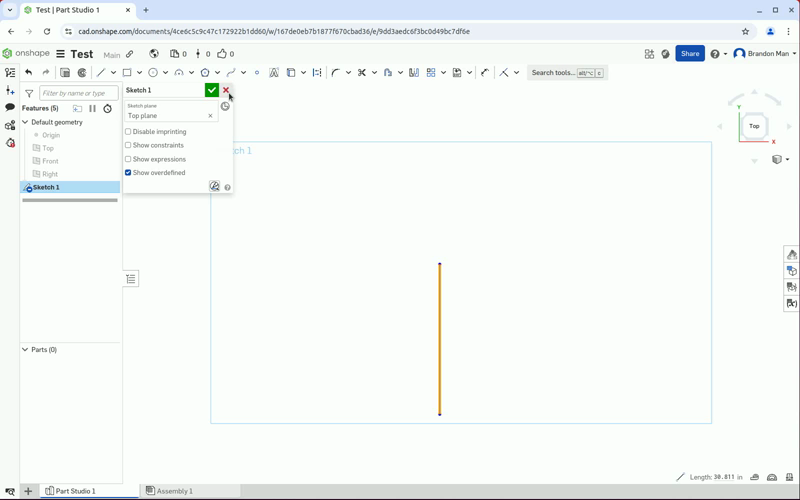
key(shift+h)
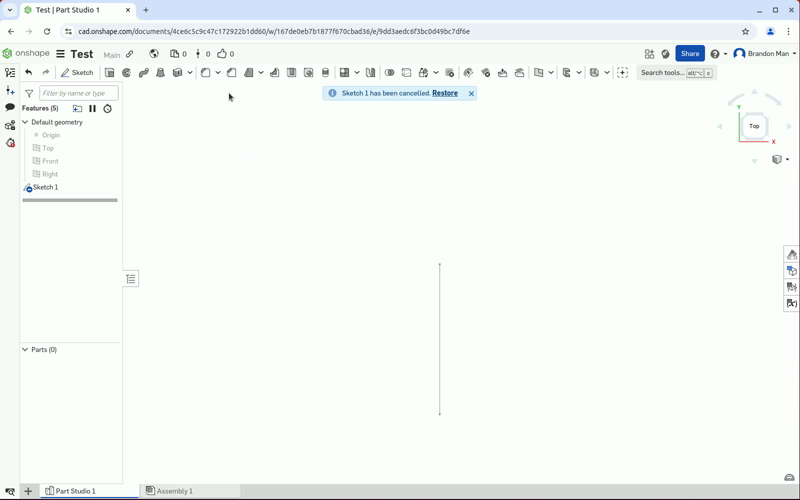
key(shift+s)
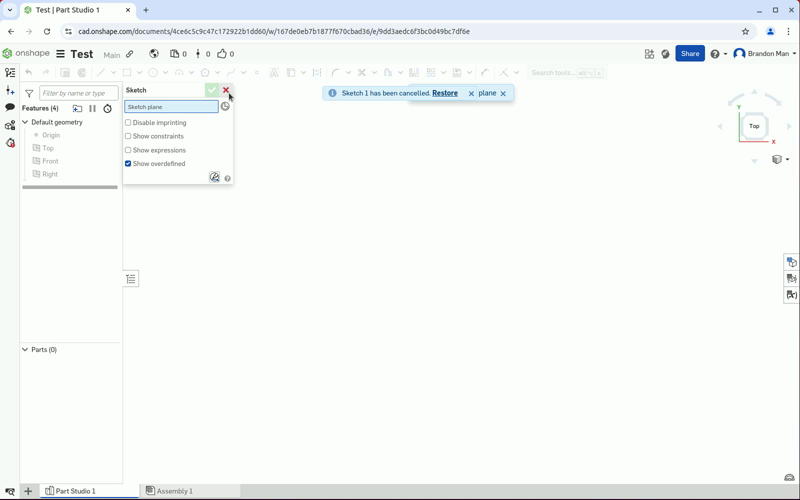
mouse_move(73, 150)
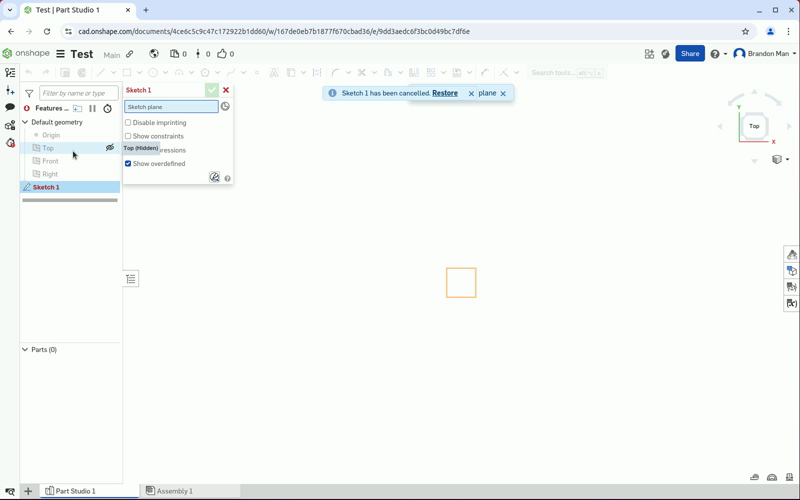
click(73, 150)
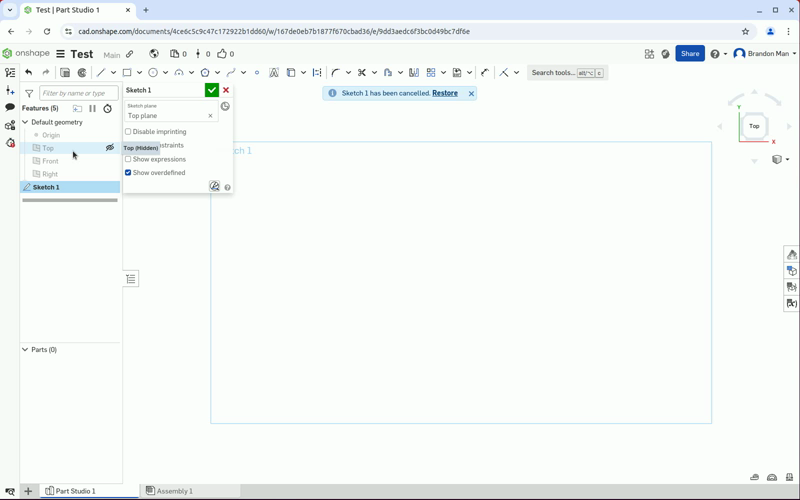
mouse_move(73, 352)
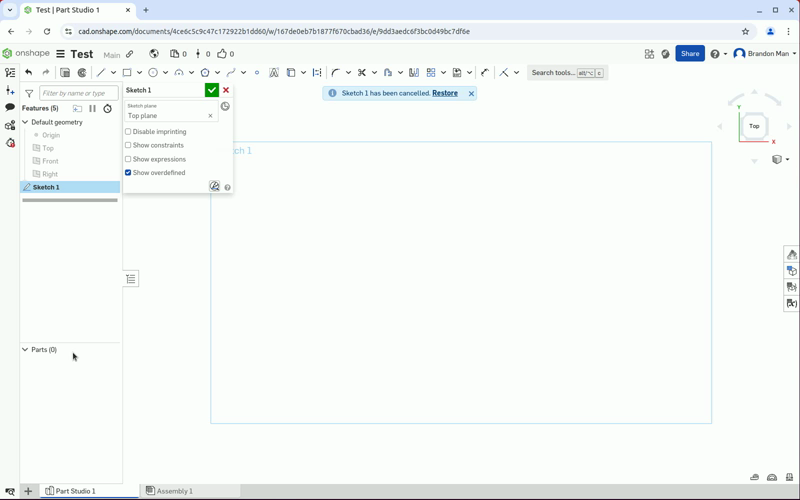
key(y)
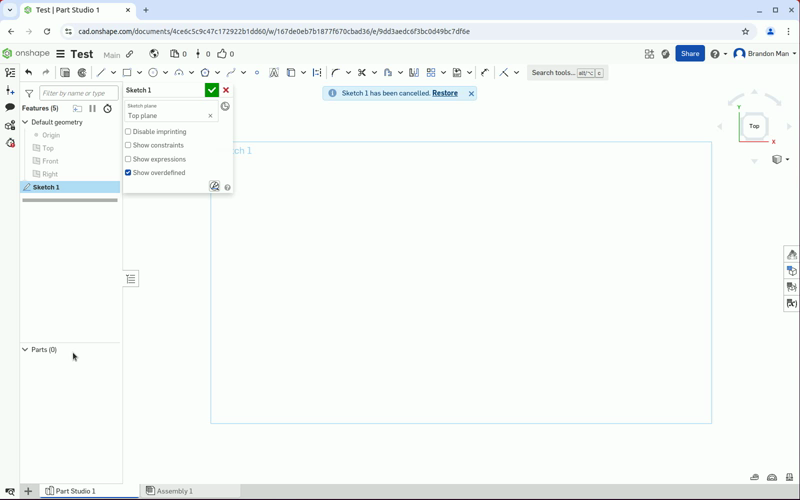
key(c)
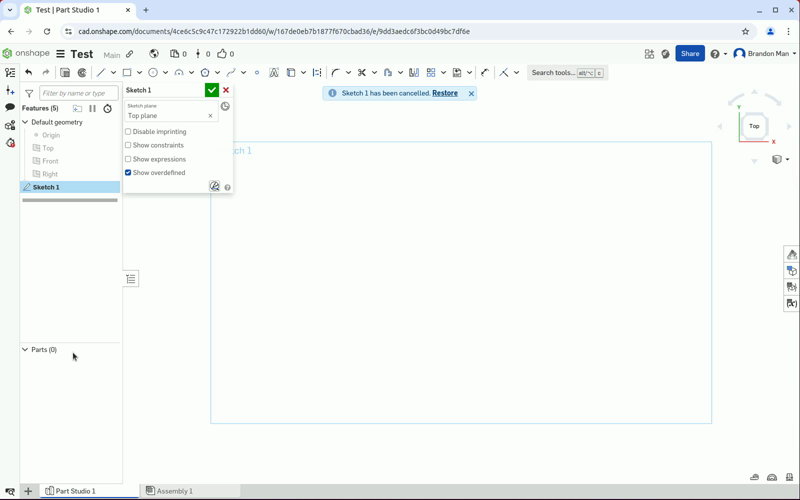
key_down(shift)
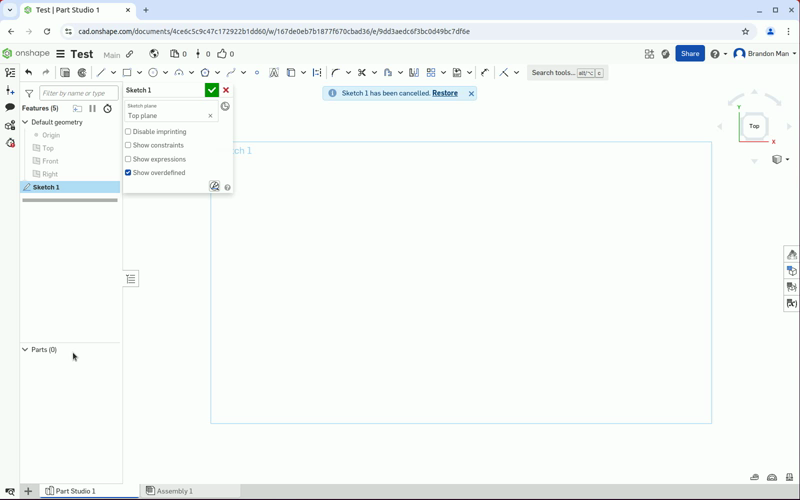
mouse_move(401, 279)
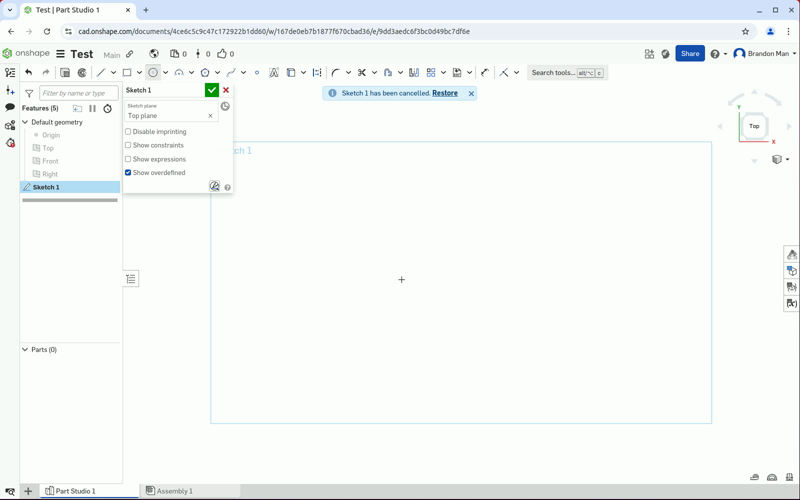
click(401, 279)
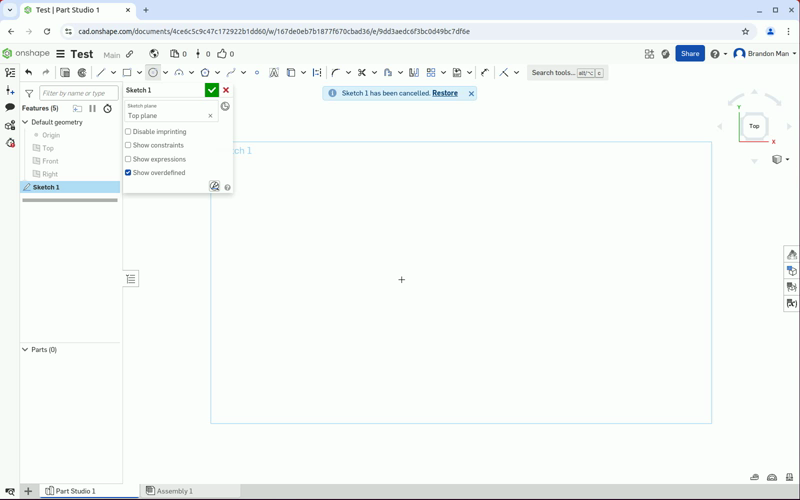
key_up(shift)
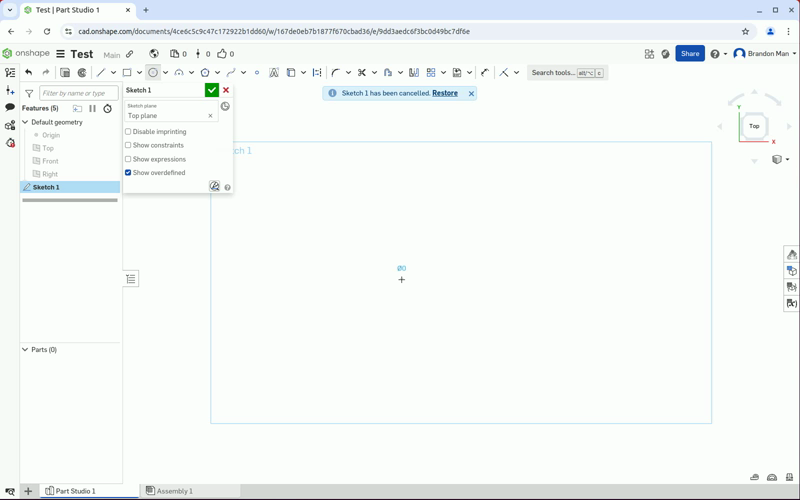
mouse_move(455, 279)
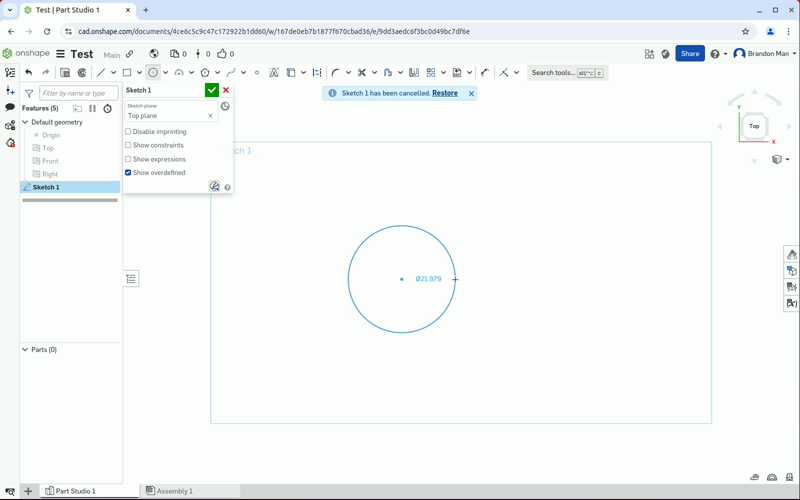
click(455, 279)
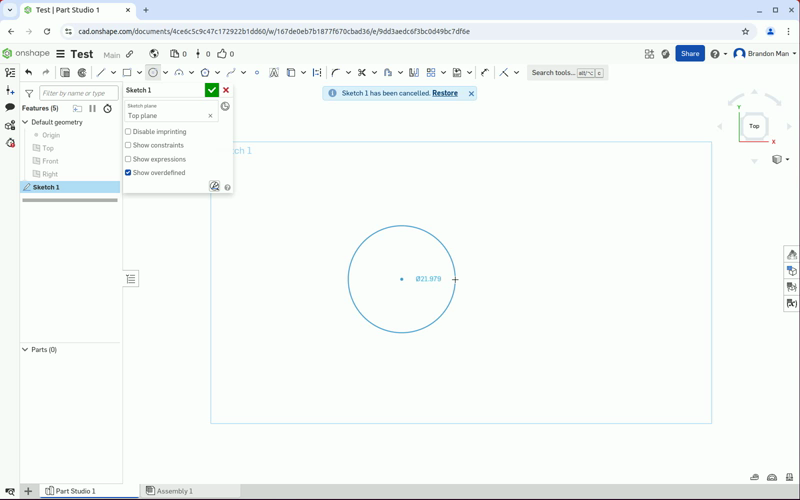
key(esc)
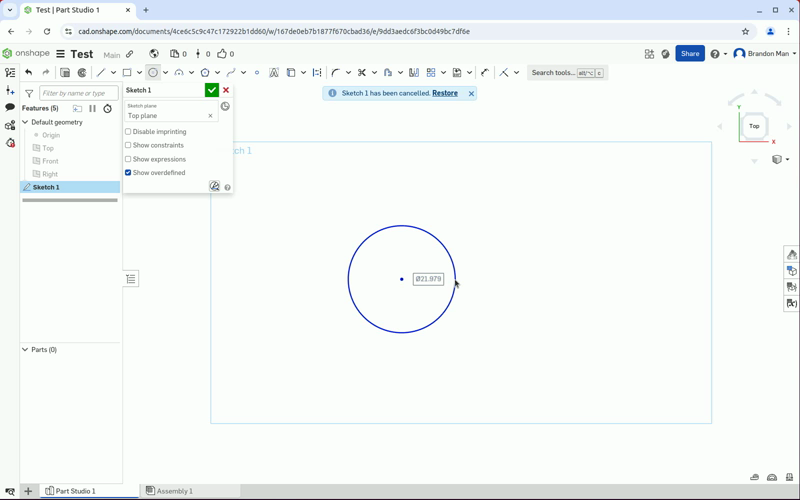
key(c)
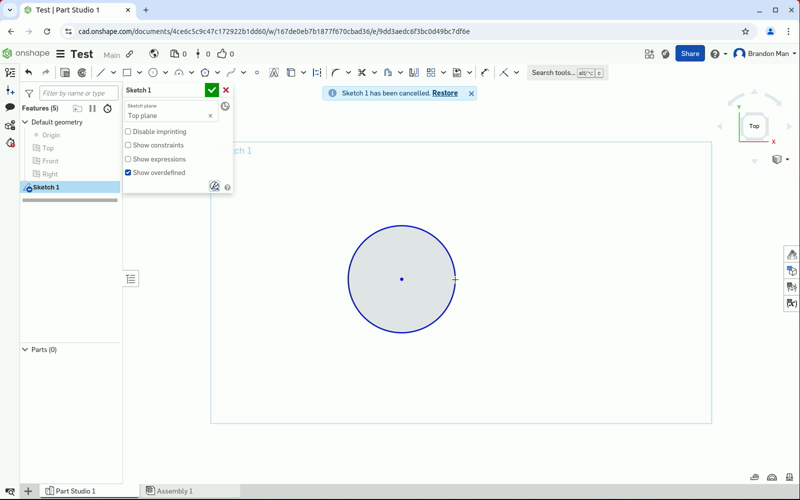
key_down(shift)
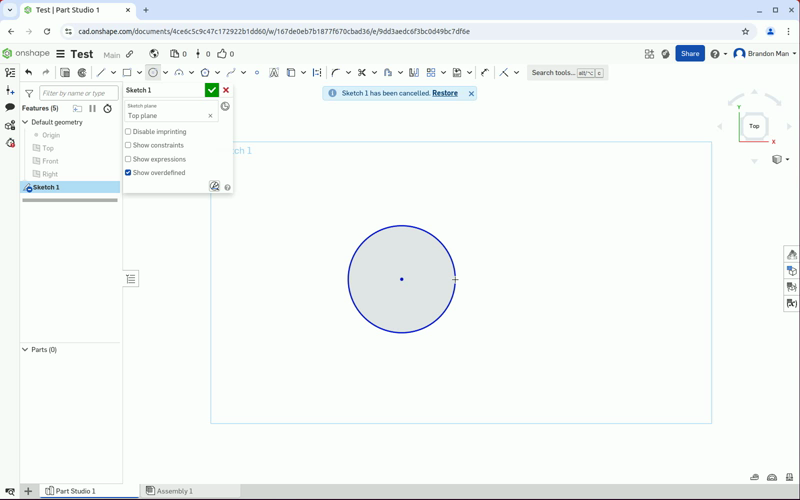
mouse_move(401, 279)
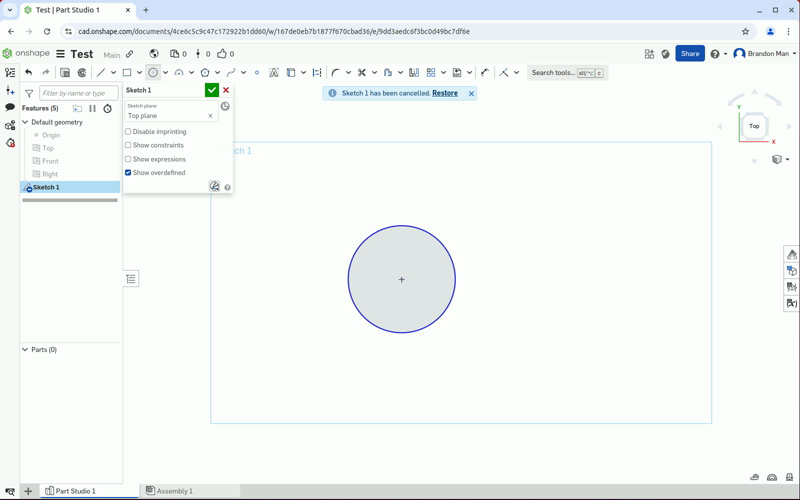
click(401, 279)
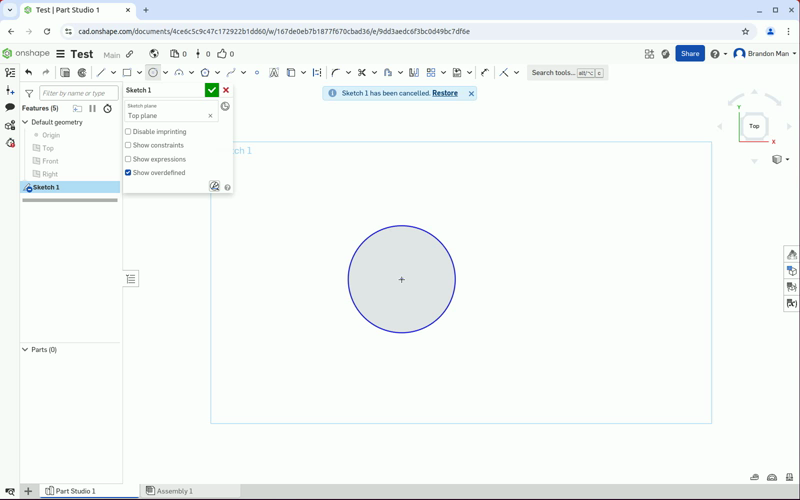
key_up(shift)
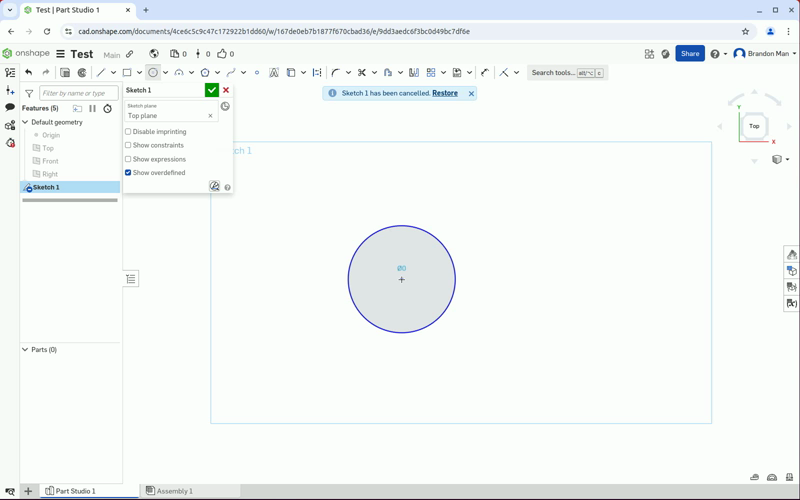
mouse_move(440, 279)
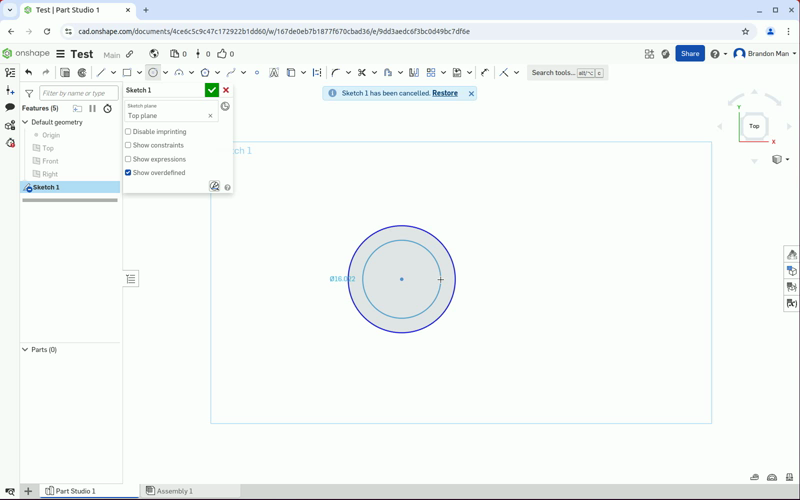
click(440, 279)
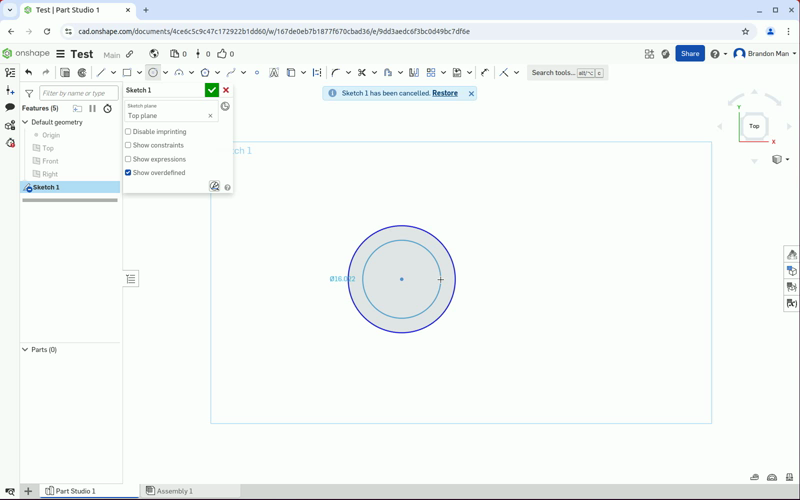
key(esc)
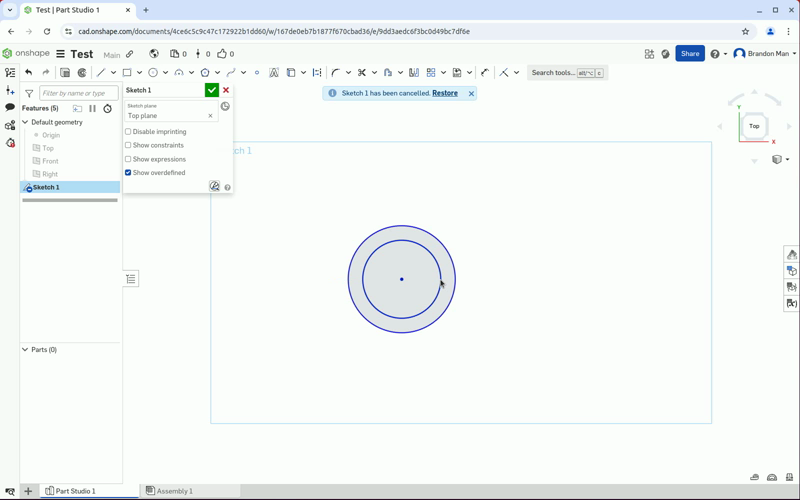
mouse_move(421, 240)
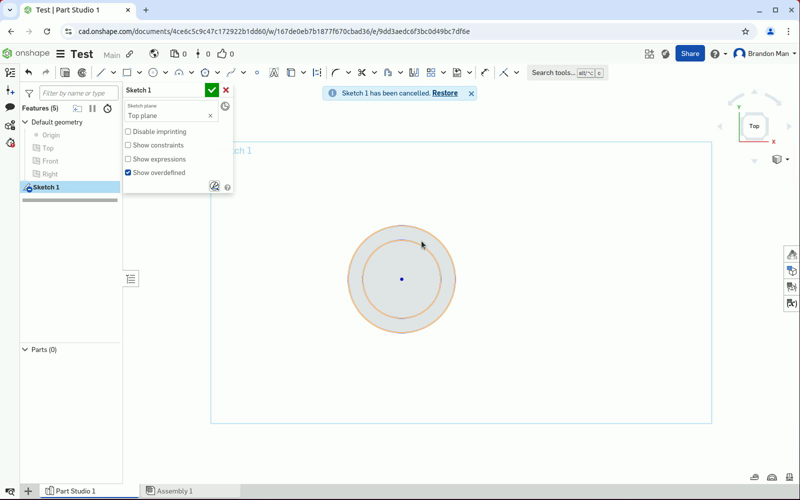
click(421, 240)
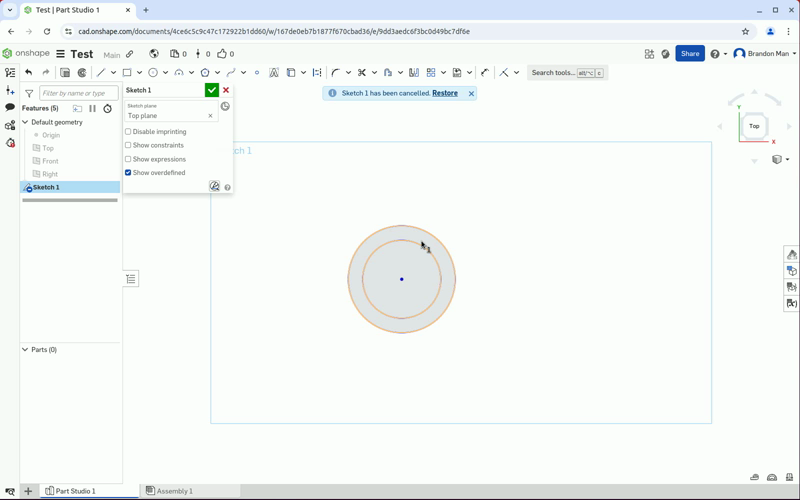
mouse_move(73, 352)
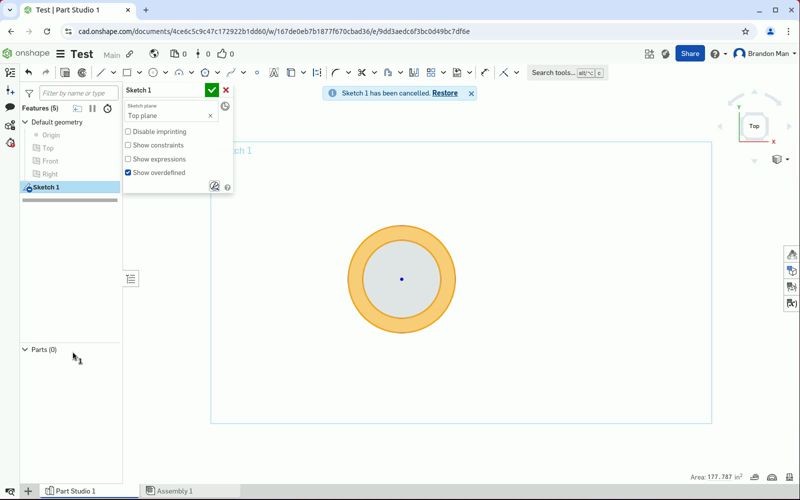
key(shift+y)
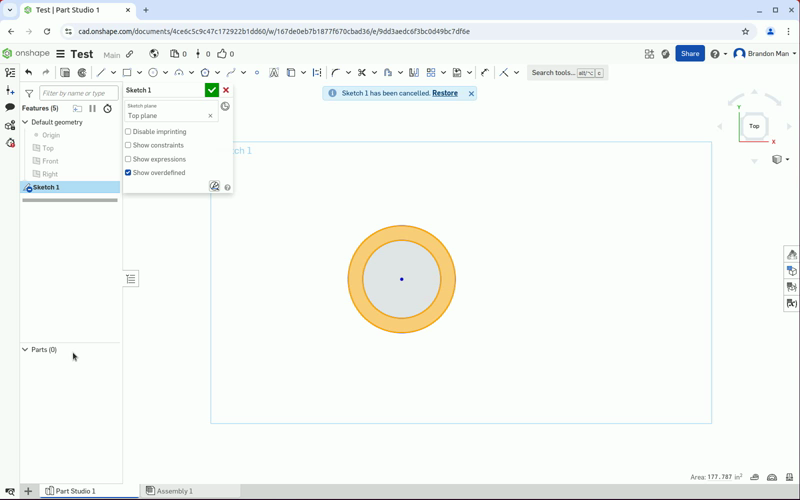
key(shift+e)
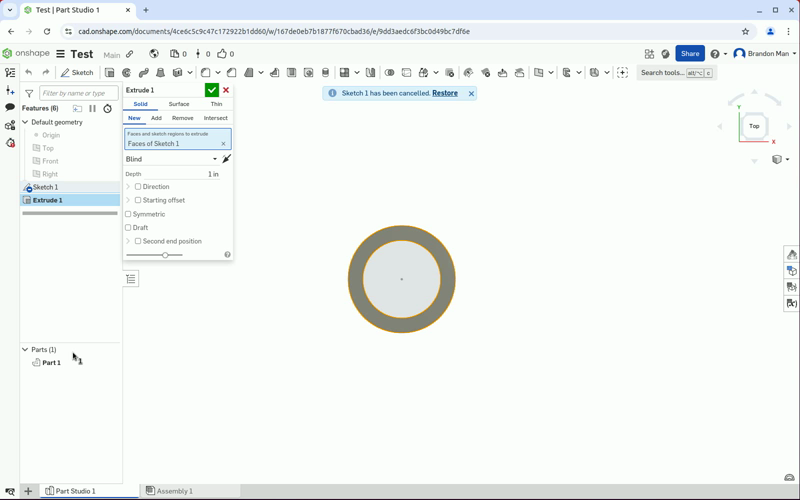
mouse_move(143, 106)
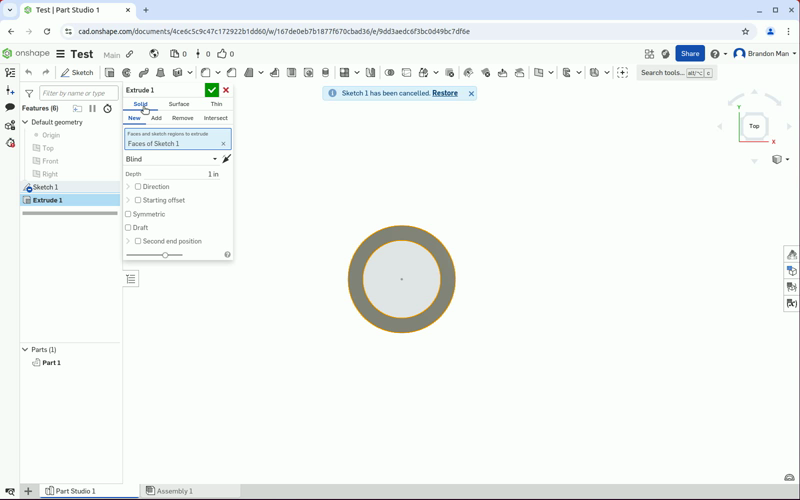
click(143, 106)
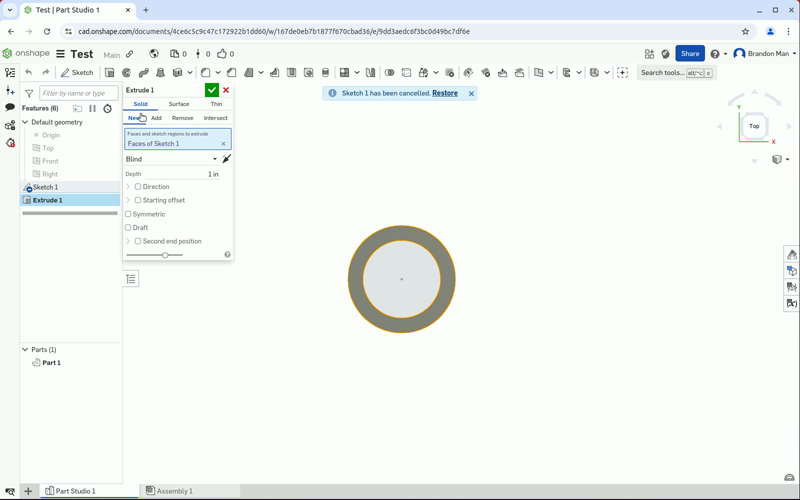
mouse_move(137, 120)
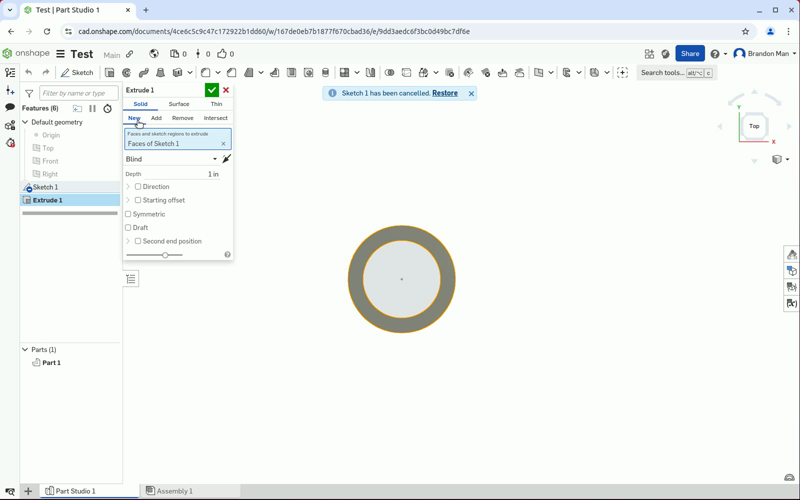
click(137, 120)
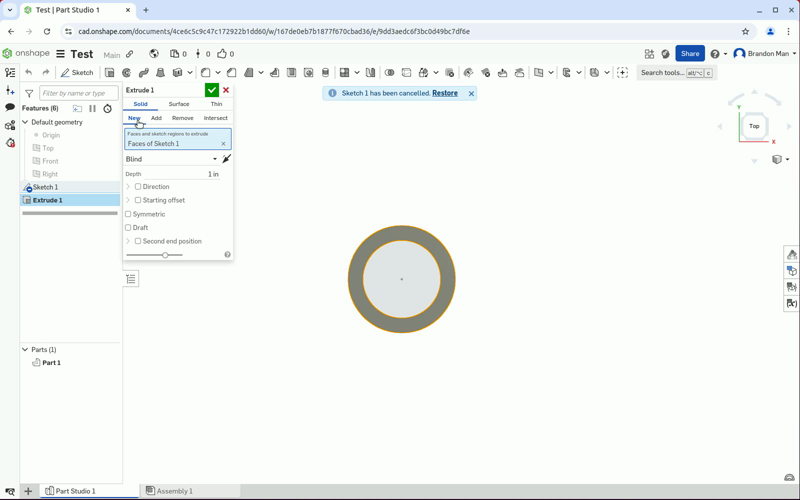
key(tab, 4)
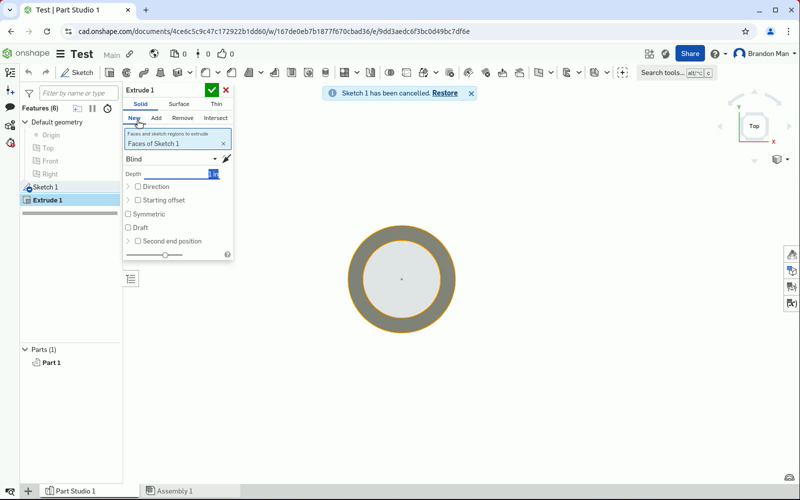
text(4.333)
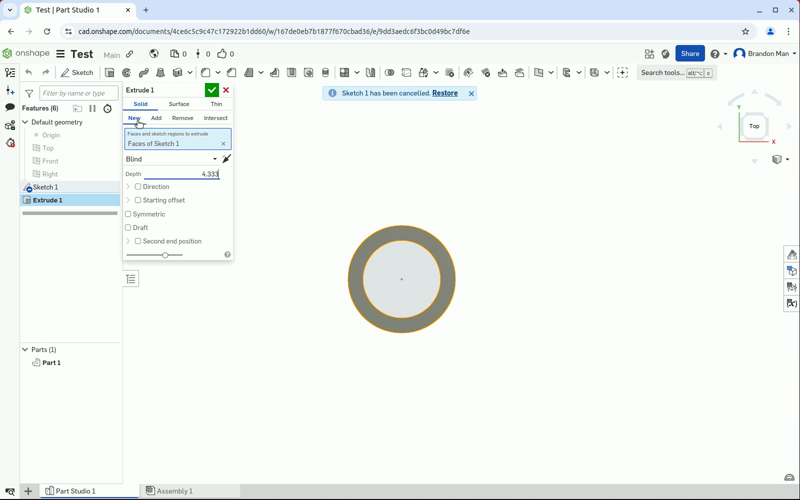
key(enter)
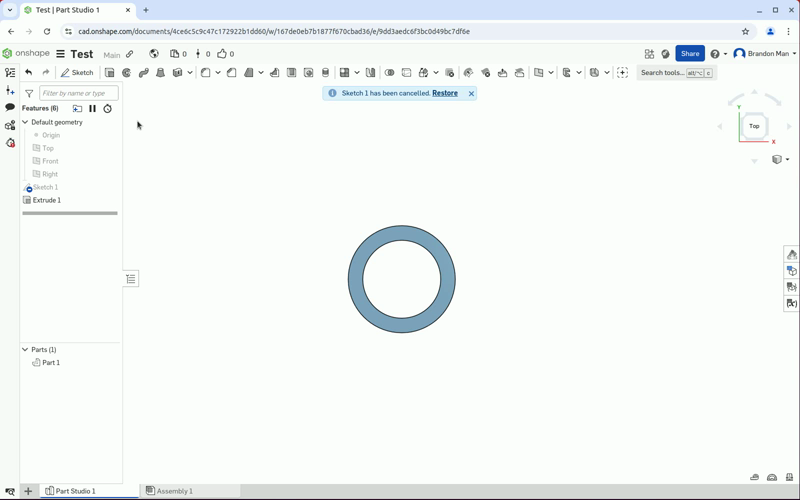
key(shift+h)
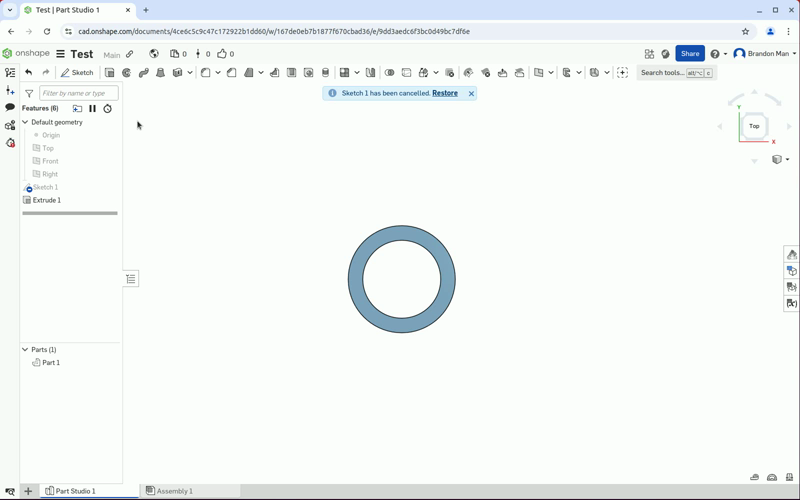
key(shift+h)
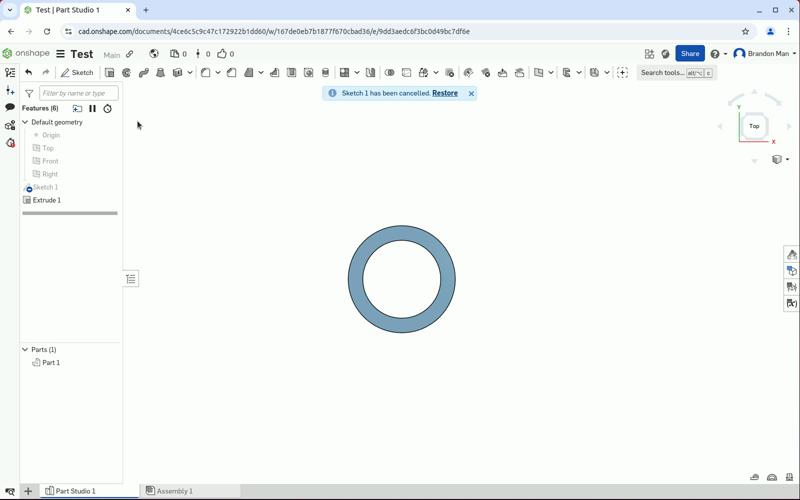
mouse_move(73, 189)
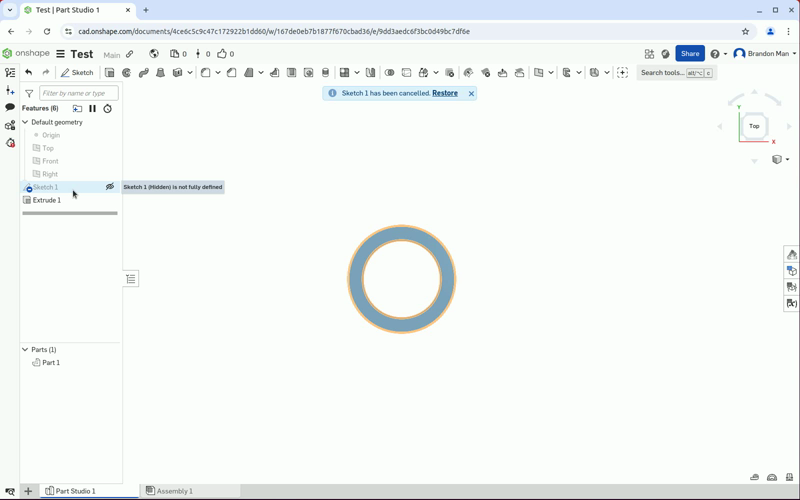
click(73, 189)
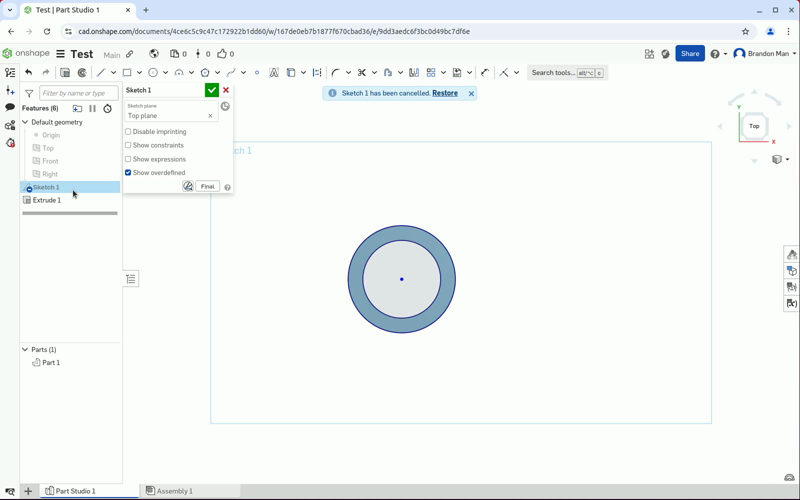
mouse_move(229, 92)
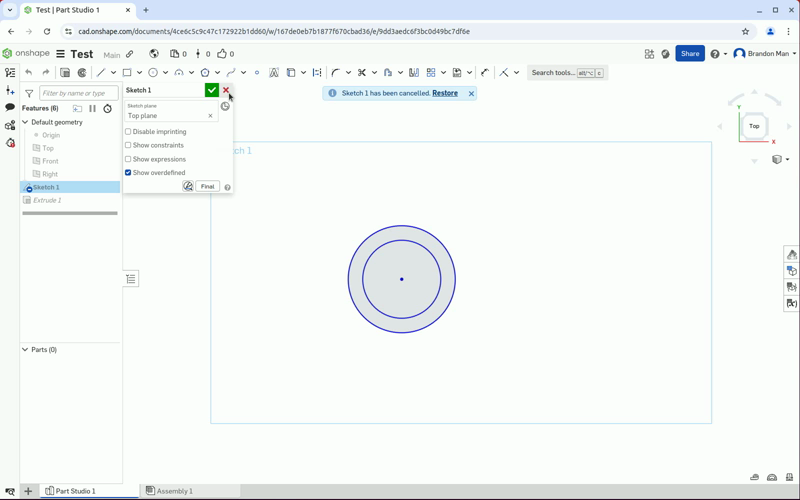
click(229, 92)
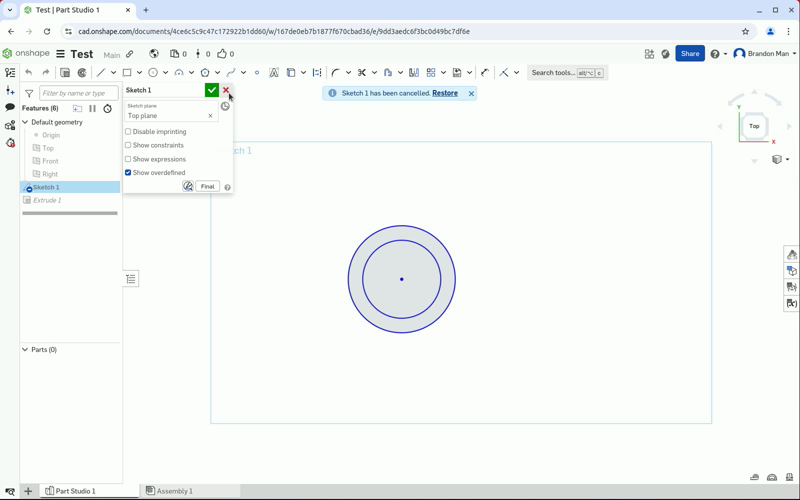
key(shift+s)
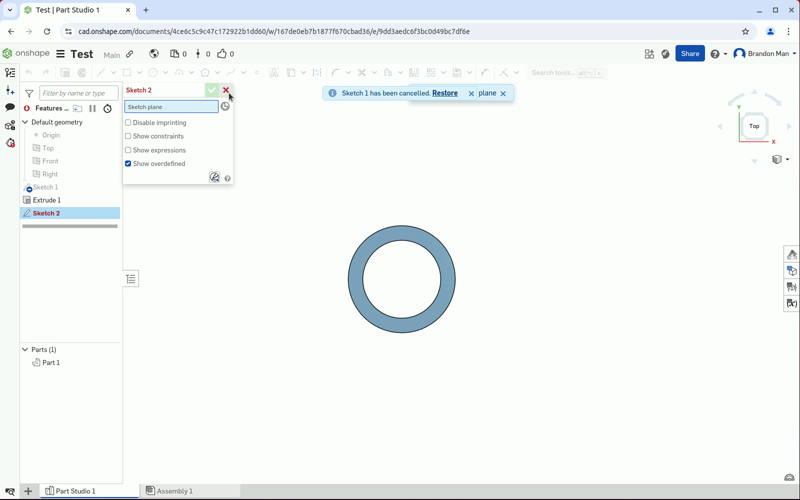
mouse_move(73, 150)
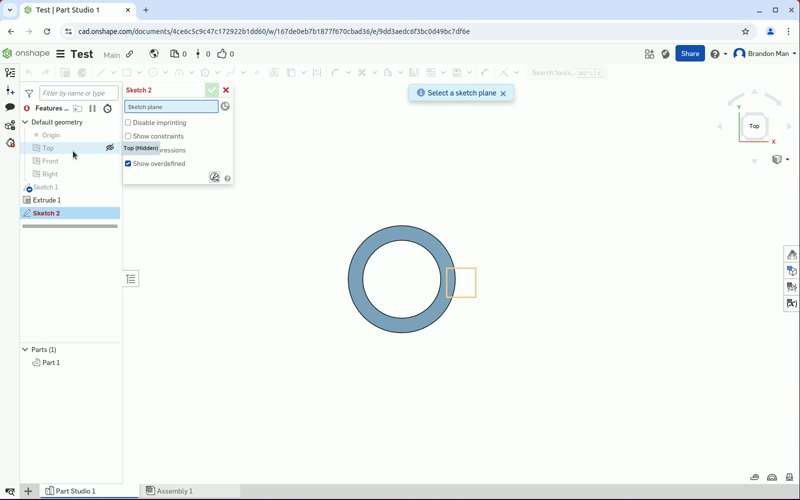
click(73, 150)
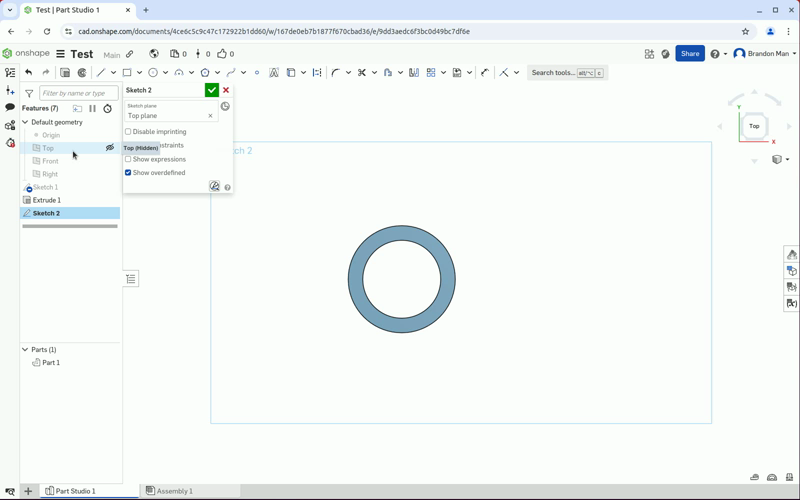
mouse_move(73, 352)
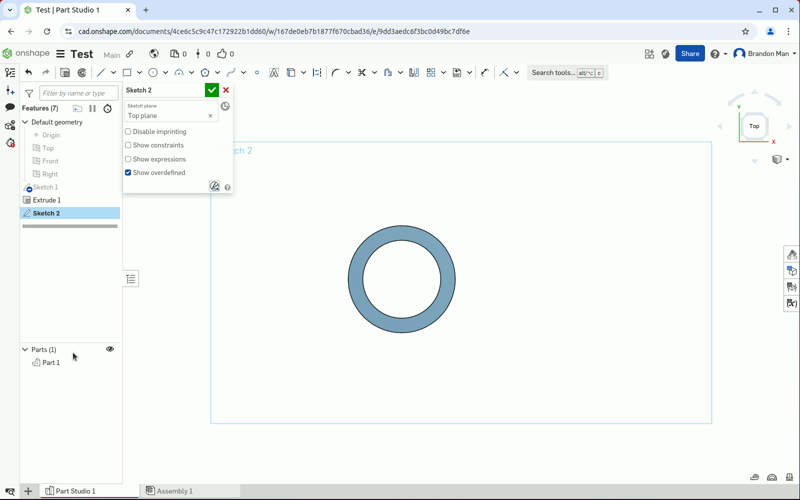
key(y)
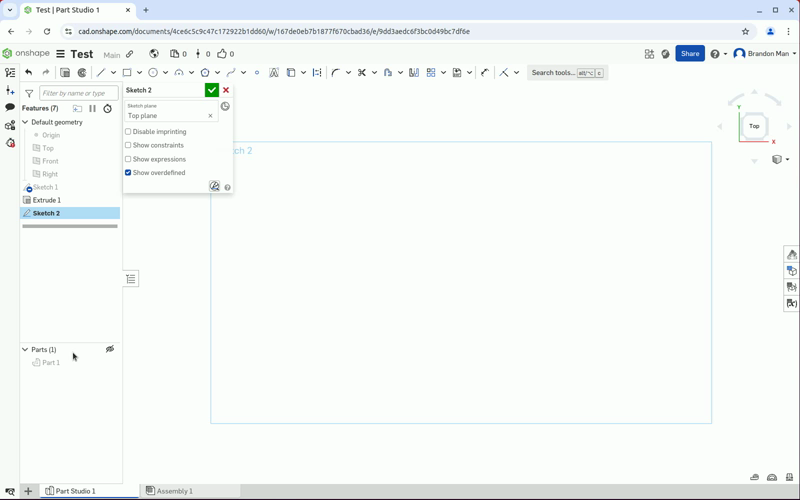
key(a)
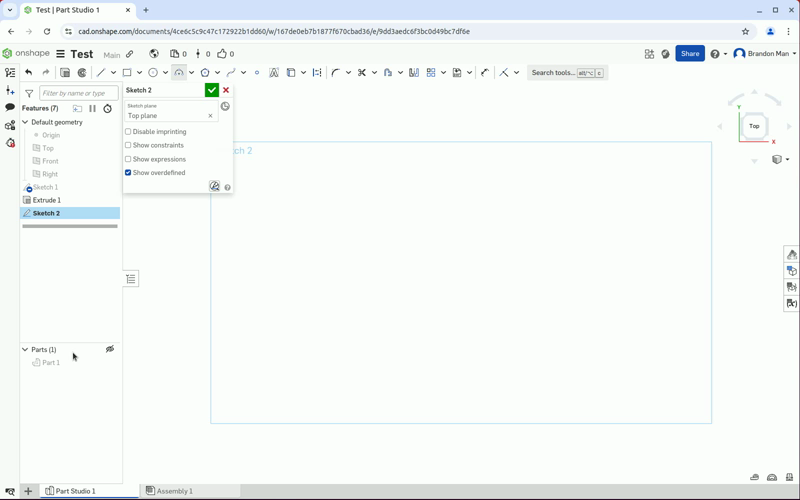
key_down(shift)
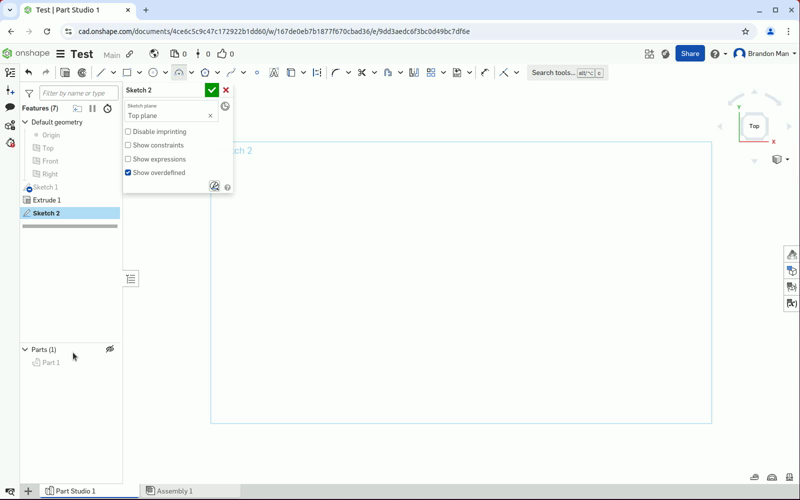
mouse_move(431, 236)
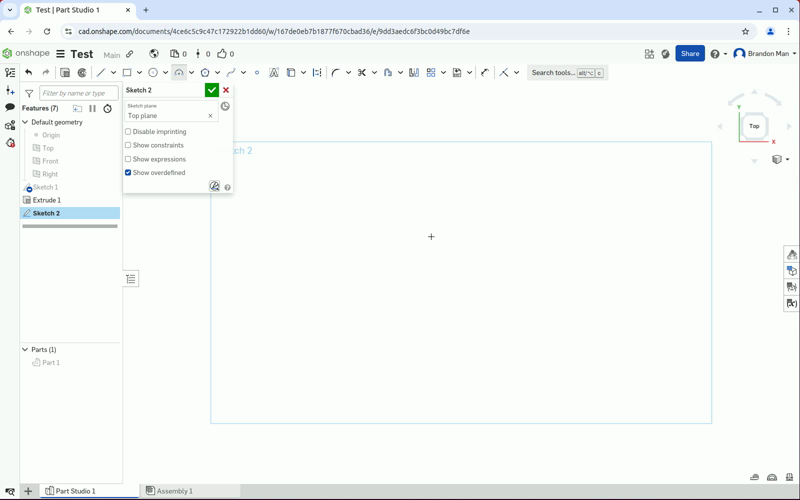
click(431, 236)
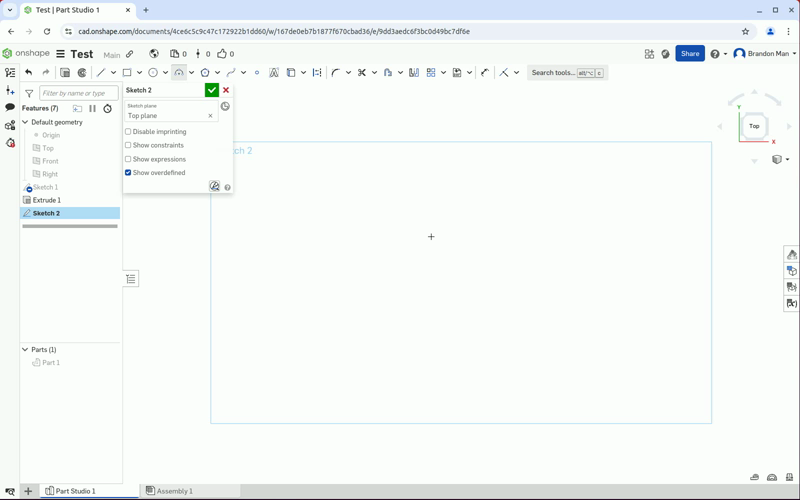
key_up(shift)
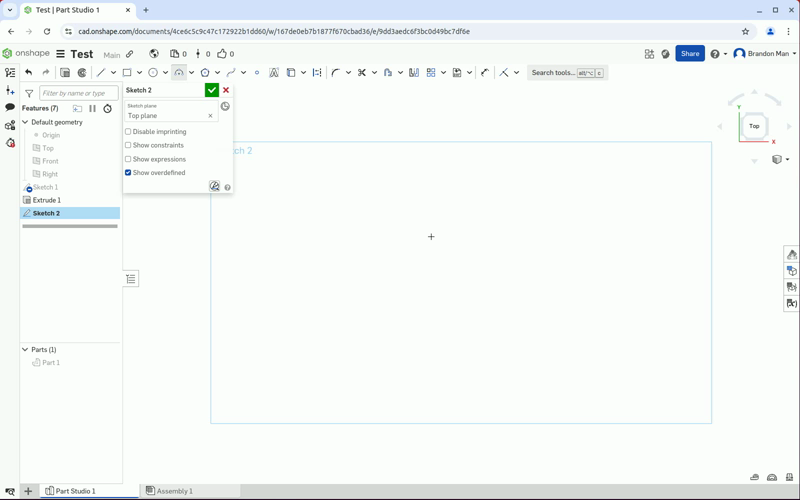
key_down(shift)
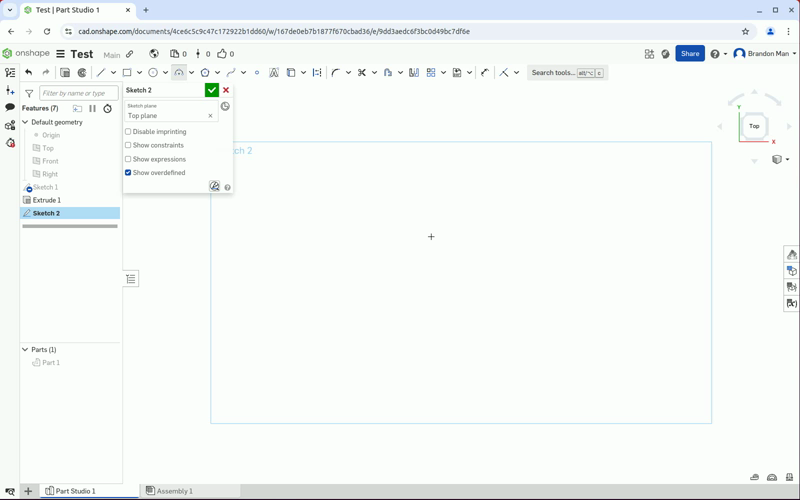
mouse_move(455, 279)
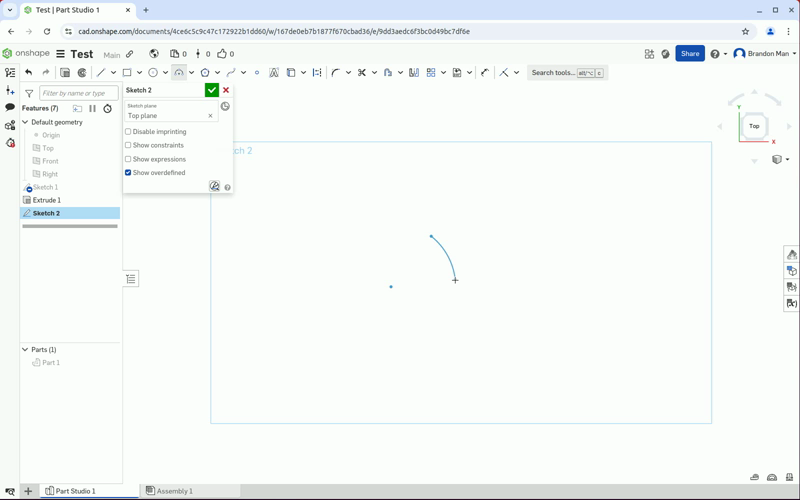
click(455, 279)
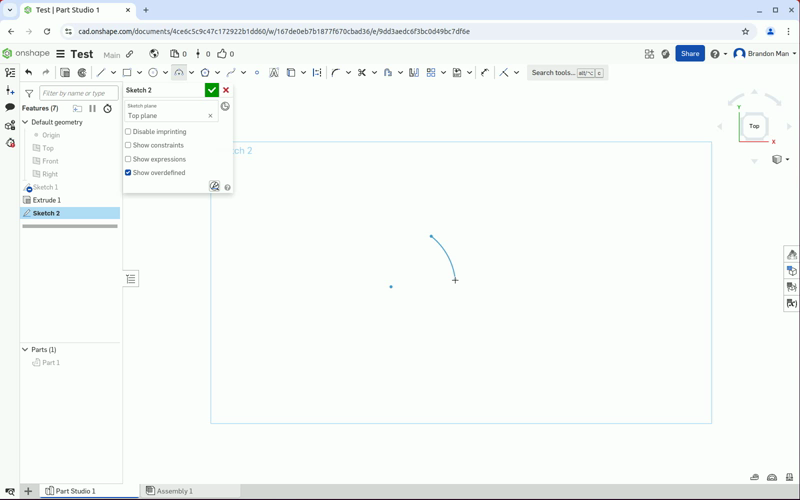
mouse_move(448, 255)
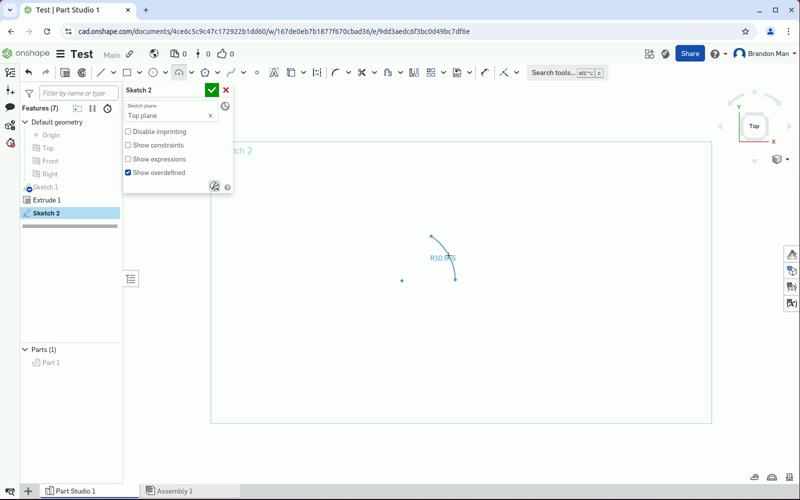
click(448, 255)
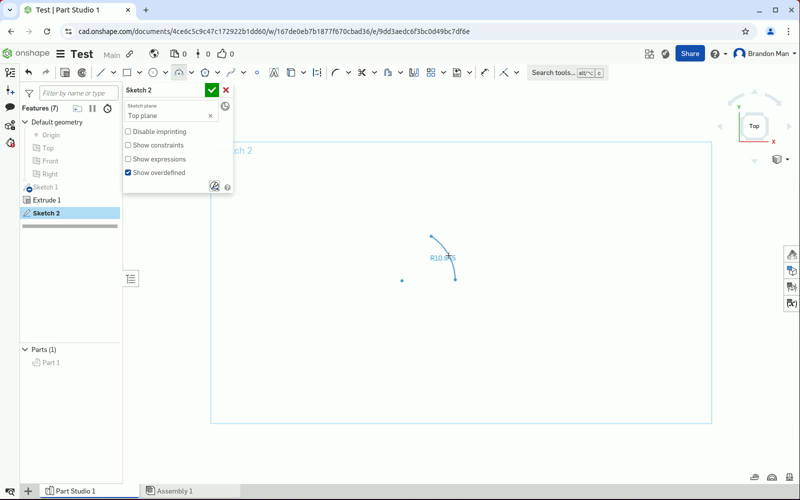
key_up(shift)
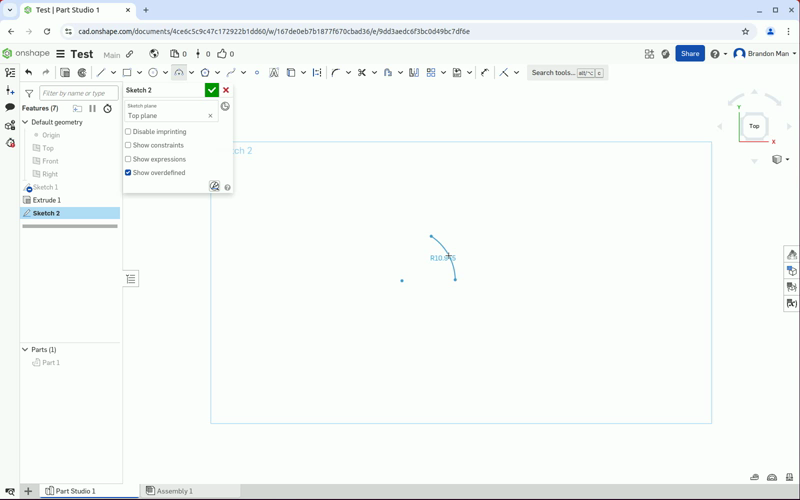
mouse_move(455, 279)
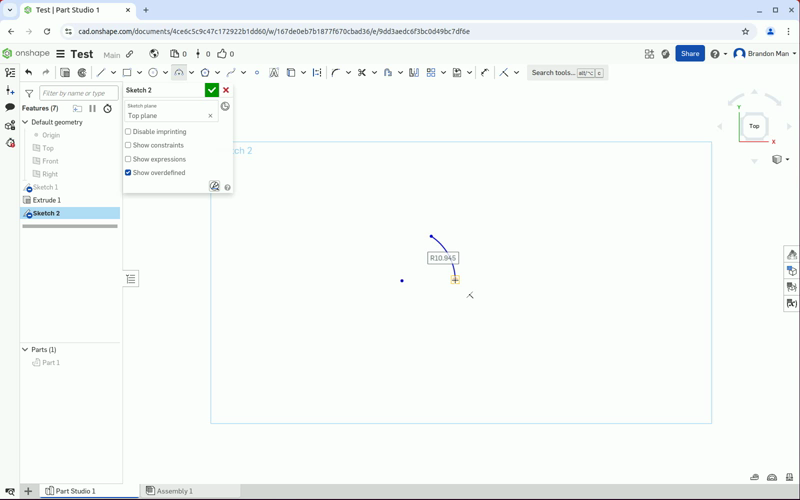
click(455, 279)
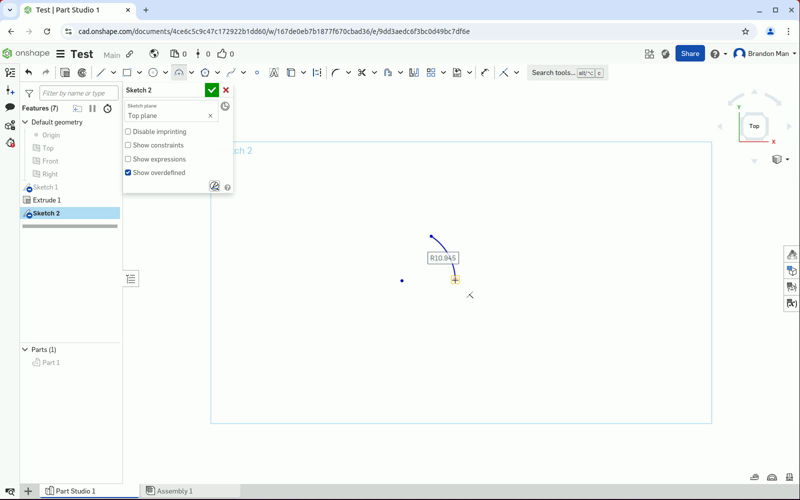
key_down(shift)
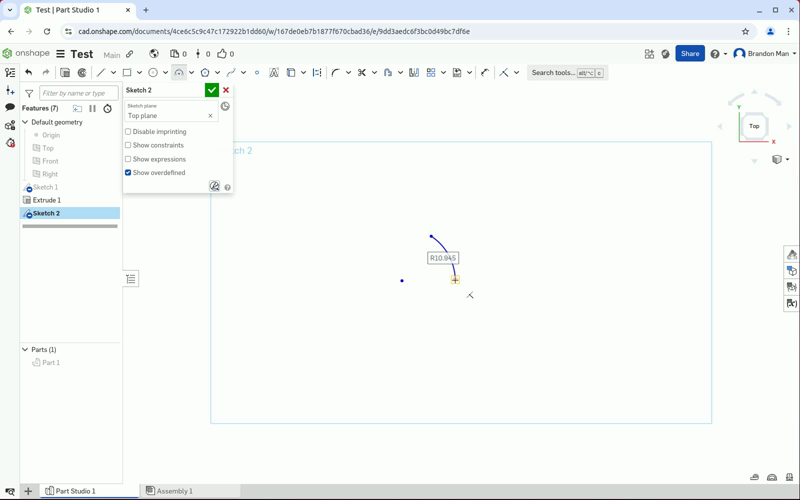
mouse_move(477, 236)
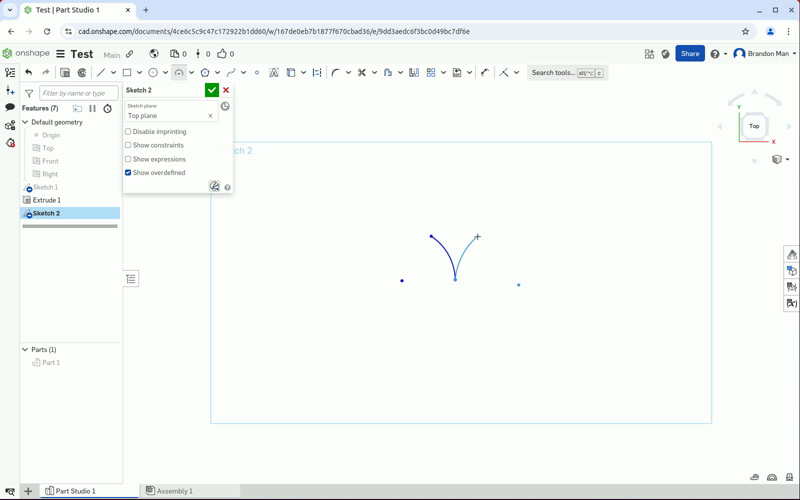
click(477, 236)
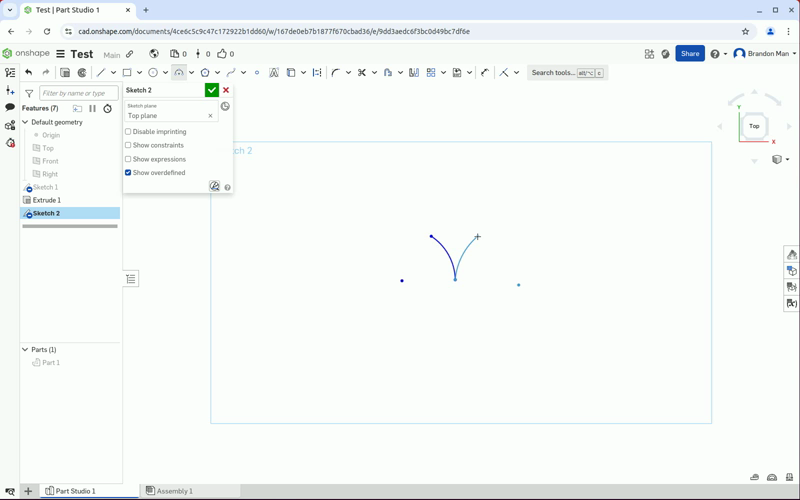
mouse_move(461, 255)
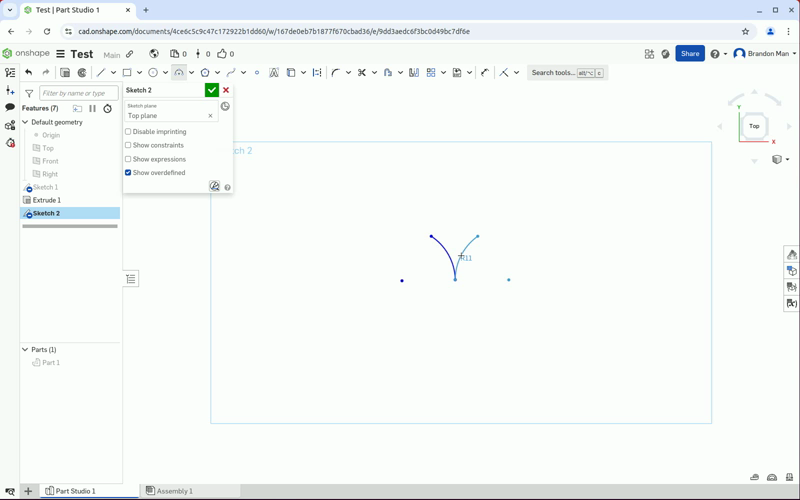
click(461, 255)
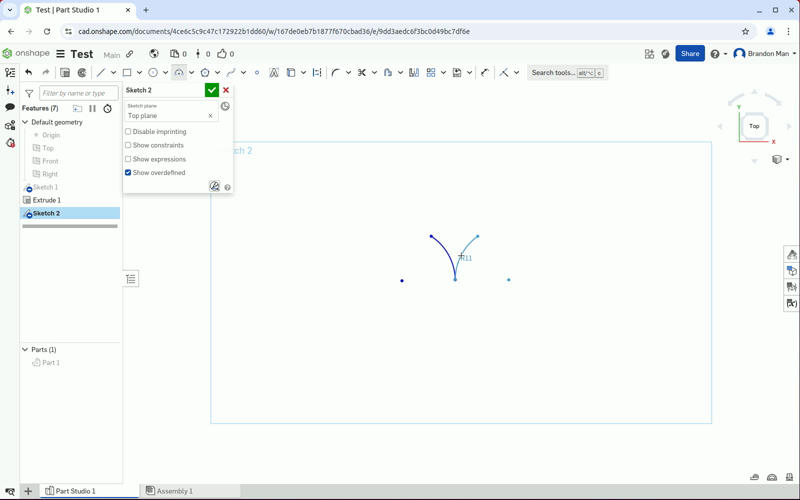
key_up(shift)
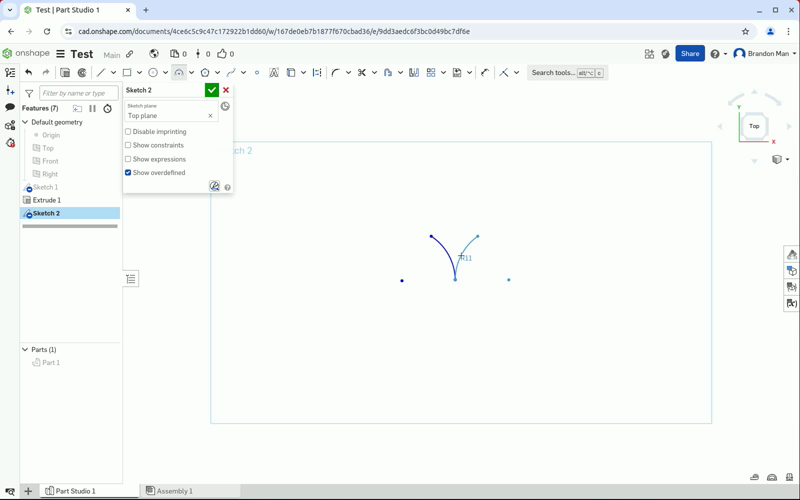
key(esc)
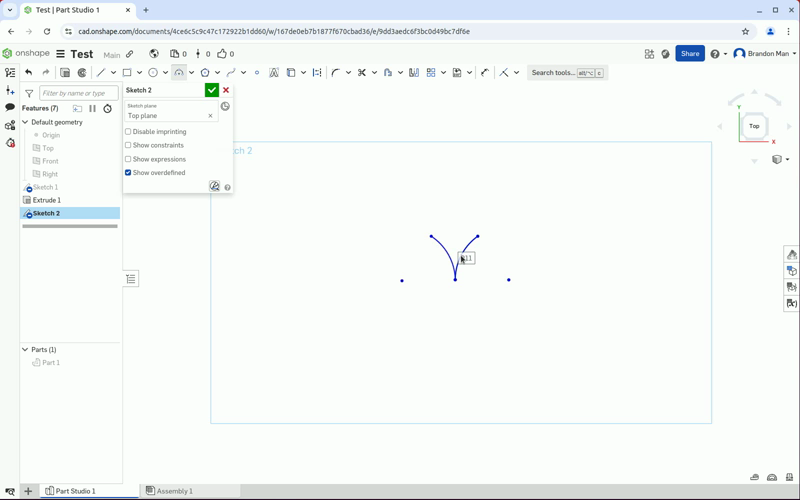
key(l)
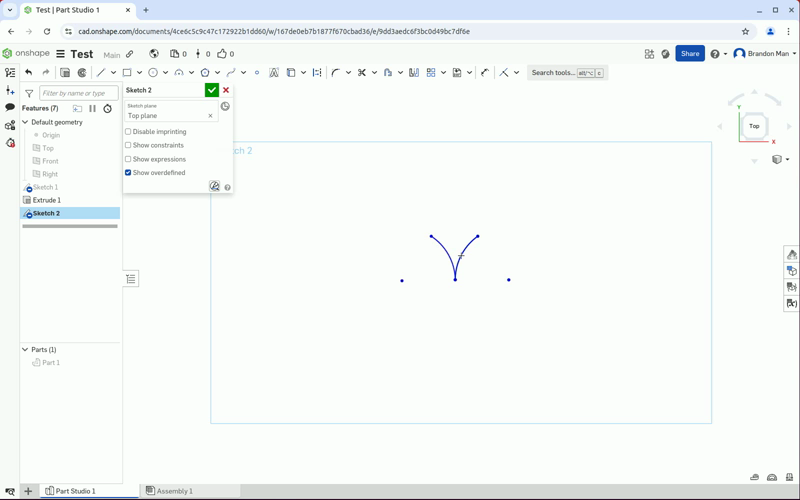
mouse_move(477, 236)
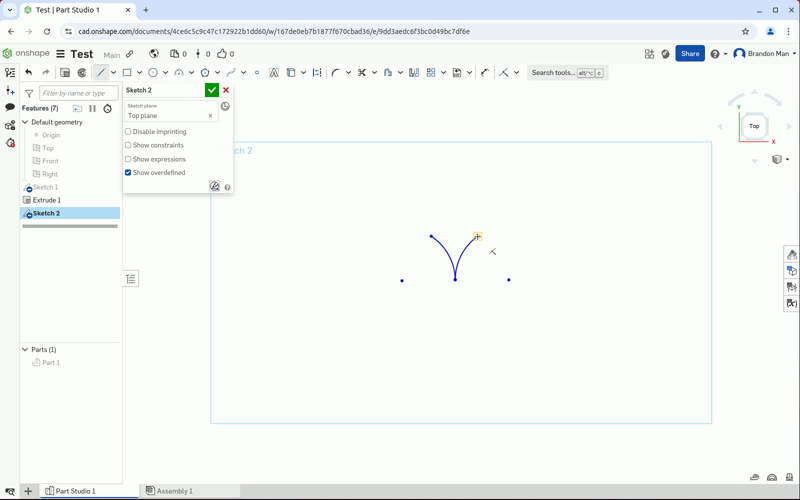
click(477, 236)
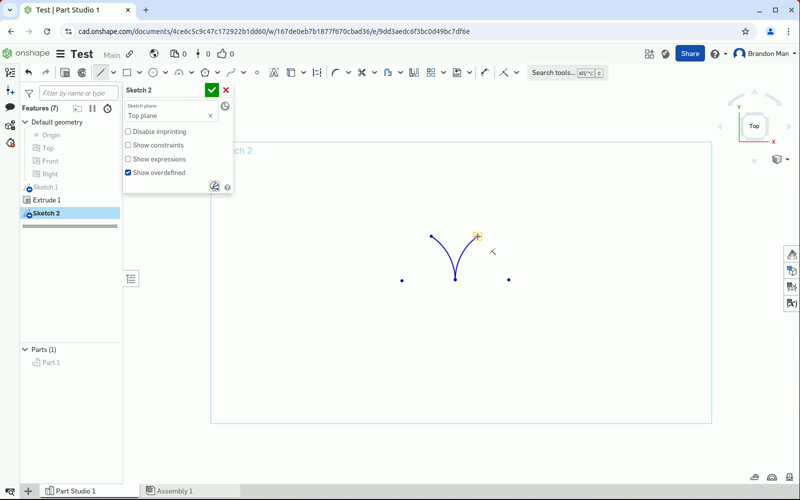
mouse_move(507, 236)
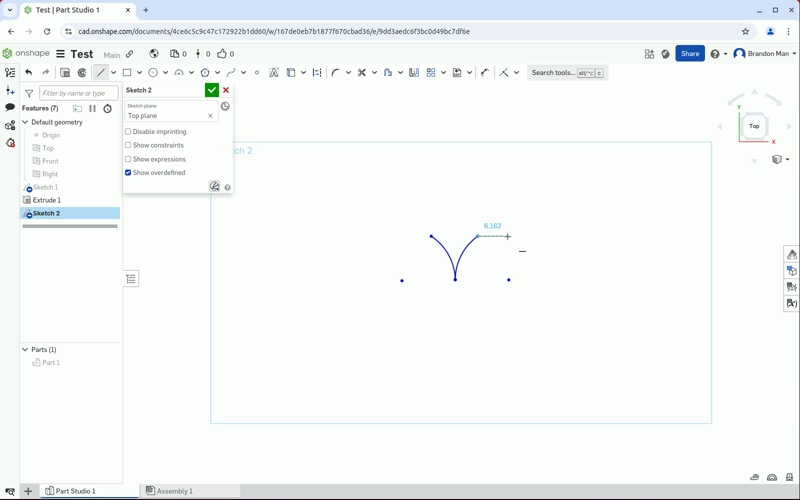
key_down(shift)
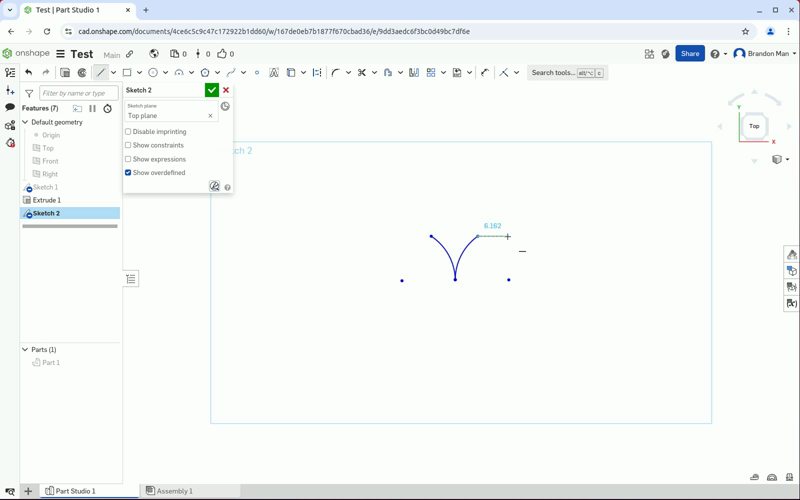
mouse_move(431, 236)
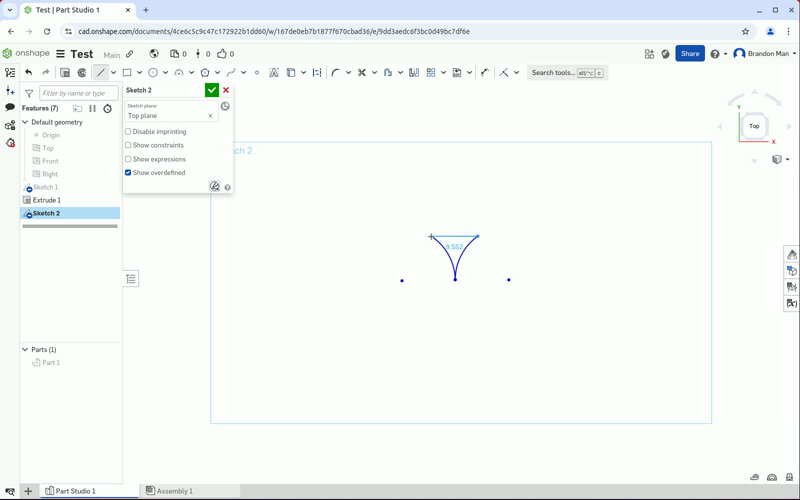
key_up(shift)
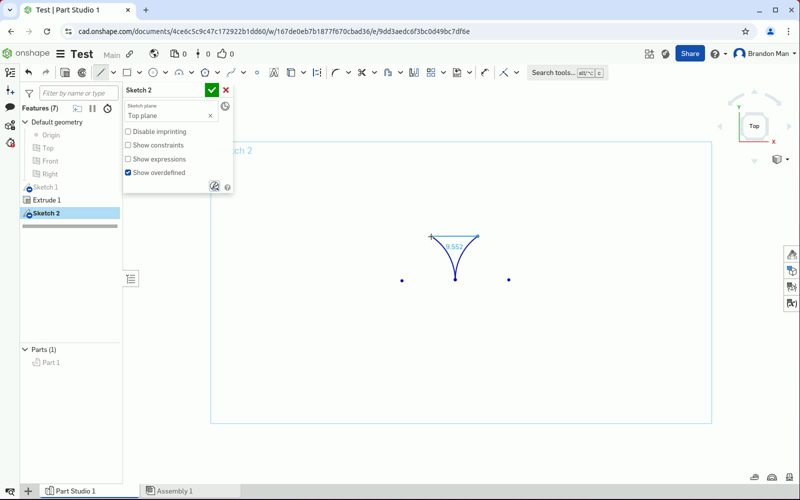
click(431, 236)
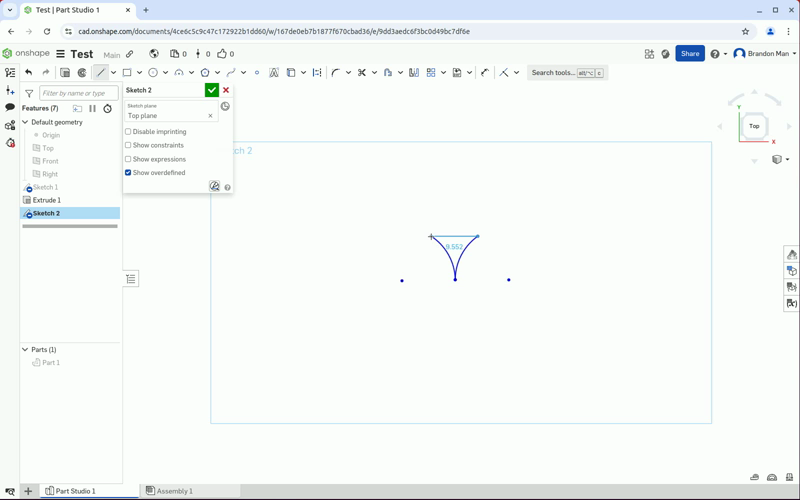
key(esc)
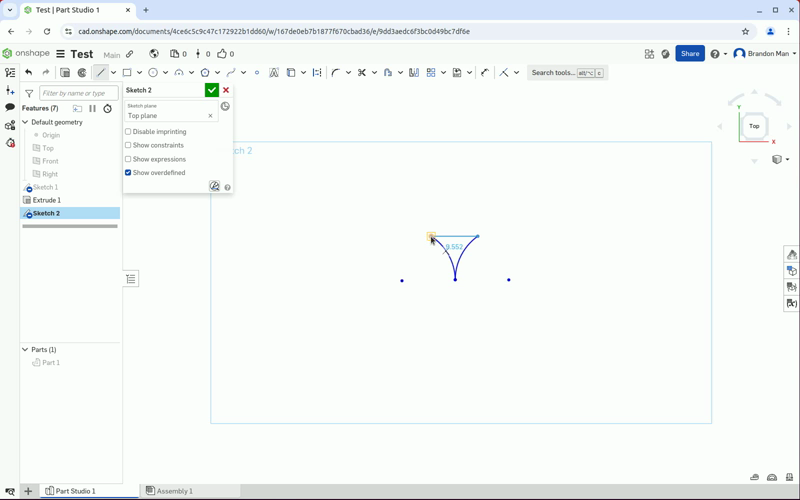
mouse_move(470, 246)
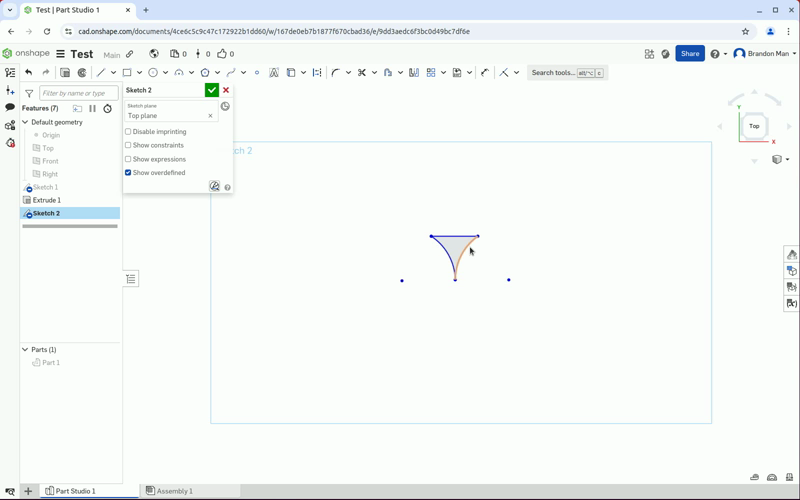
scroll(6)
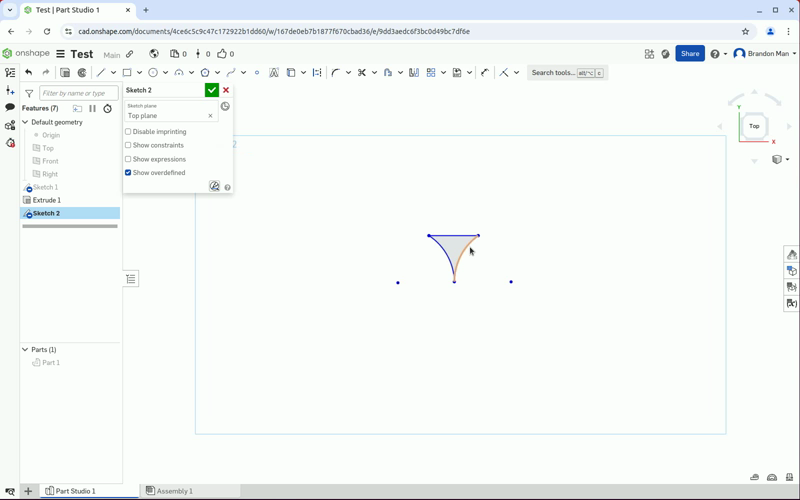
scroll(6)
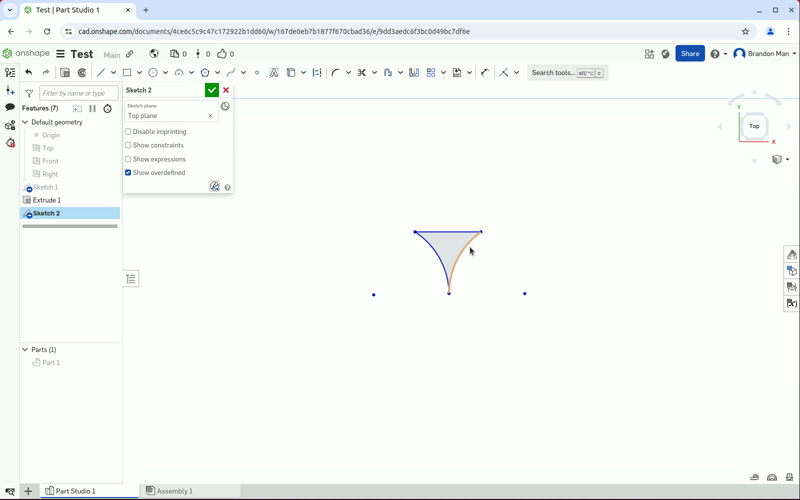
scroll(6)
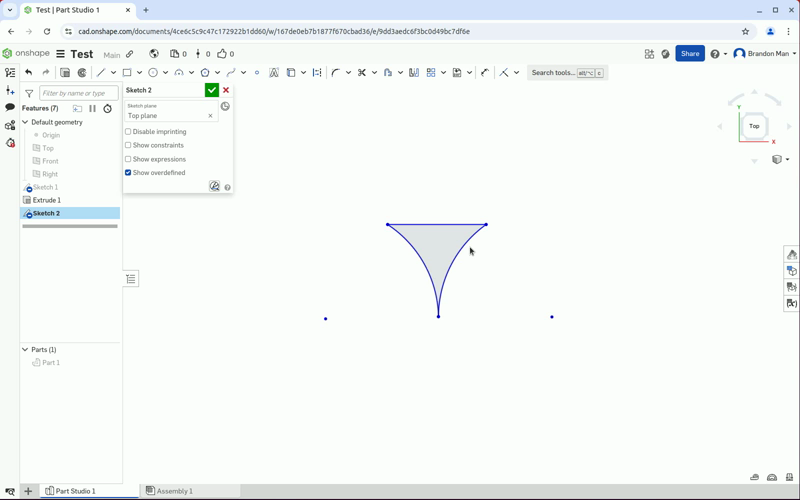
scroll(6)
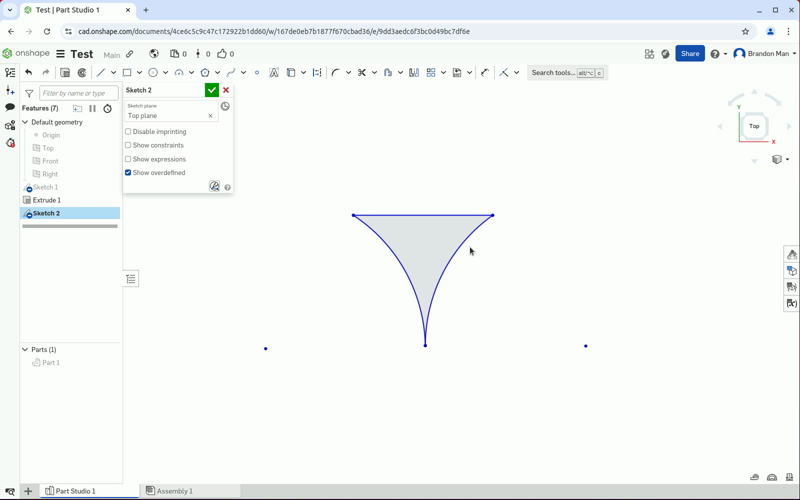
scroll(6)
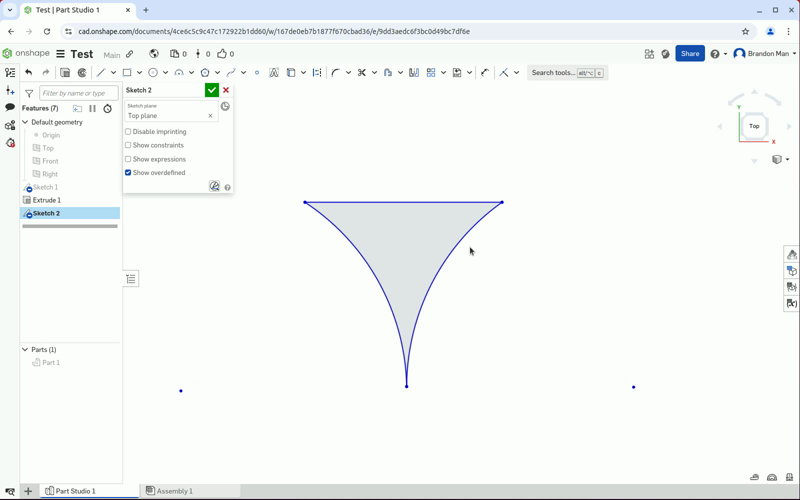
scroll(6)
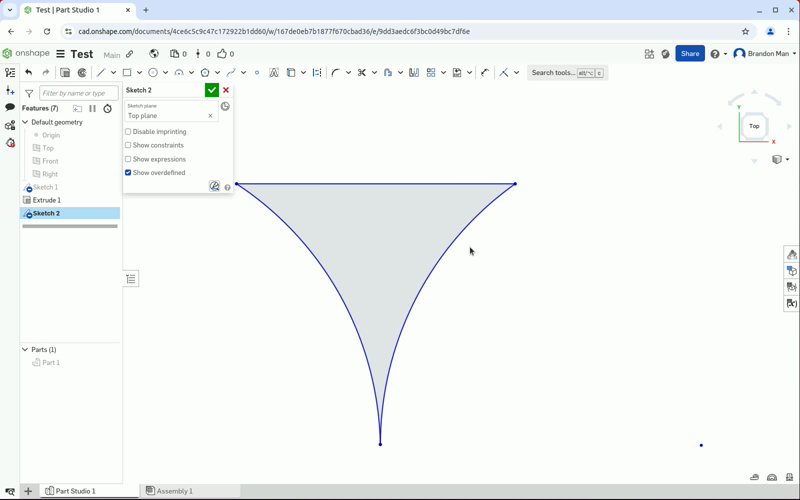
scroll(6)
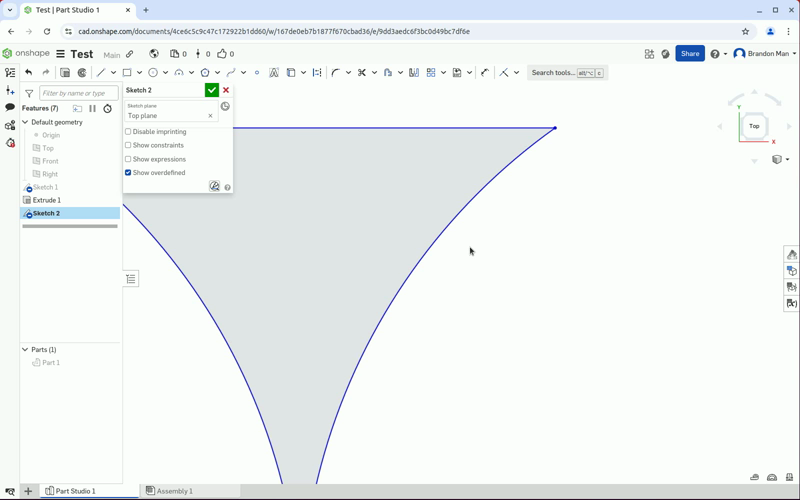
click(470, 246)
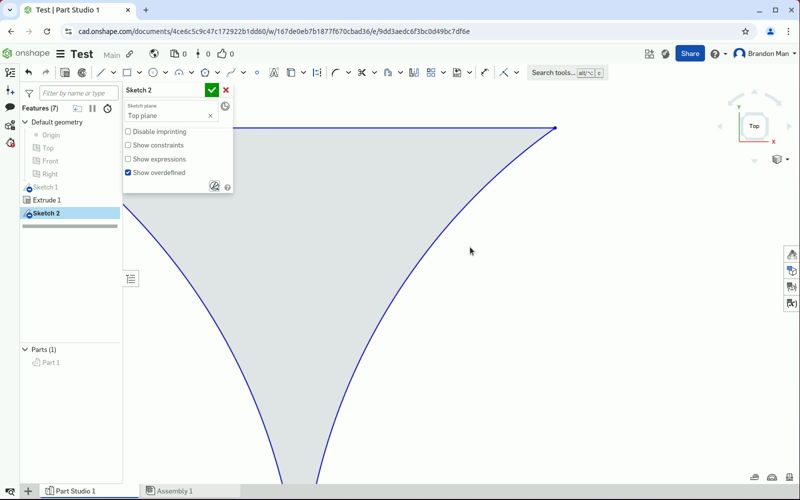
scroll(-6)
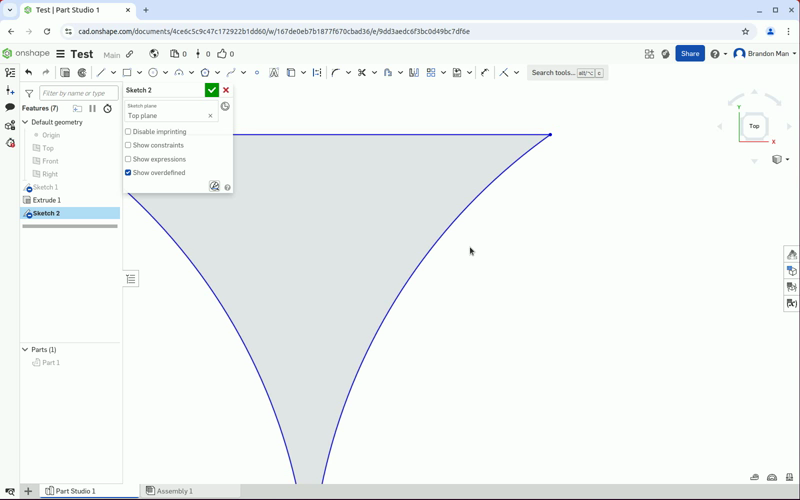
scroll(-6)
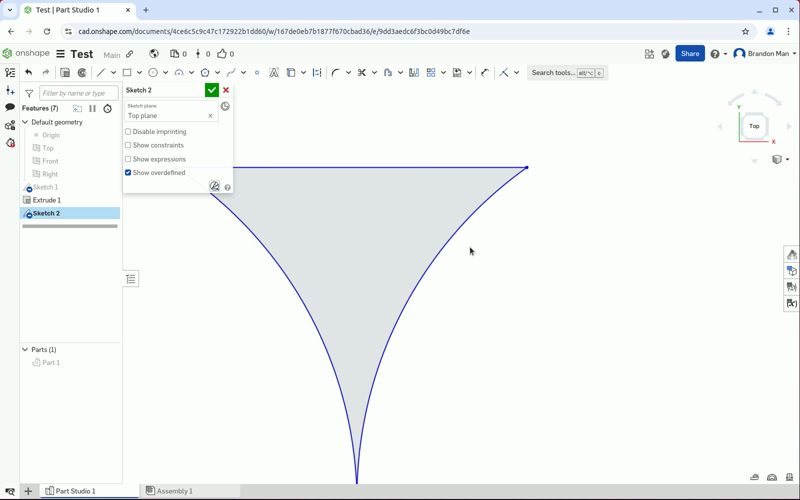
scroll(-6)
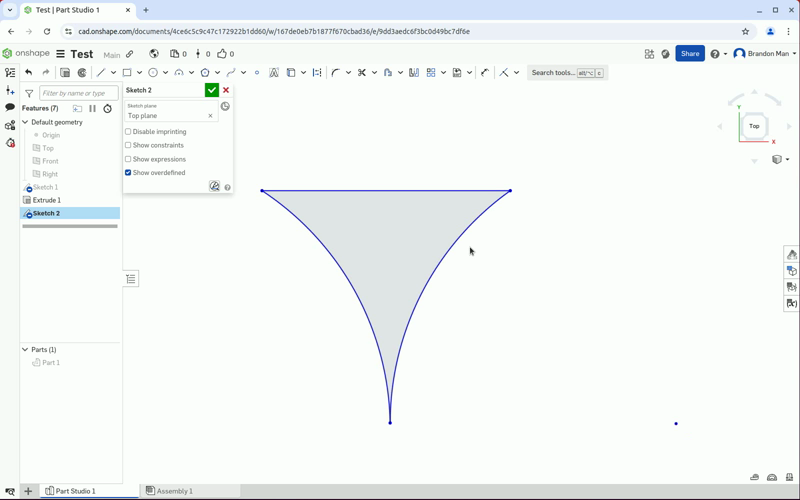
scroll(-6)
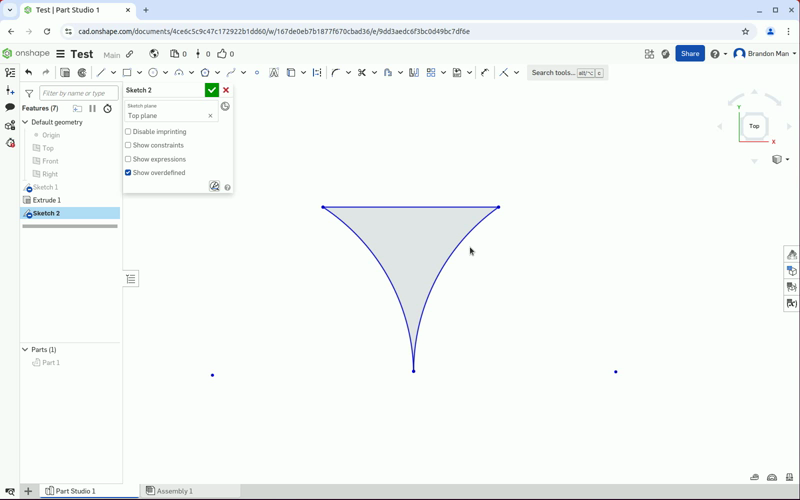
scroll(-6)
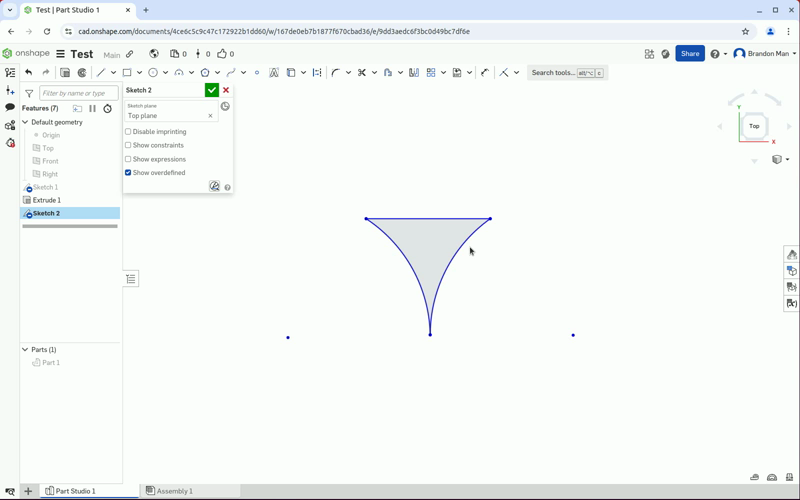
scroll(-6)
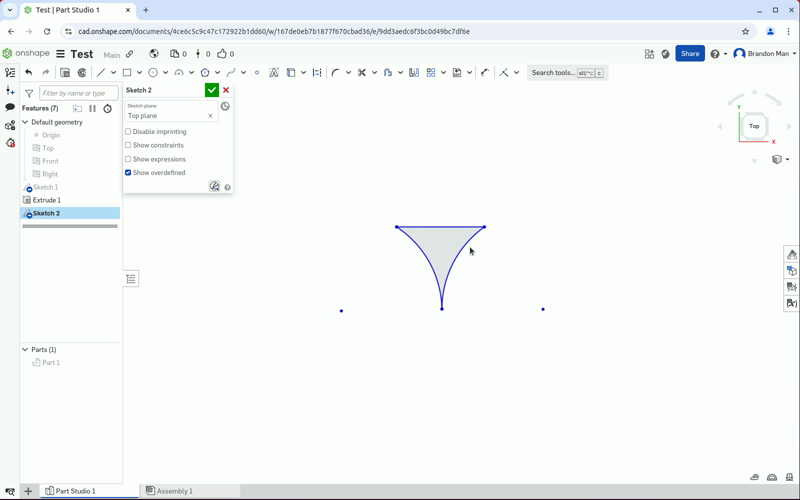
scroll(-6)
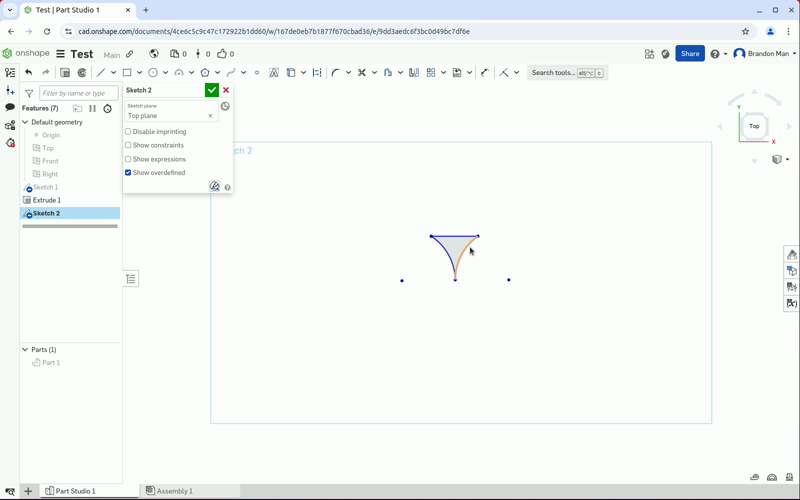
mouse_move(73, 352)
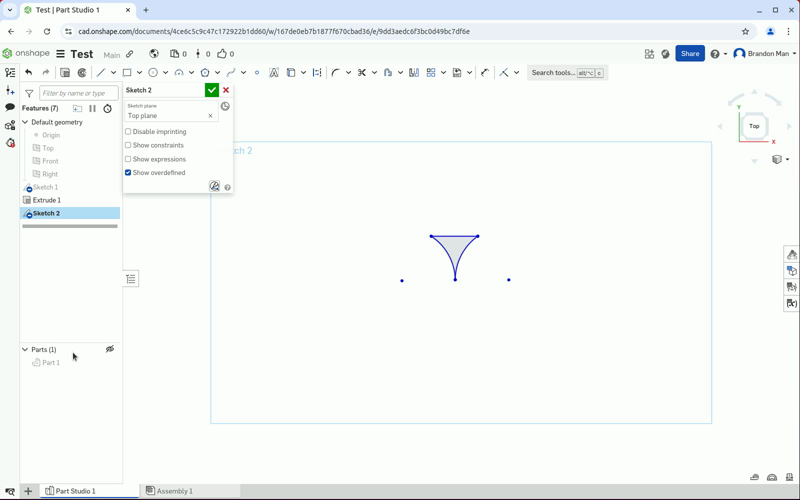
key(shift+y)
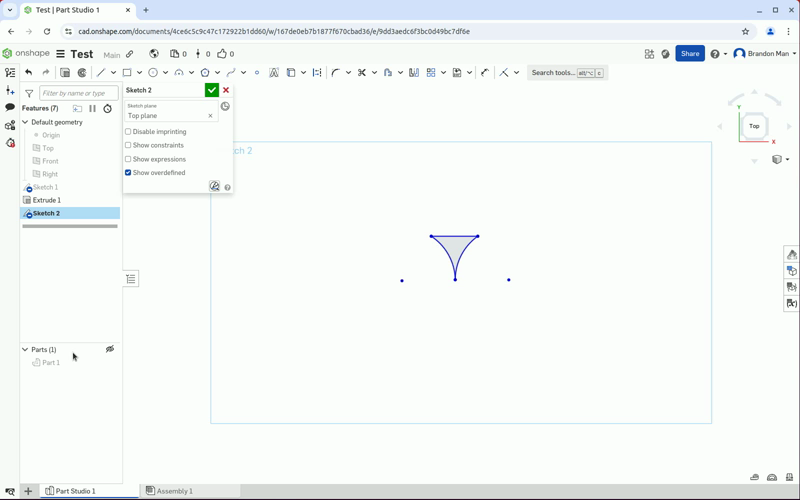
key(shift+e)
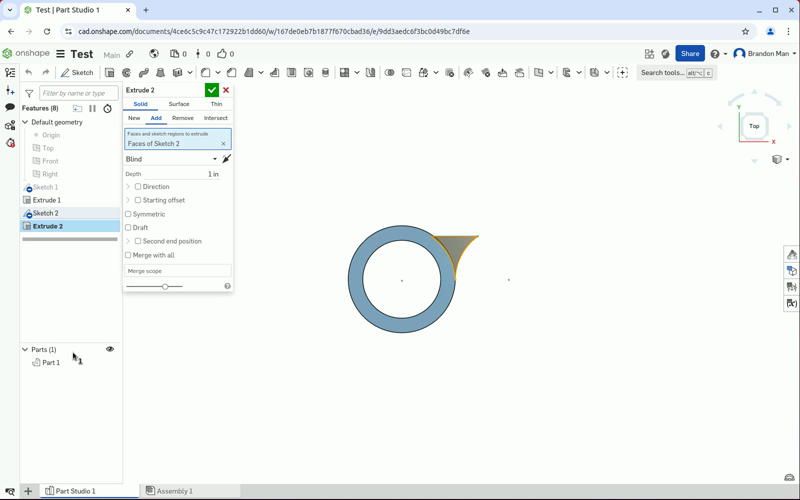
mouse_move(143, 106)
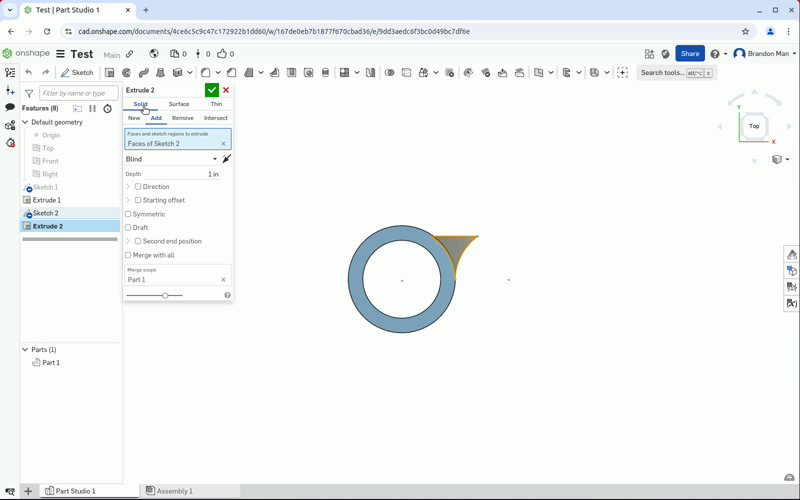
click(143, 106)
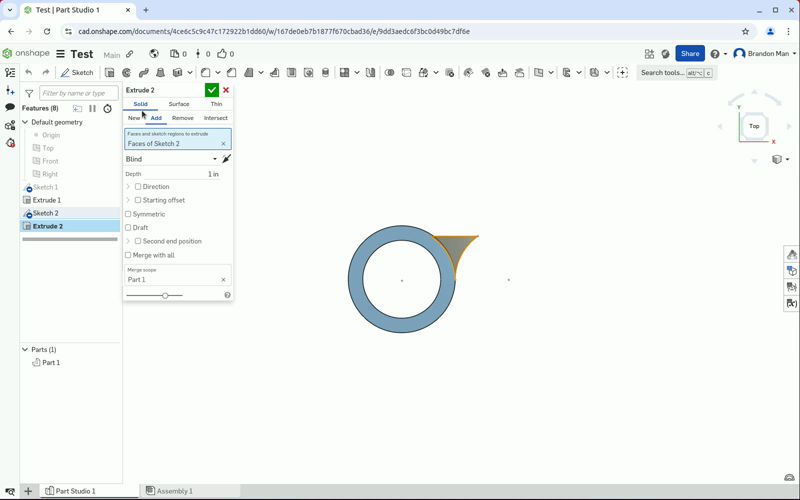
mouse_move(137, 120)
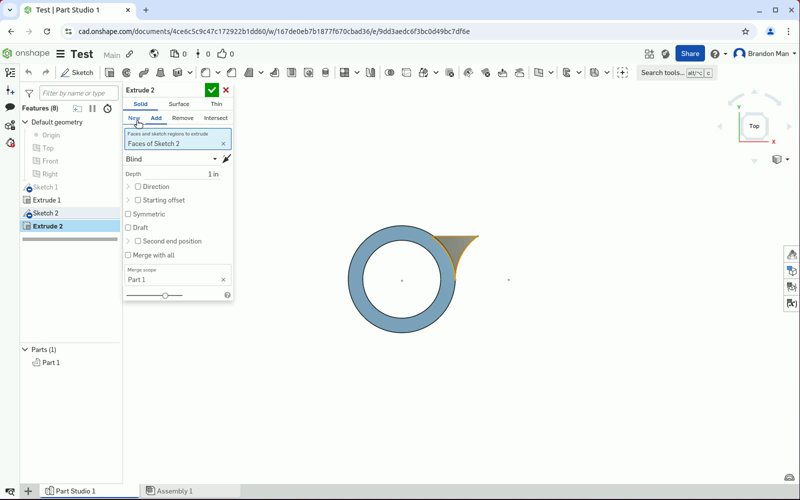
click(137, 120)
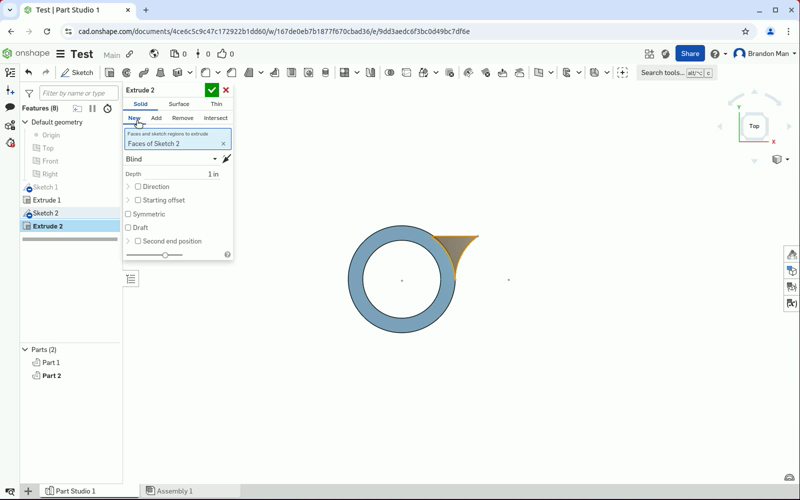
key(tab, 4)
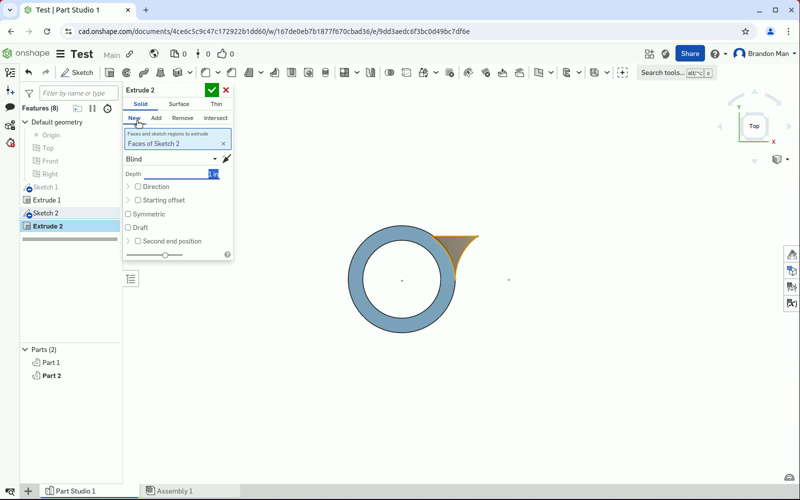
text(4.333)
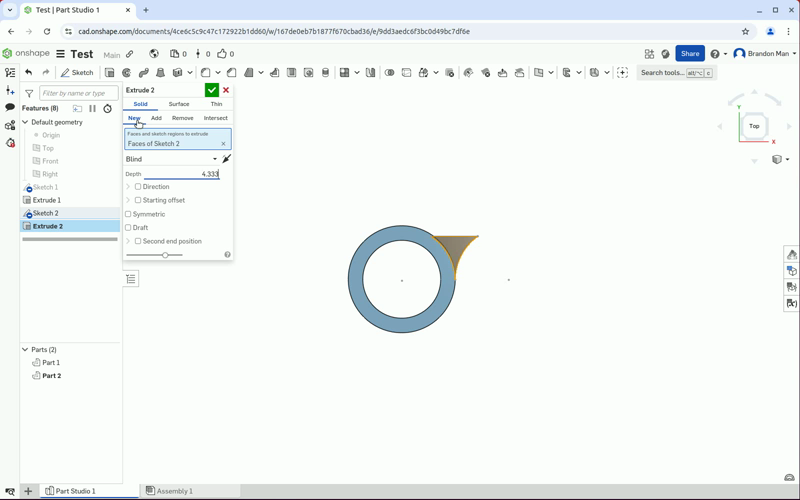
key(enter)
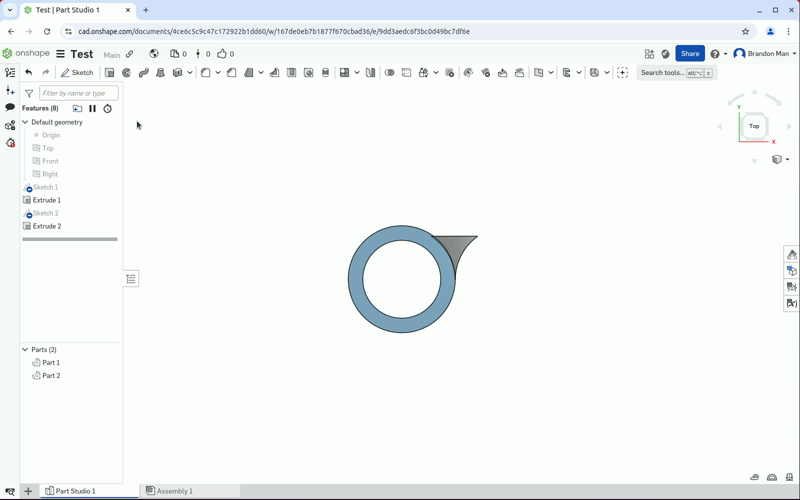
key(shift+h)
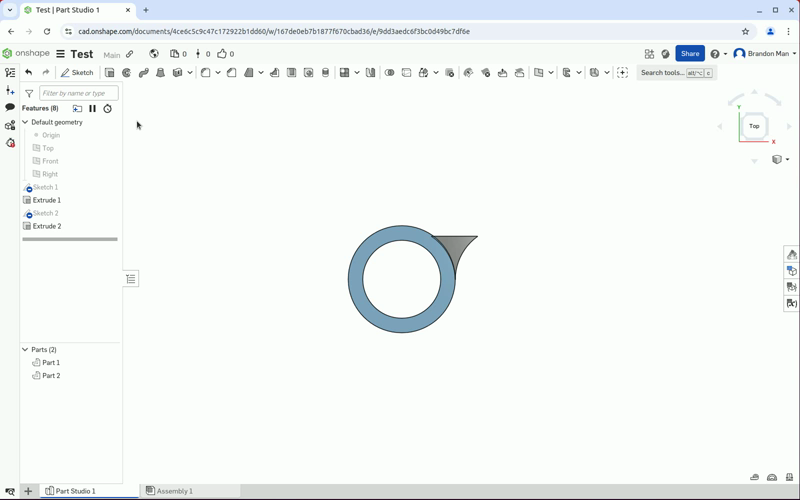
key(shift+h)
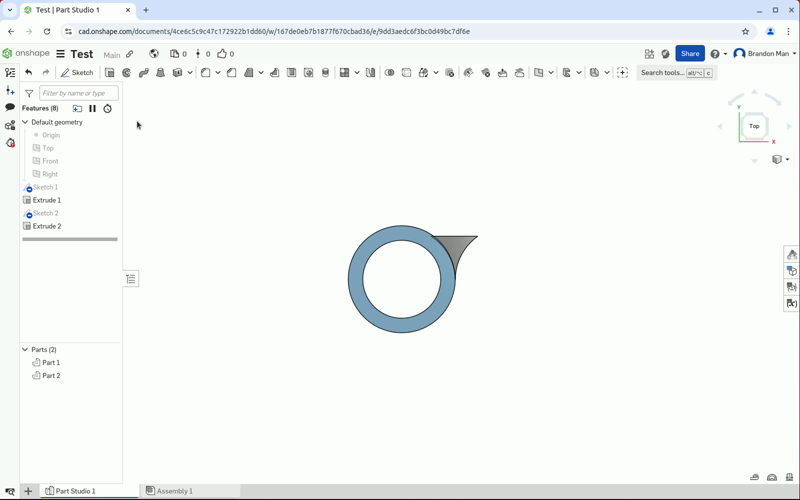
mouse_move(73, 189)
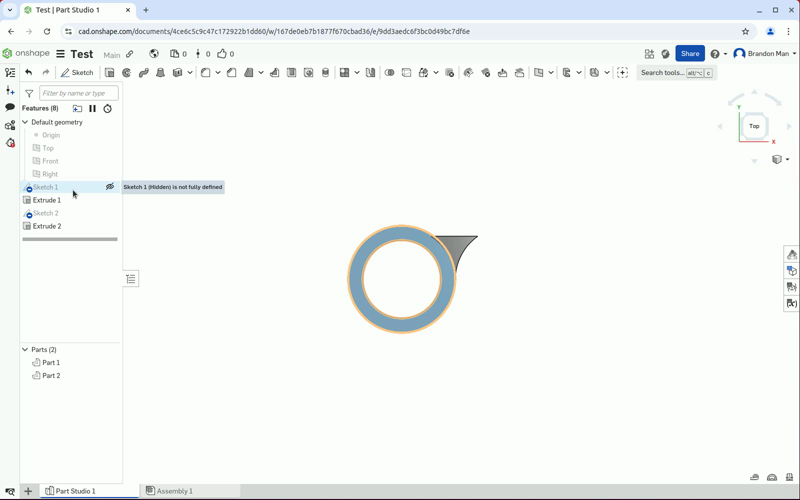
click(73, 189)
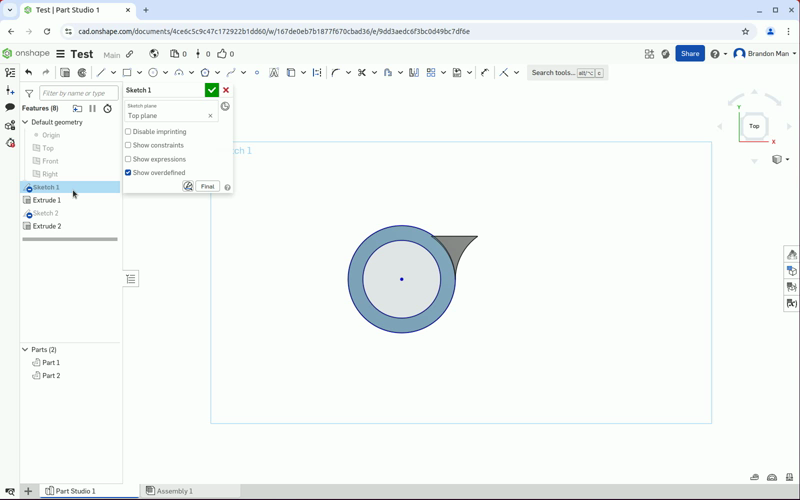
mouse_move(229, 92)
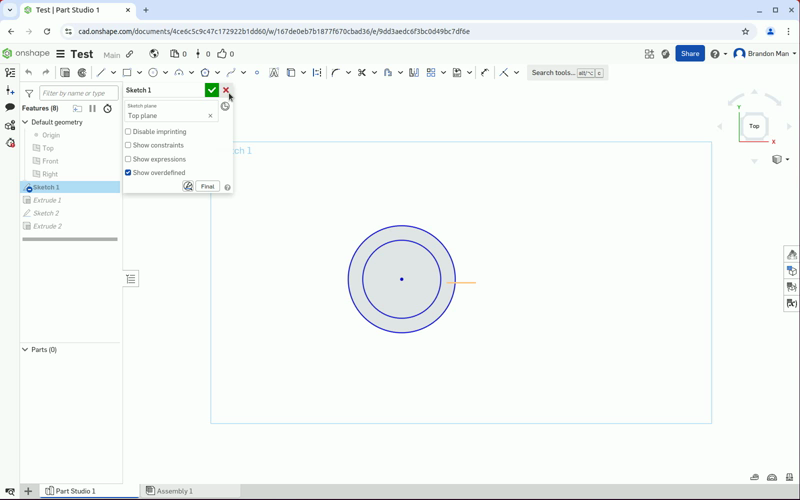
click(229, 92)
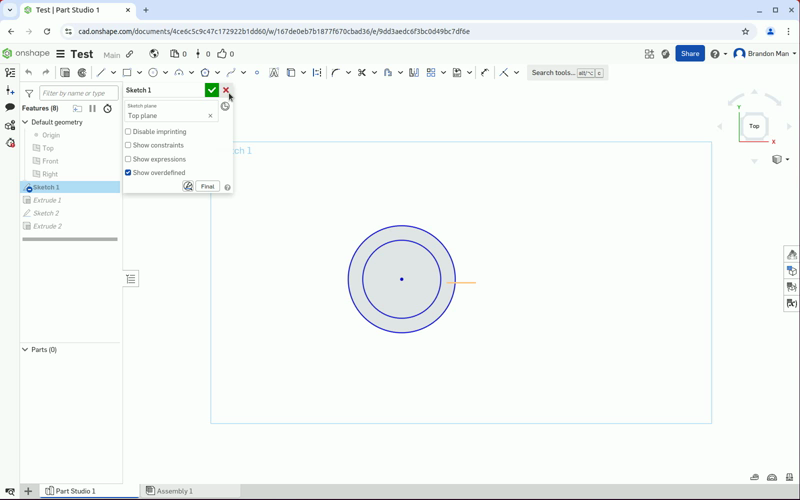
key(shift+s)
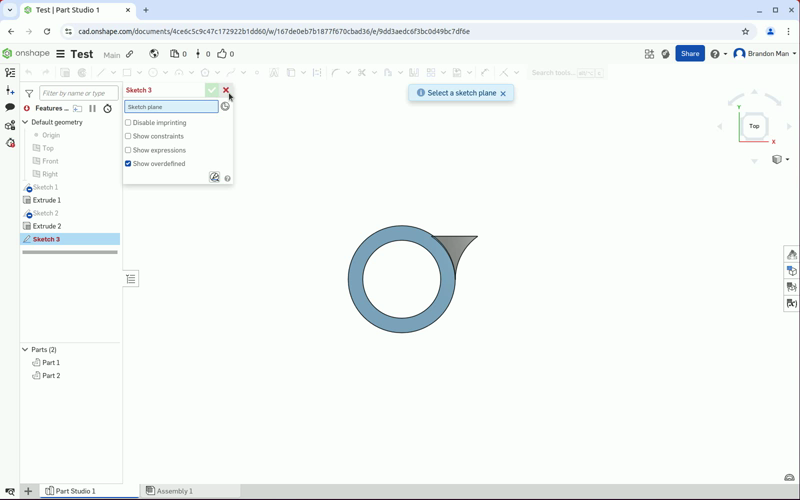
mouse_move(73, 150)
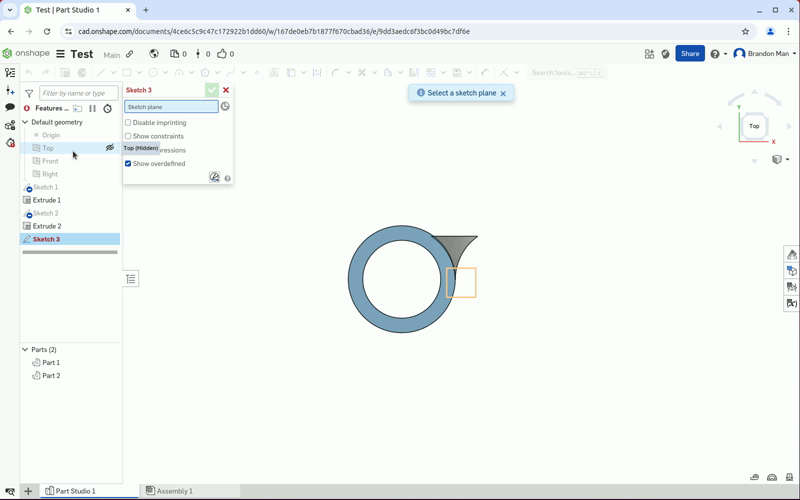
click(73, 150)
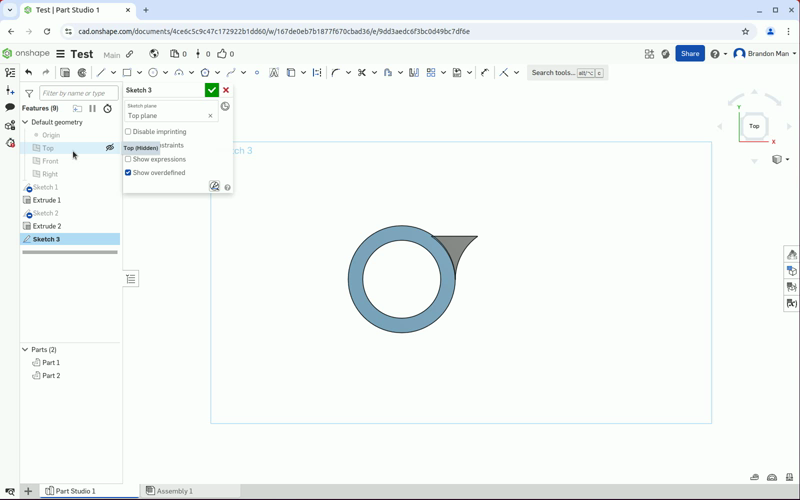
mouse_move(73, 352)
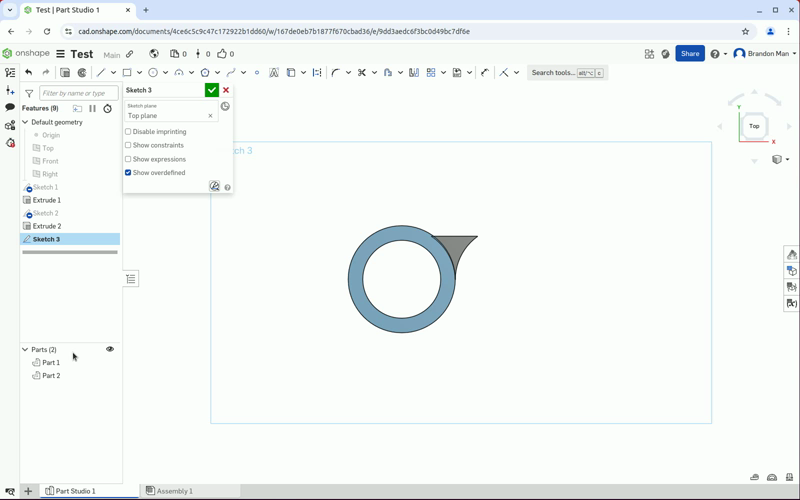
key(y)
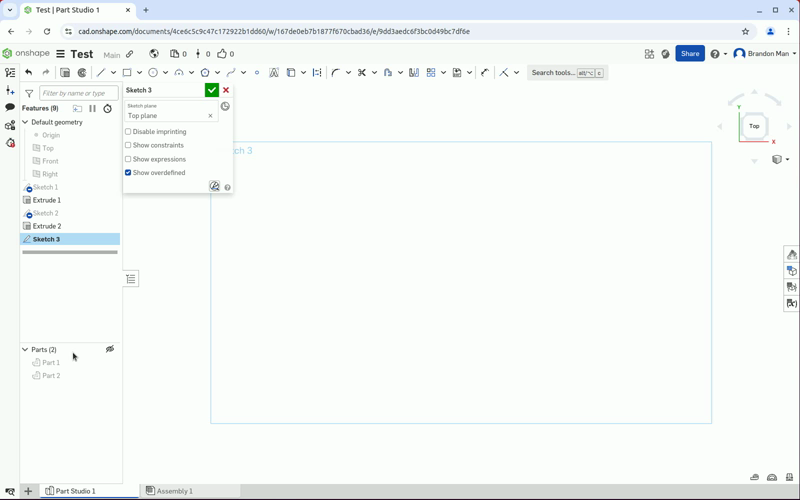
key(l)
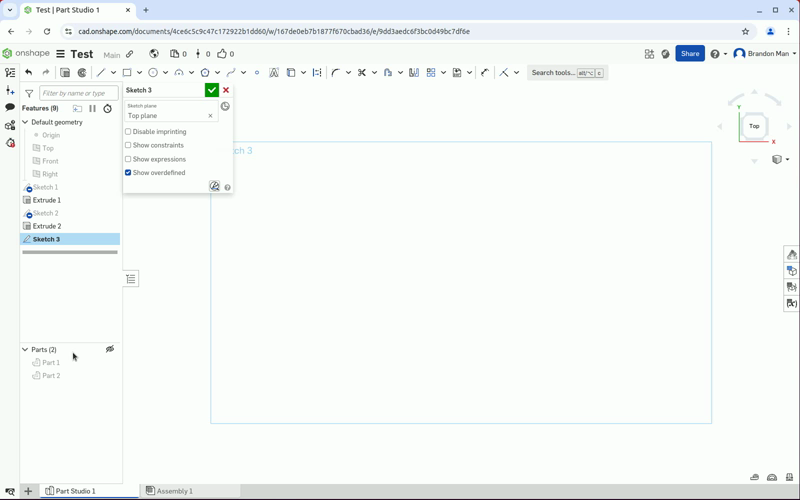
key_down(shift)
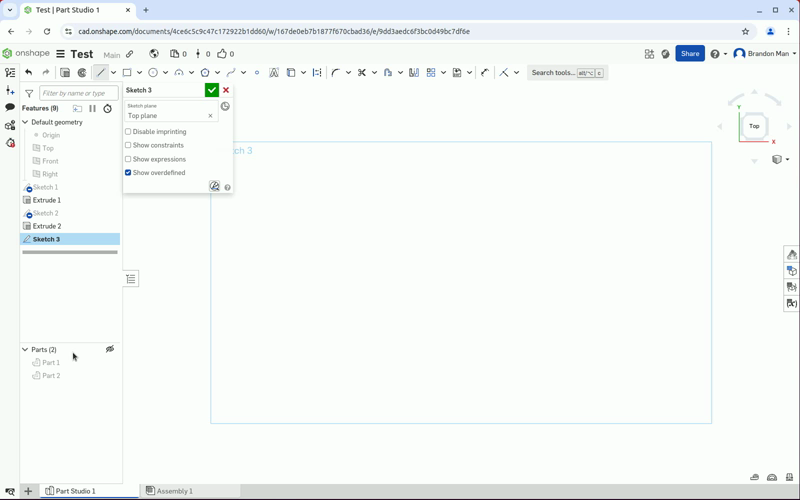
mouse_move(431, 322)
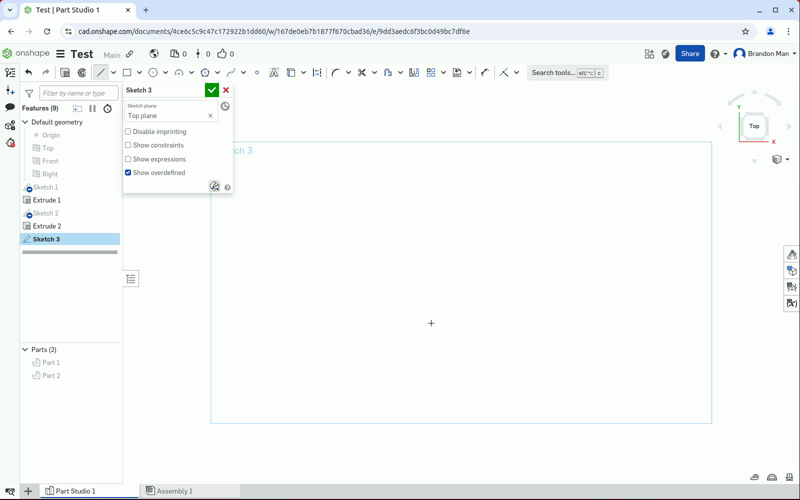
click(431, 322)
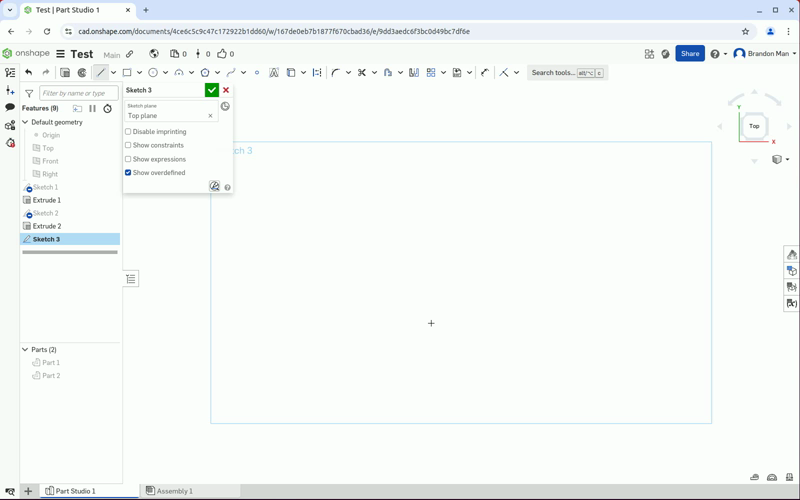
key_up(shift)
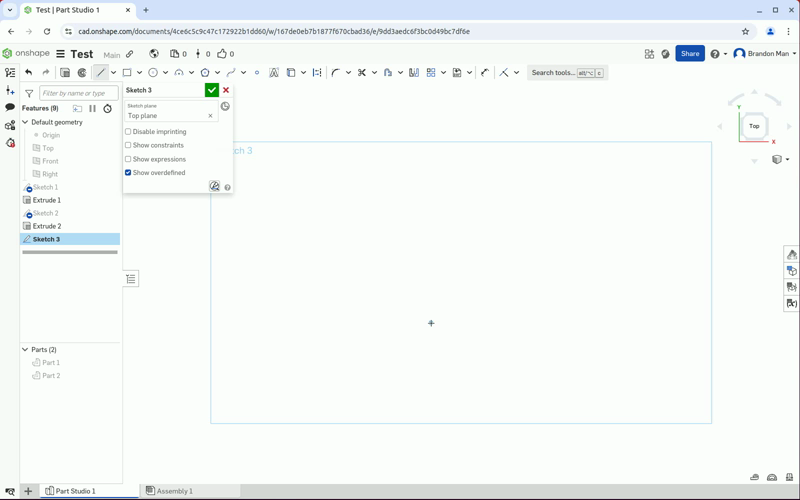
key_down(shift)
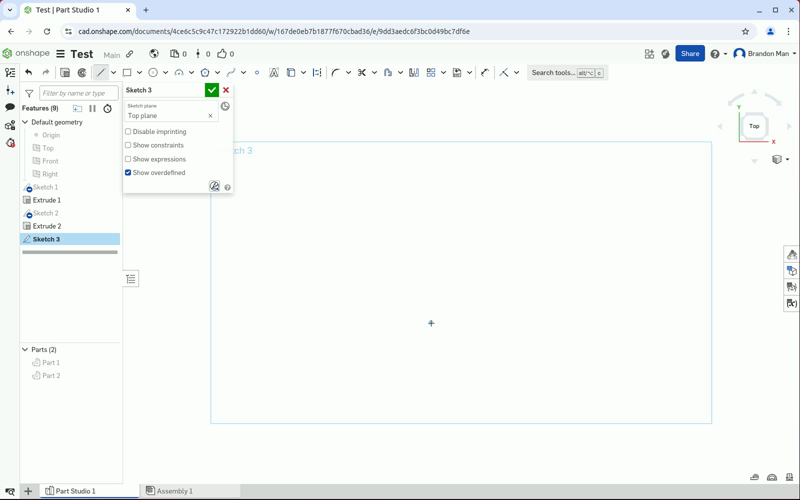
mouse_move(461, 322)
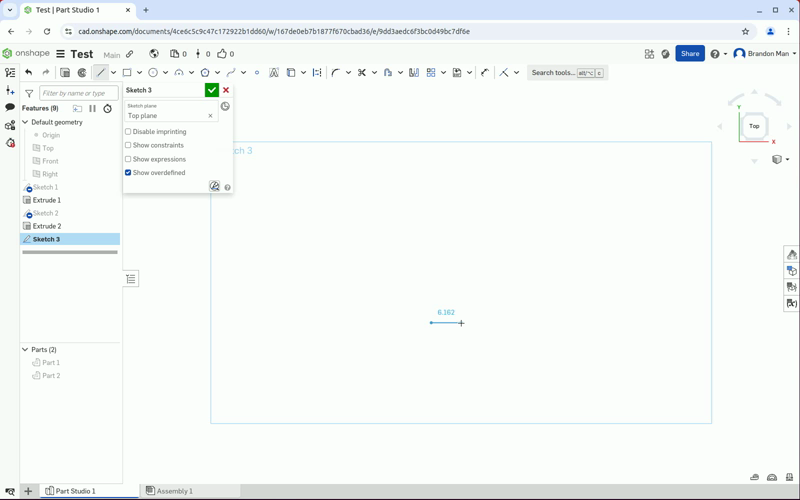
mouse_move(477, 322)
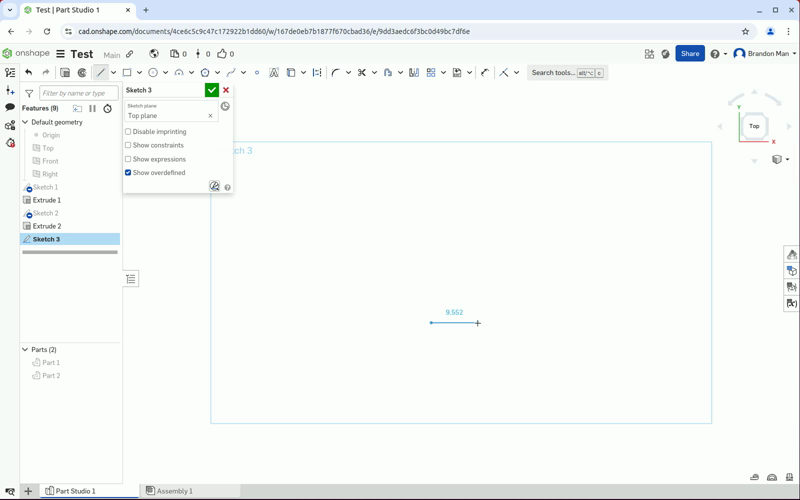
click(477, 322)
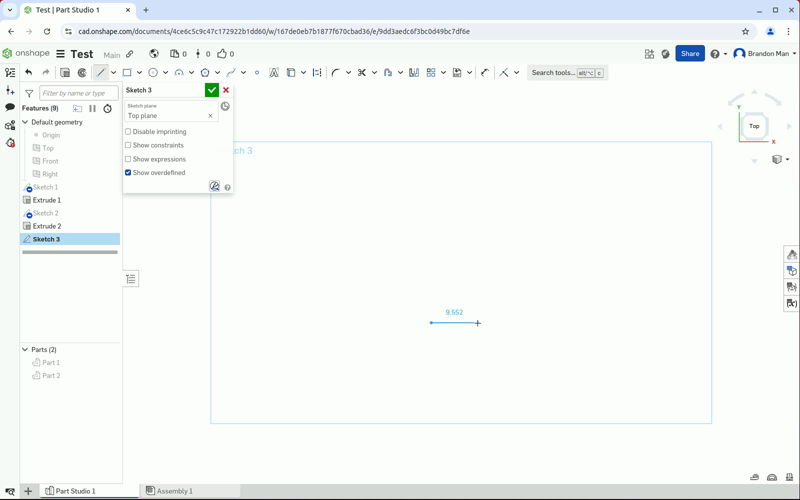
key_up(shift)
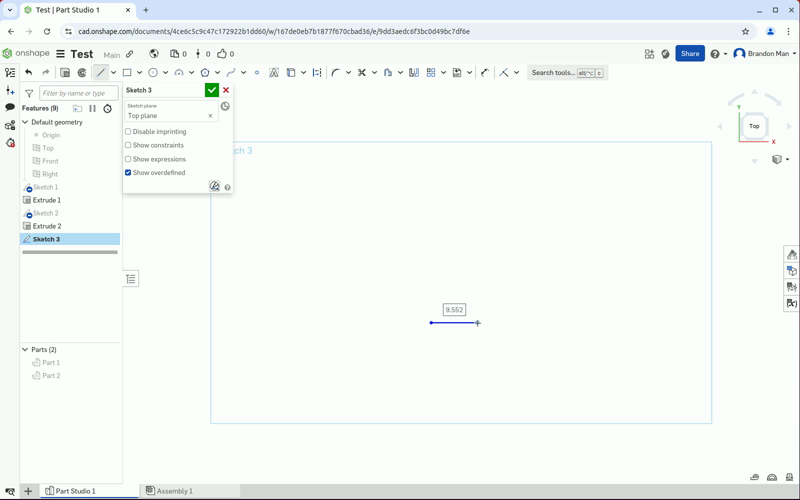
key(esc)
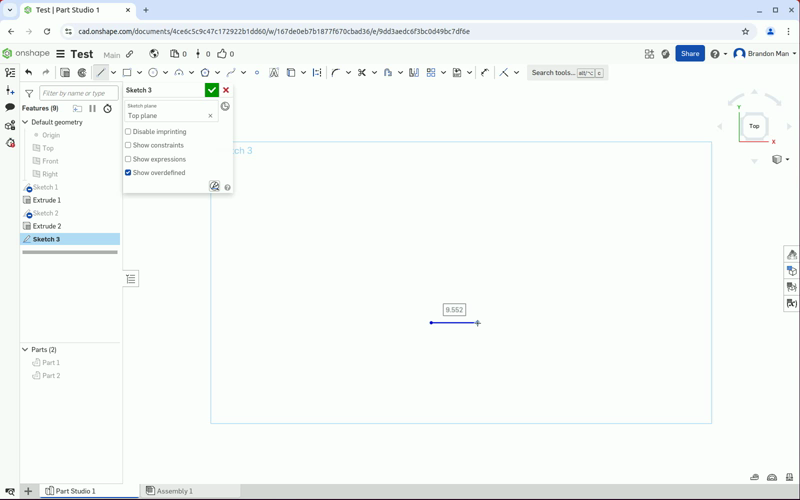
key(a)
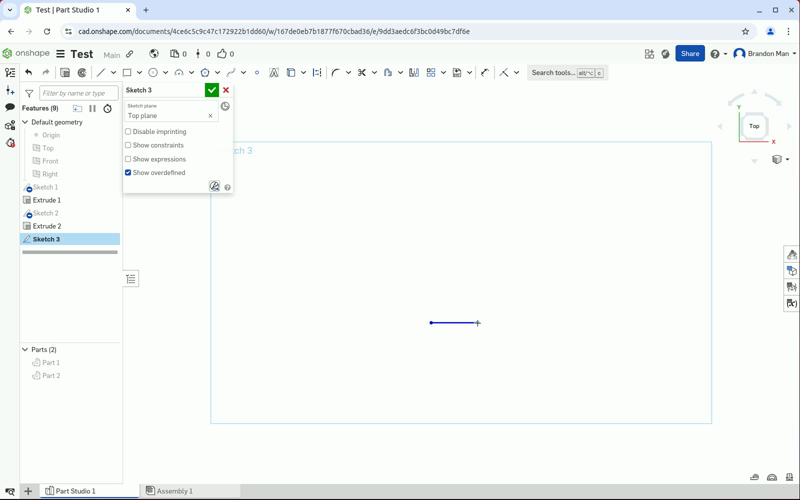
mouse_move(477, 322)
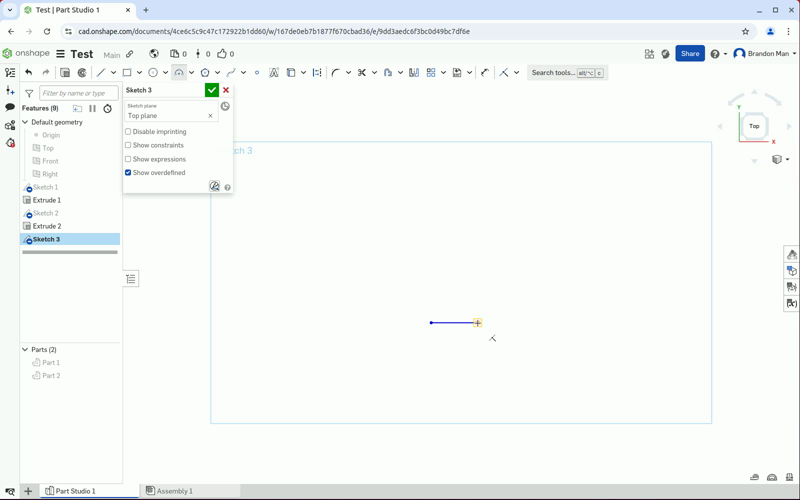
click(477, 322)
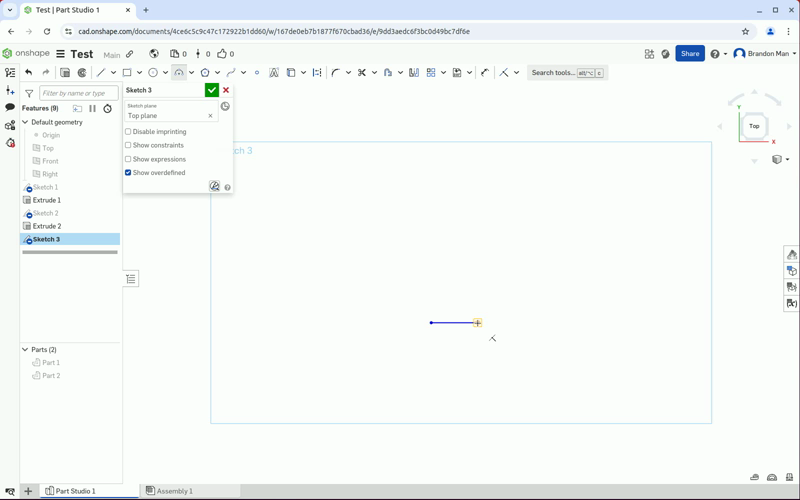
key_down(shift)
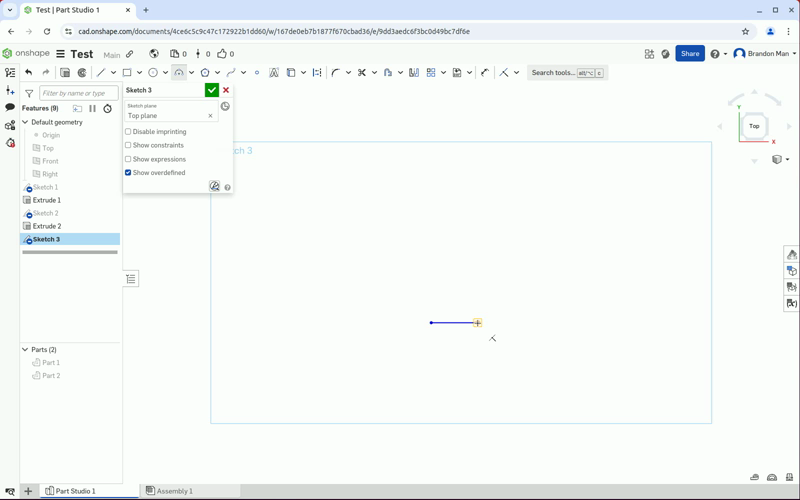
mouse_move(455, 279)
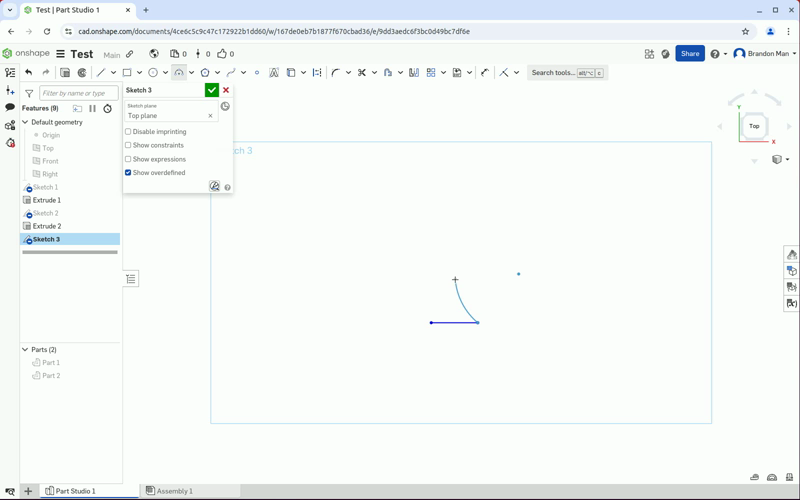
click(455, 279)
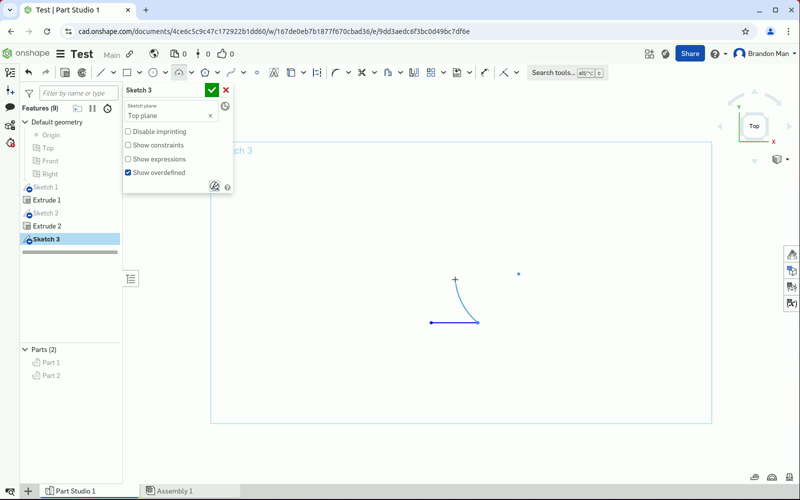
mouse_move(461, 303)
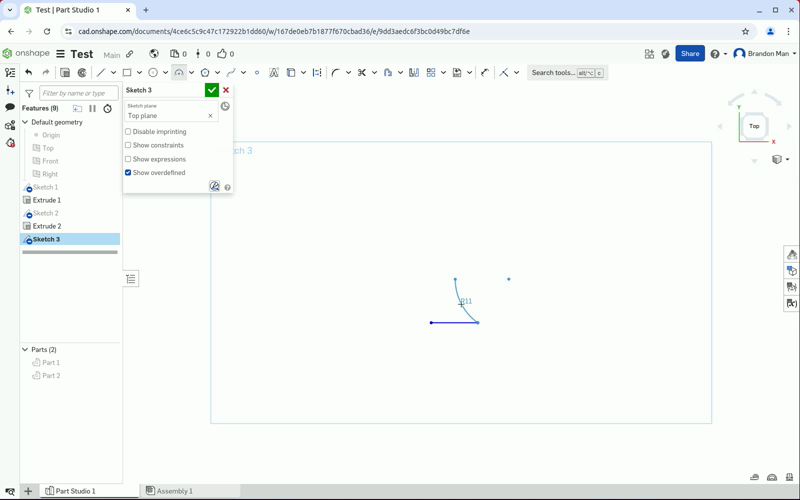
click(461, 303)
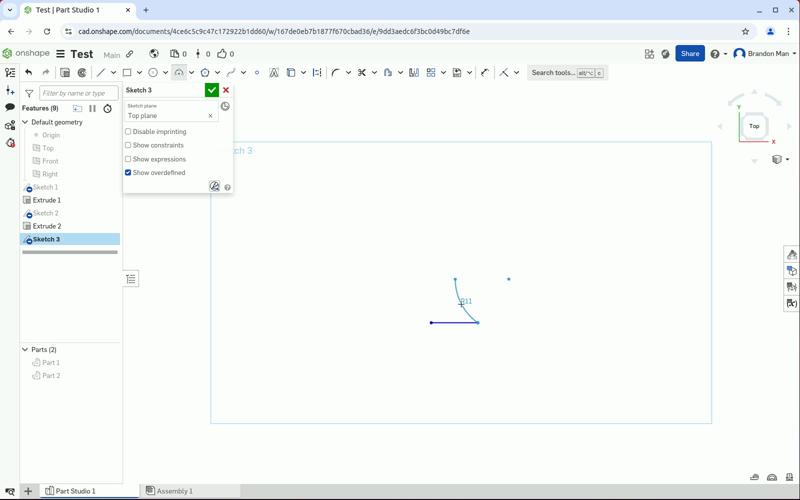
key_up(shift)
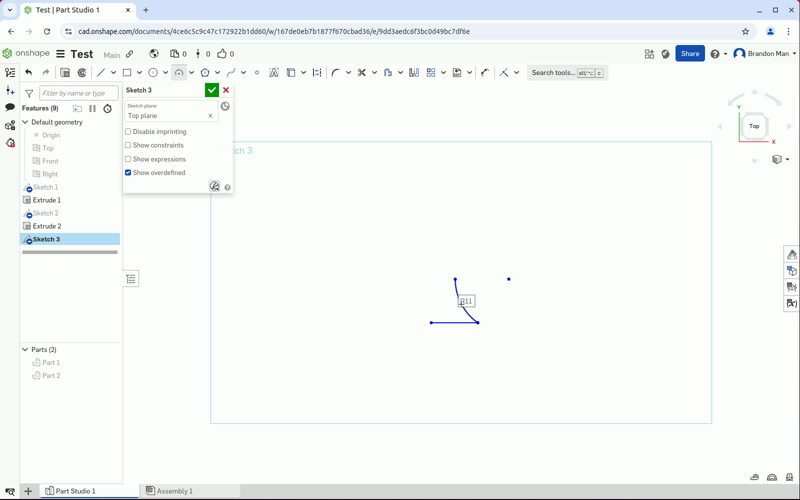
mouse_move(455, 279)
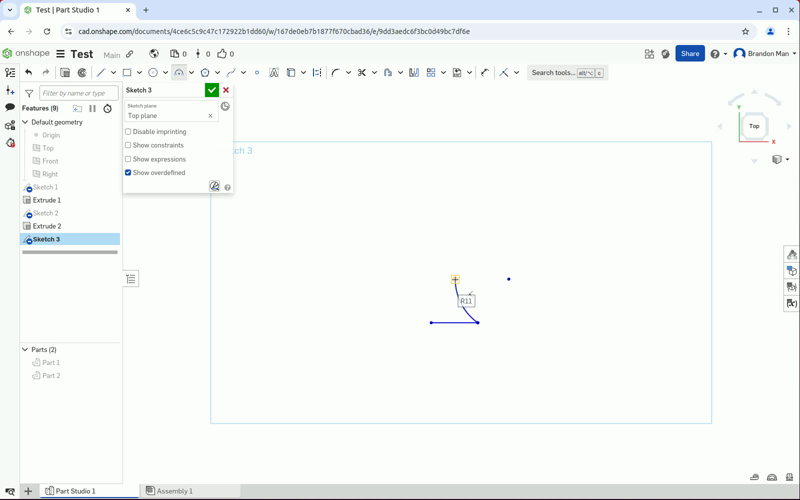
click(455, 279)
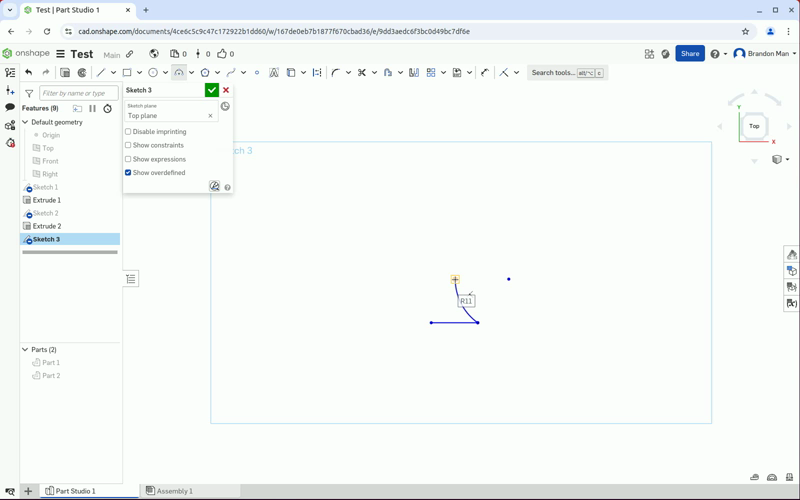
mouse_move(431, 322)
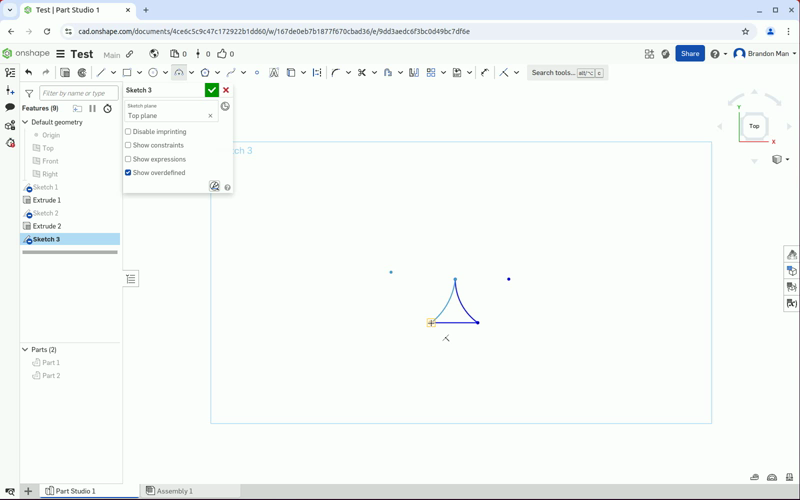
click(431, 322)
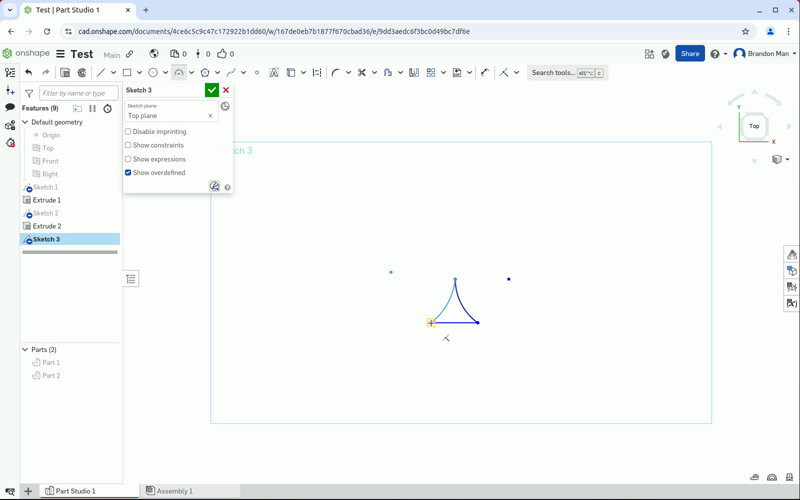
key_down(shift)
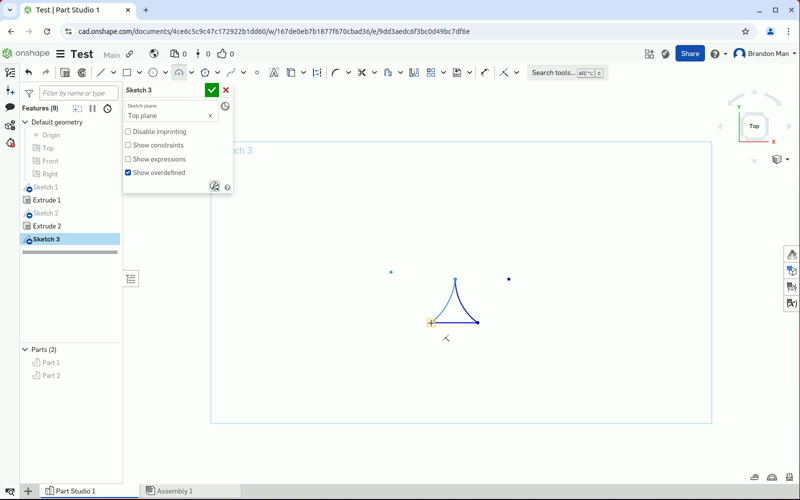
mouse_move(448, 303)
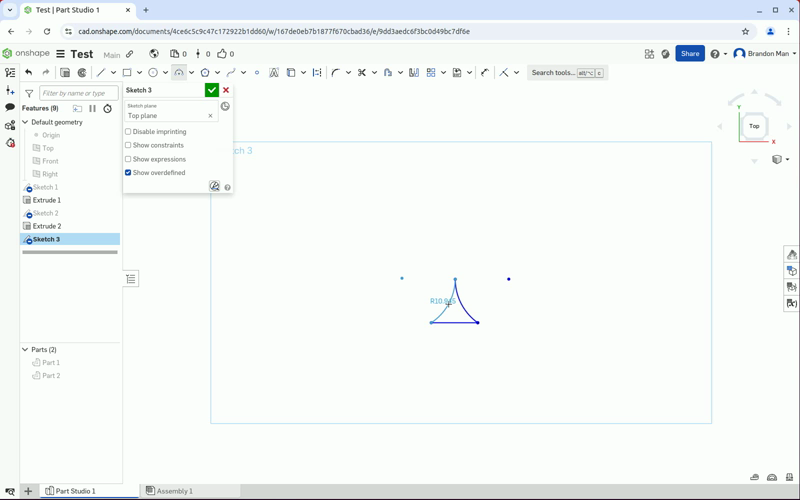
click(448, 303)
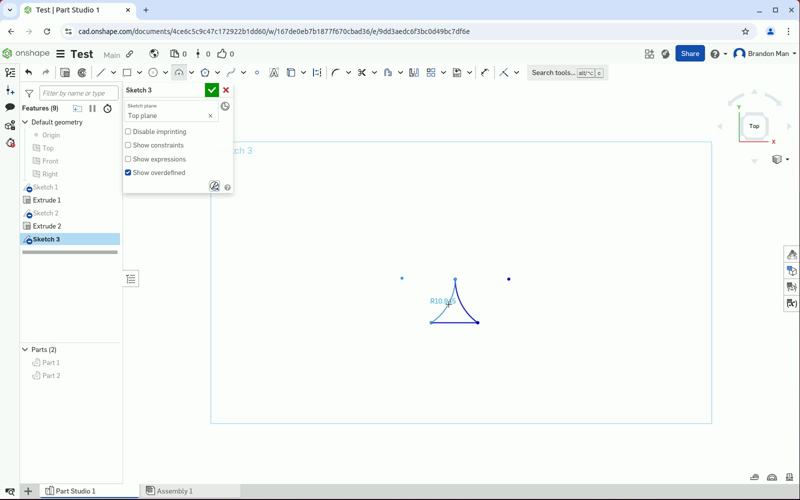
key_up(shift)
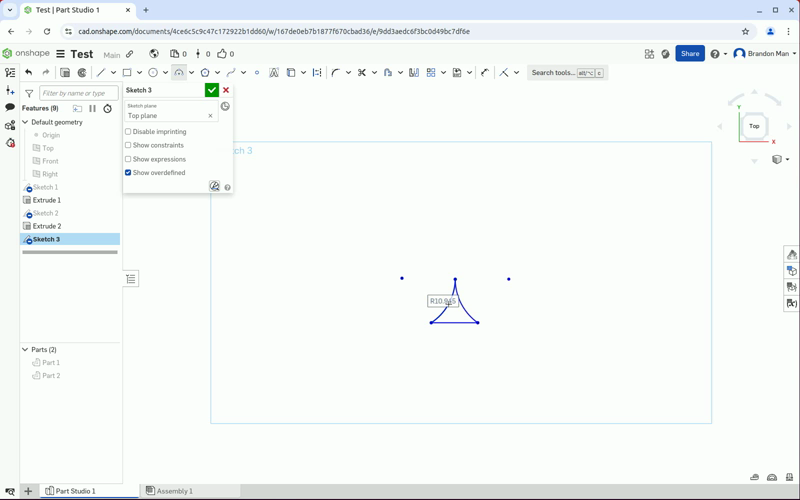
key(esc)
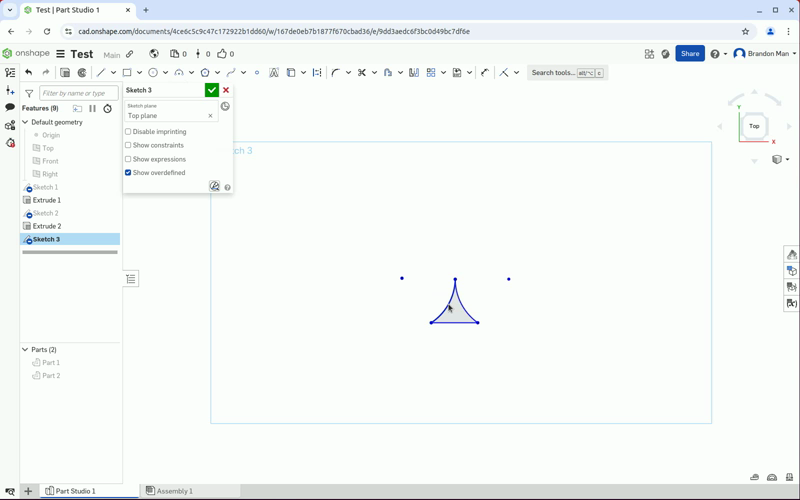
mouse_move(445, 298)
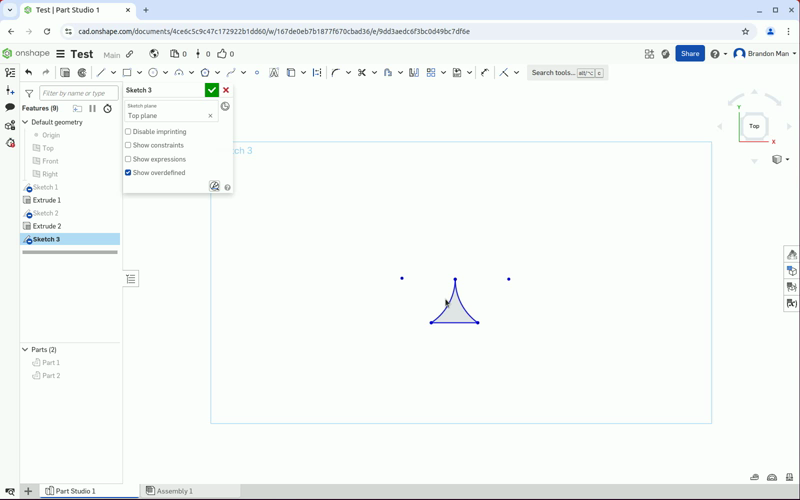
scroll(6)
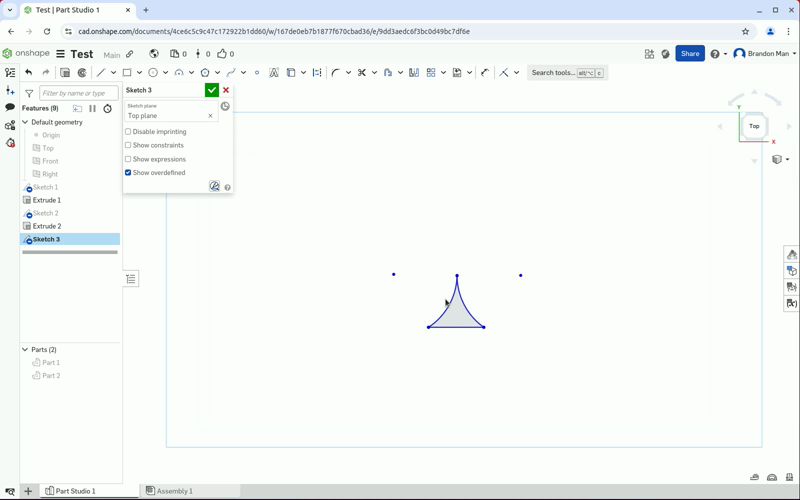
scroll(6)
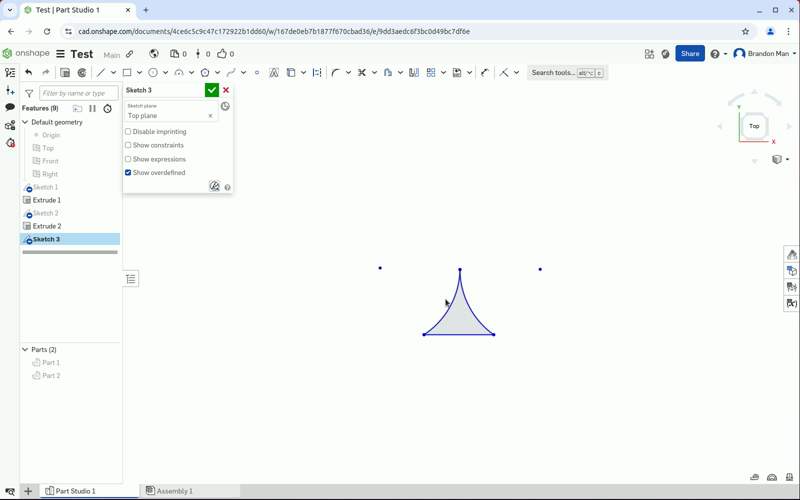
scroll(6)
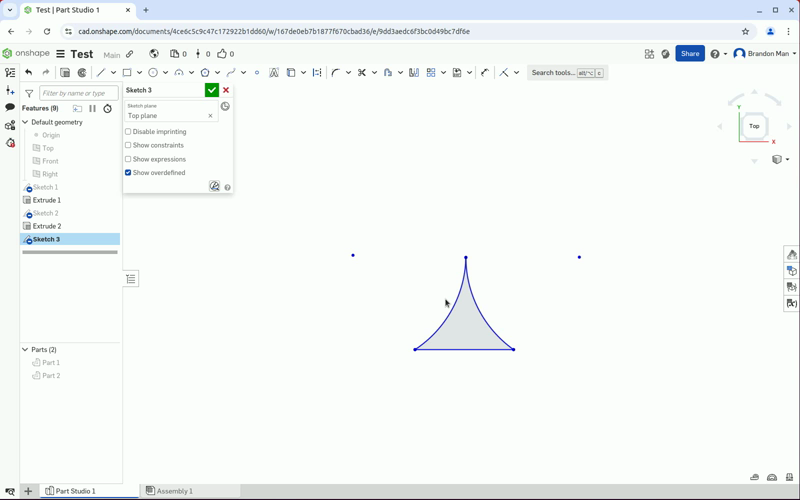
scroll(6)
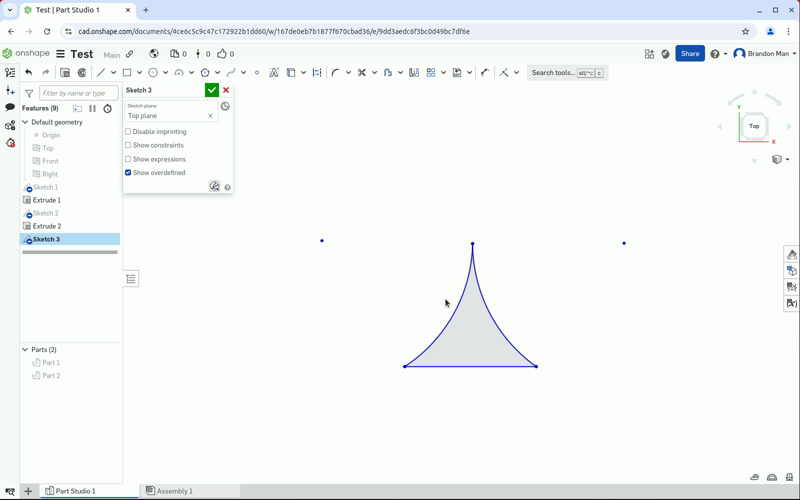
scroll(6)
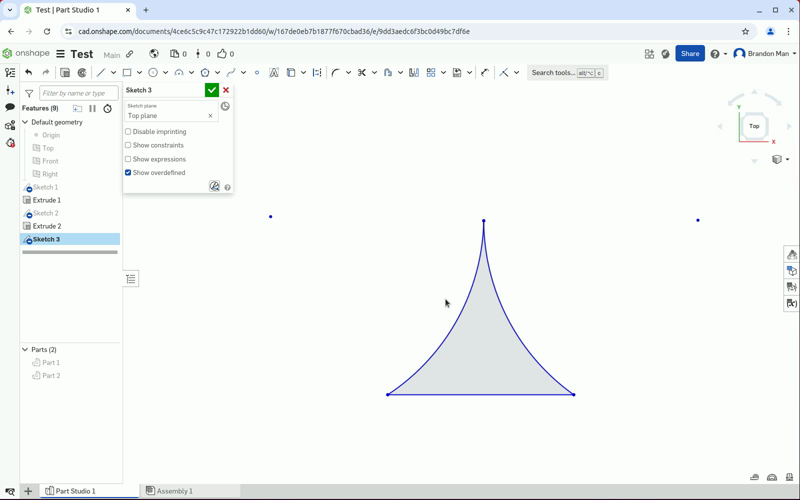
scroll(6)
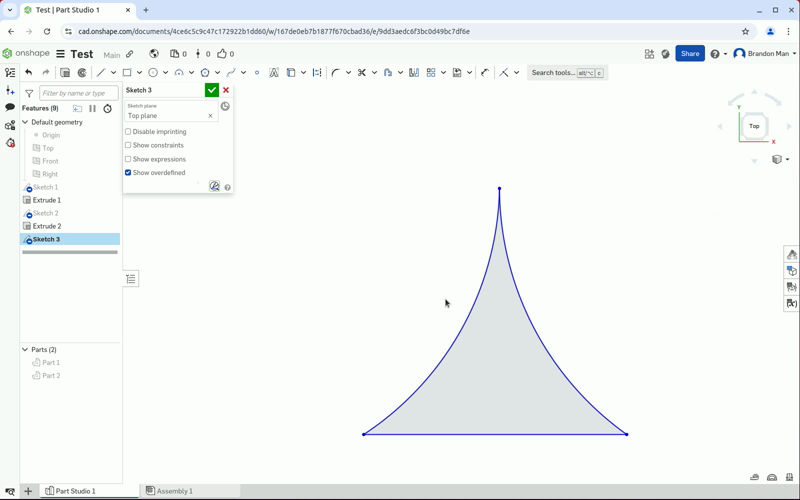
scroll(6)
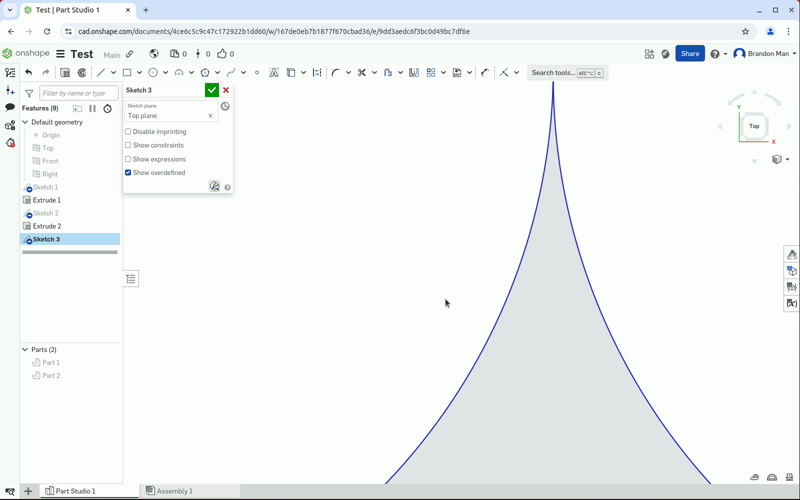
click(445, 298)
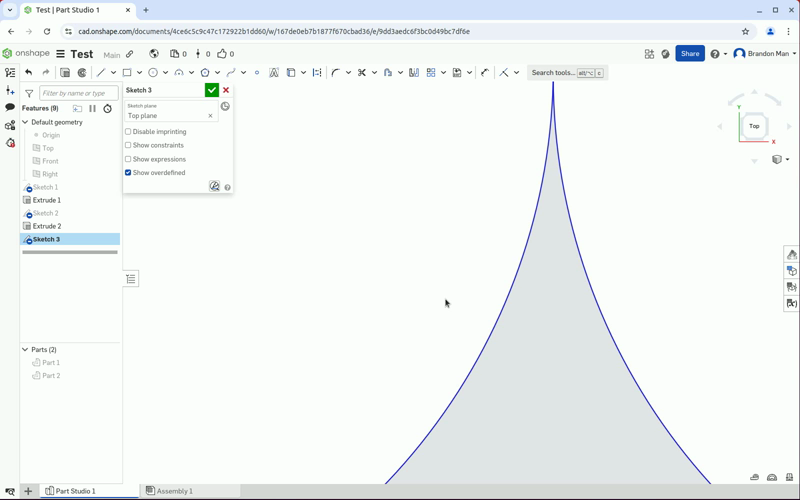
scroll(-6)
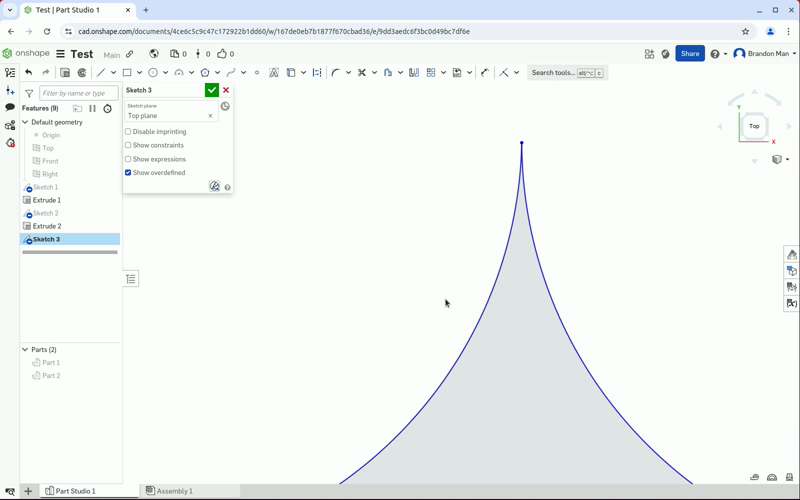
scroll(-6)
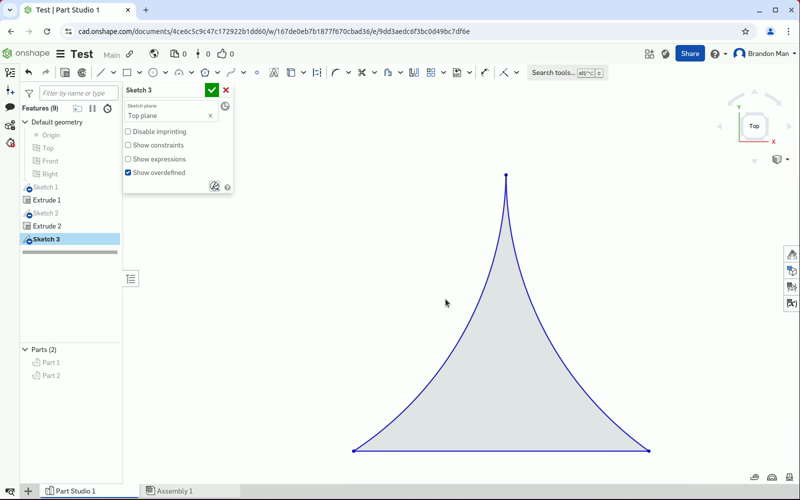
scroll(-6)
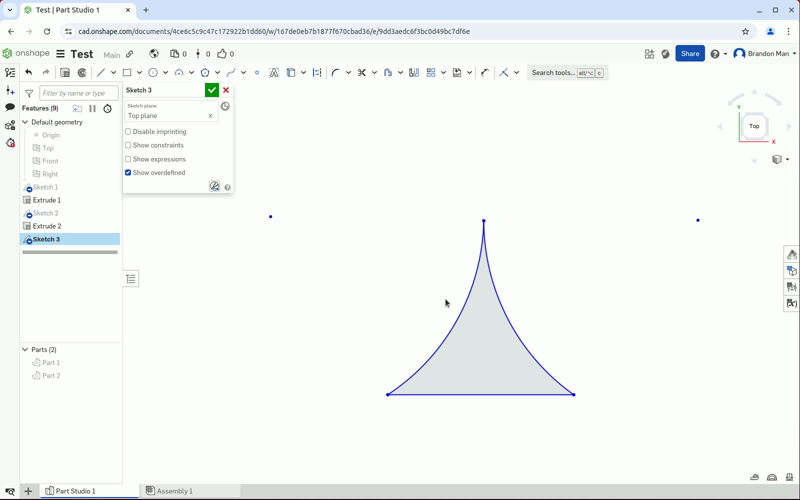
scroll(-6)
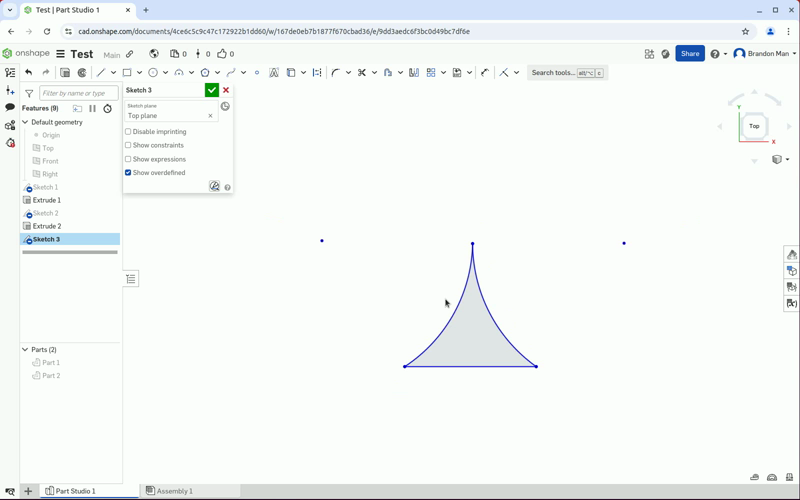
scroll(-6)
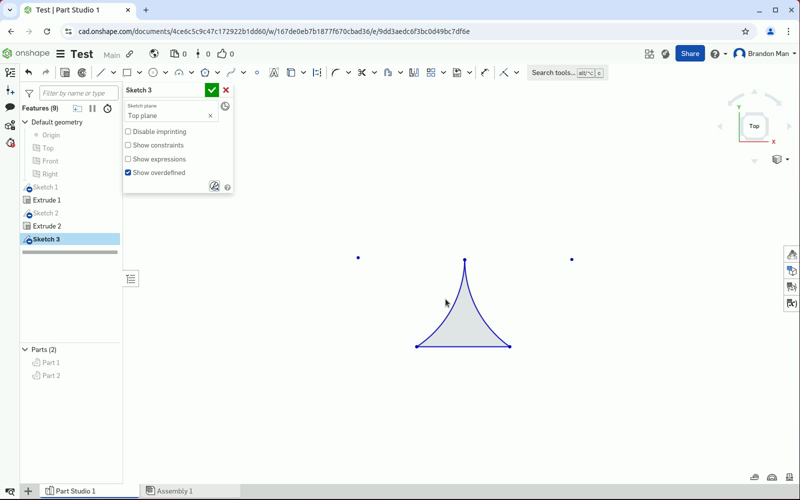
scroll(-6)
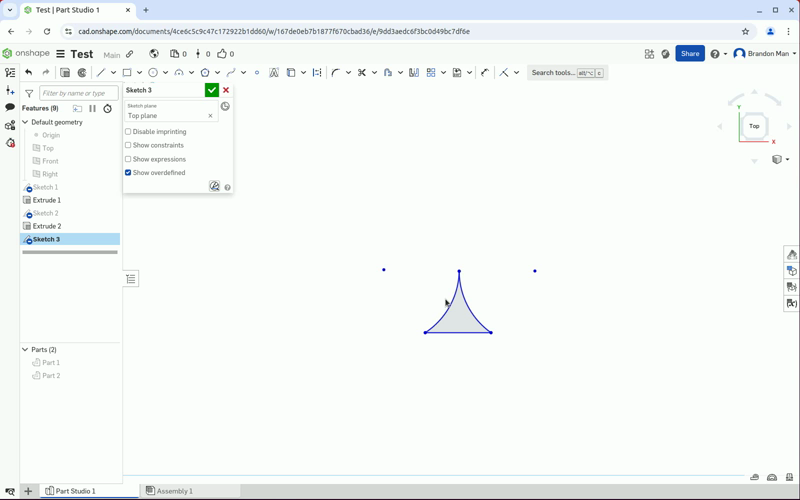
scroll(-6)
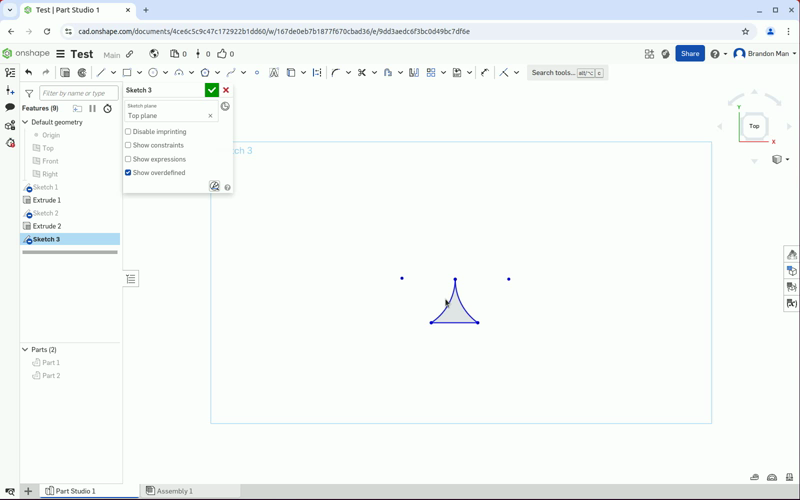
mouse_move(73, 352)
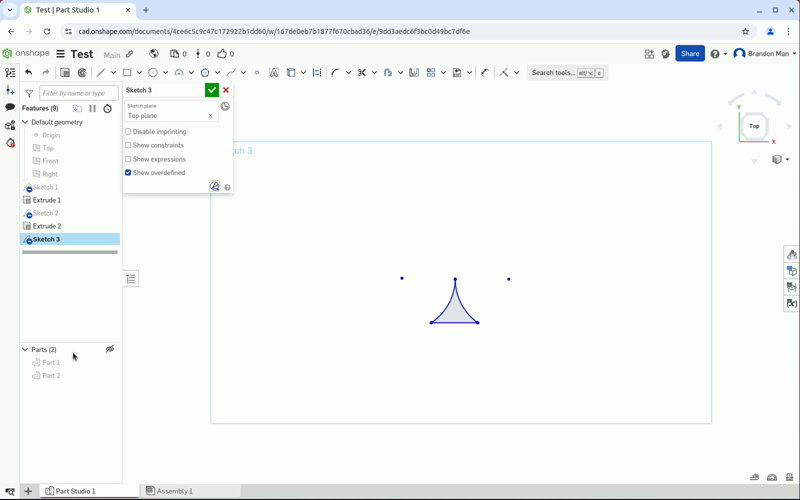
key(shift+y)
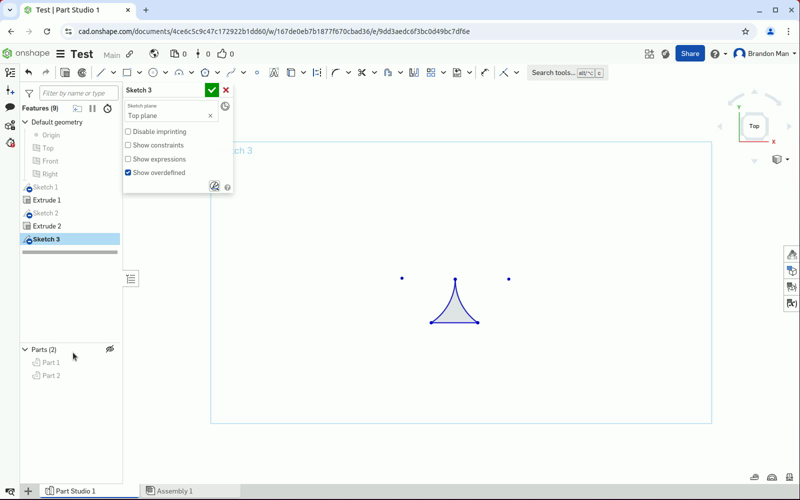
key(shift+e)
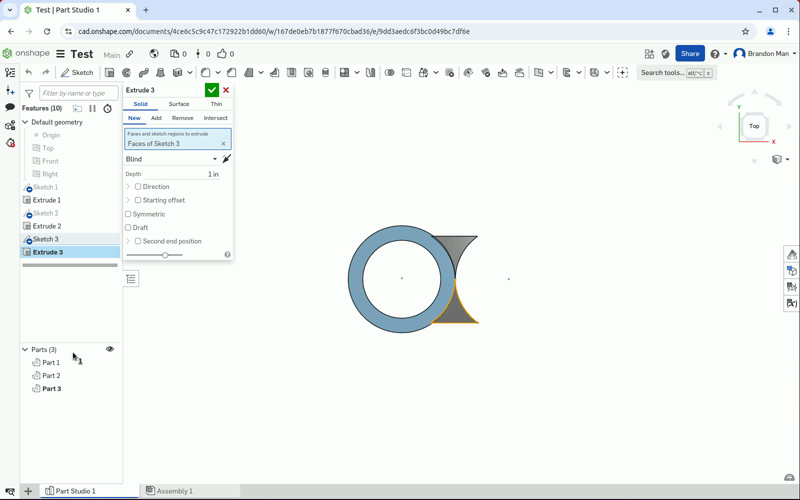
mouse_move(143, 106)
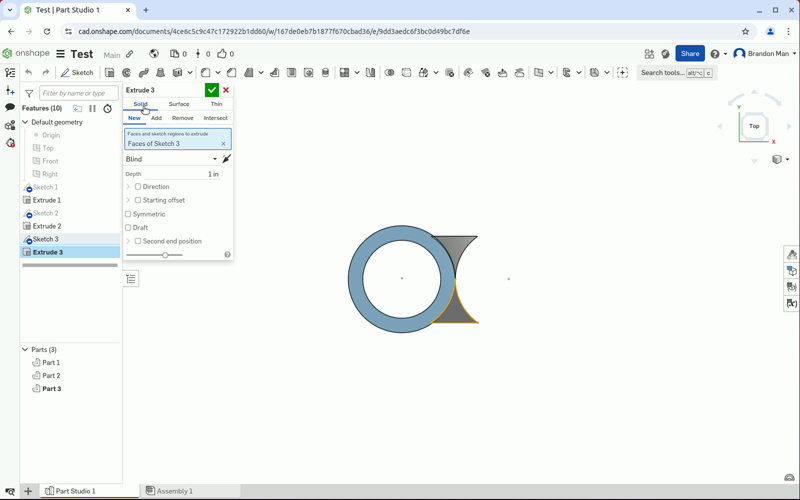
click(143, 106)
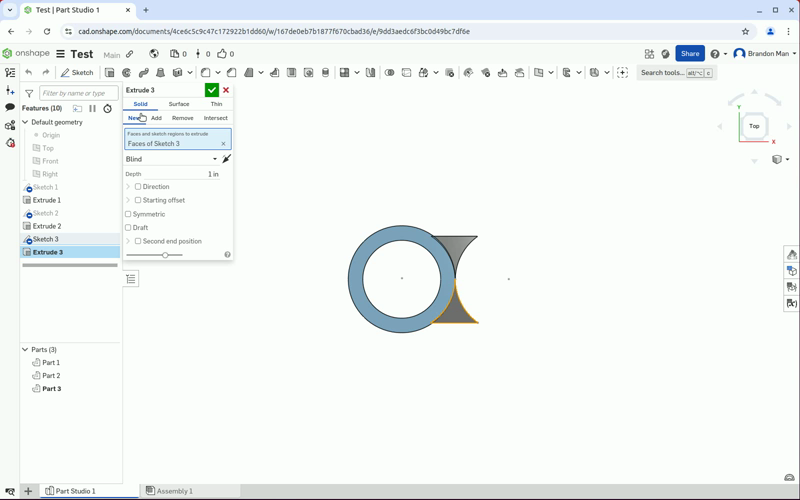
mouse_move(137, 120)
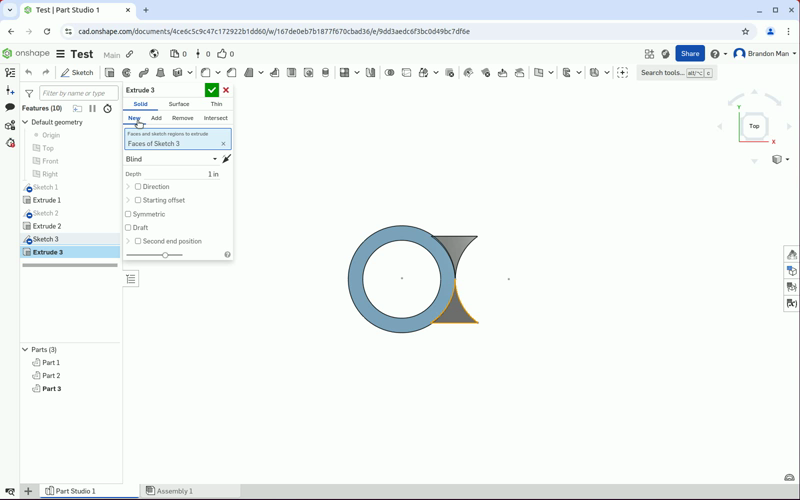
click(137, 120)
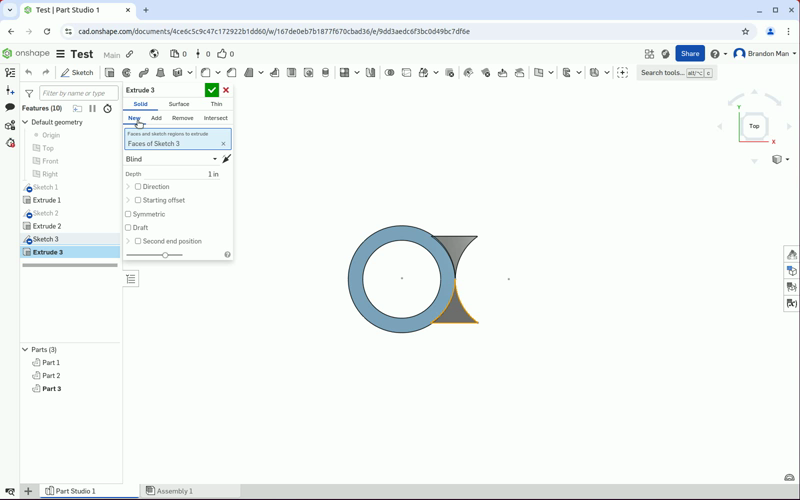
key(tab, 4)
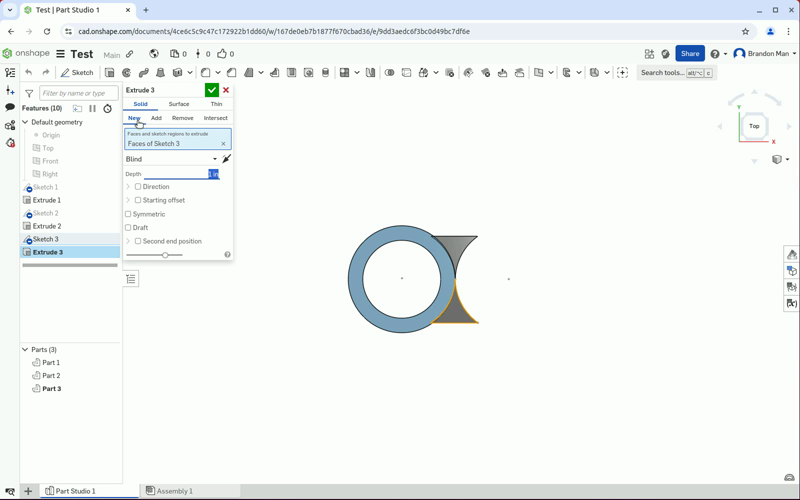
text(4.333)
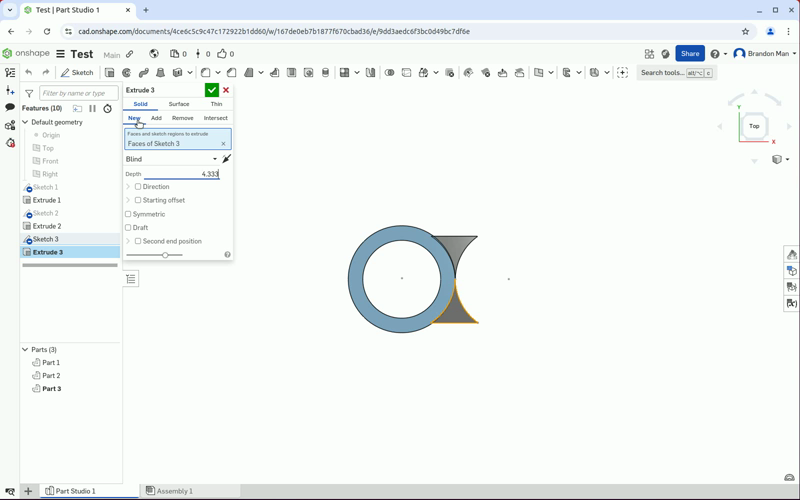
key(enter)
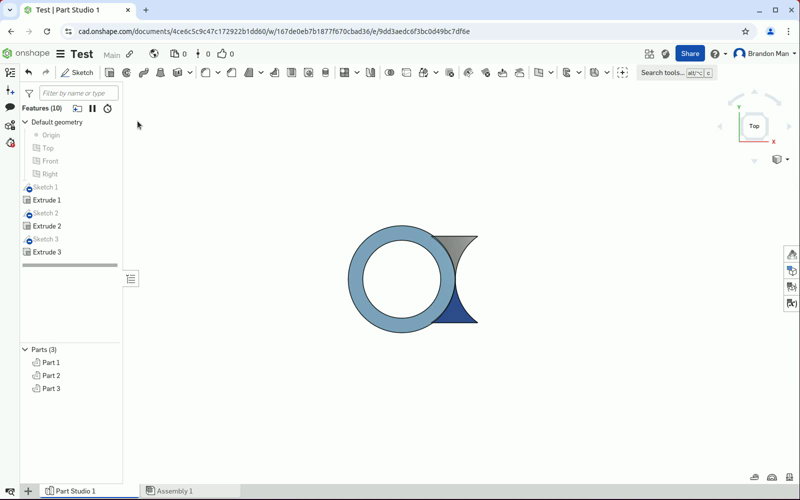
key(shift+h)
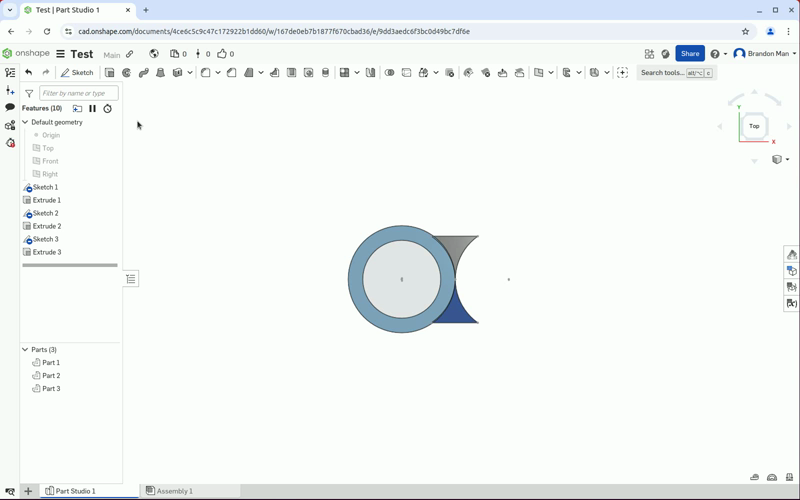
key(shift+h)
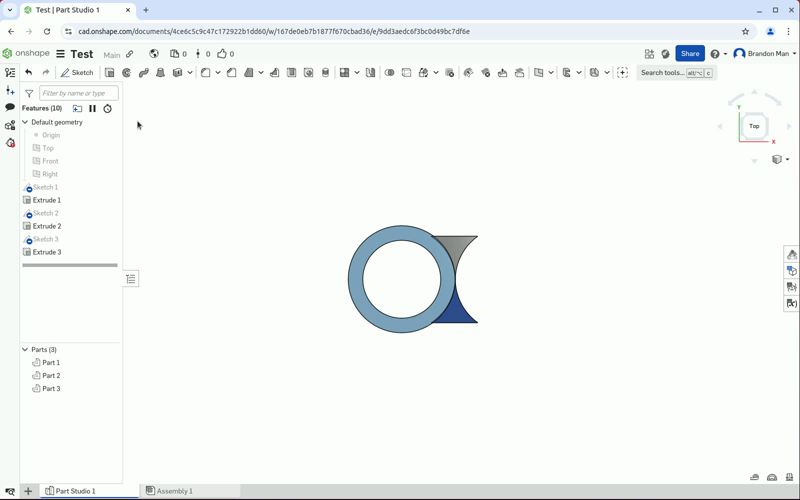
mouse_move(73, 189)
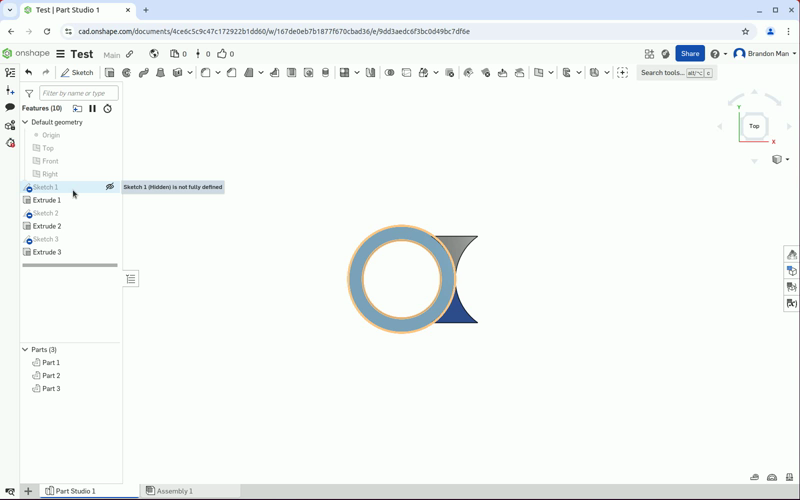
click(73, 189)
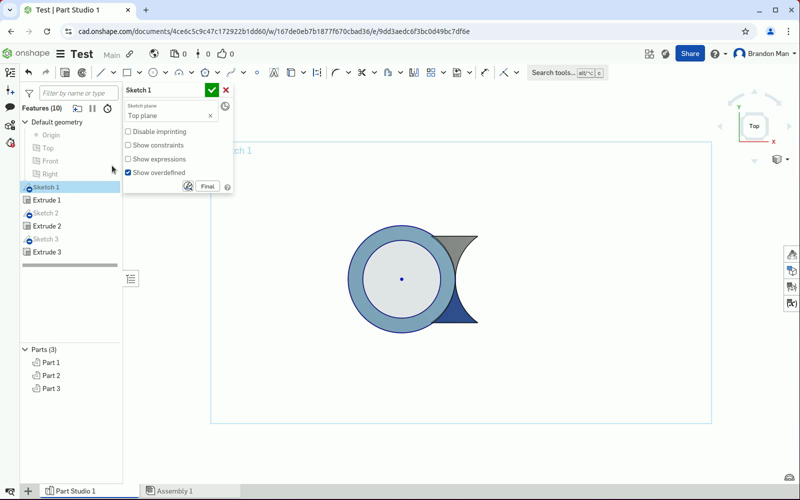
mouse_move(229, 92)
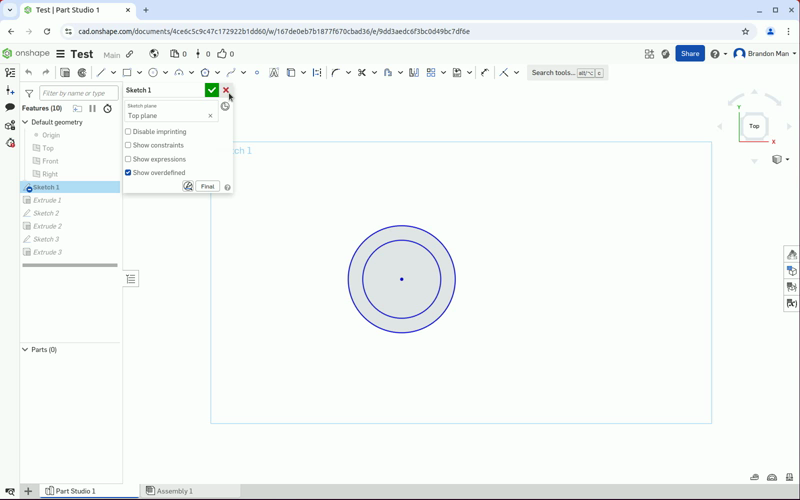
click(229, 92)
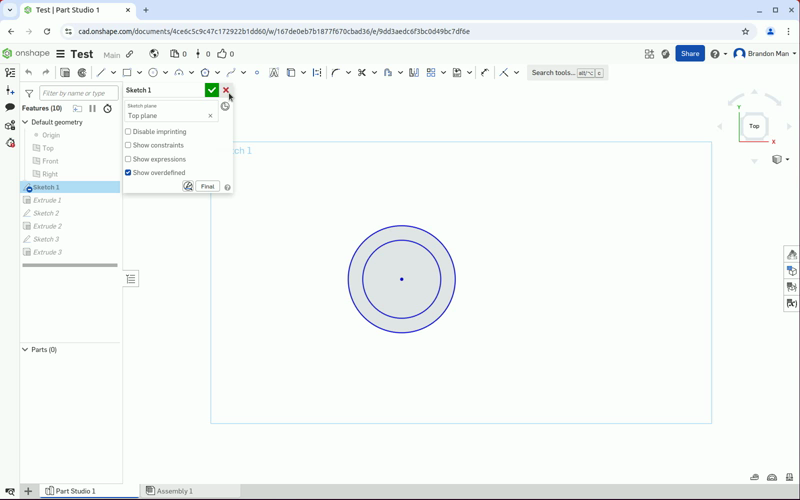
key(shift+s)
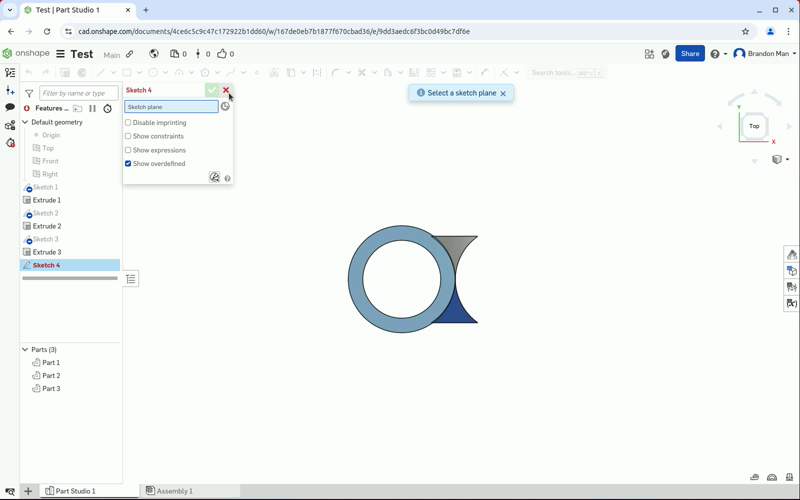
mouse_move(73, 150)
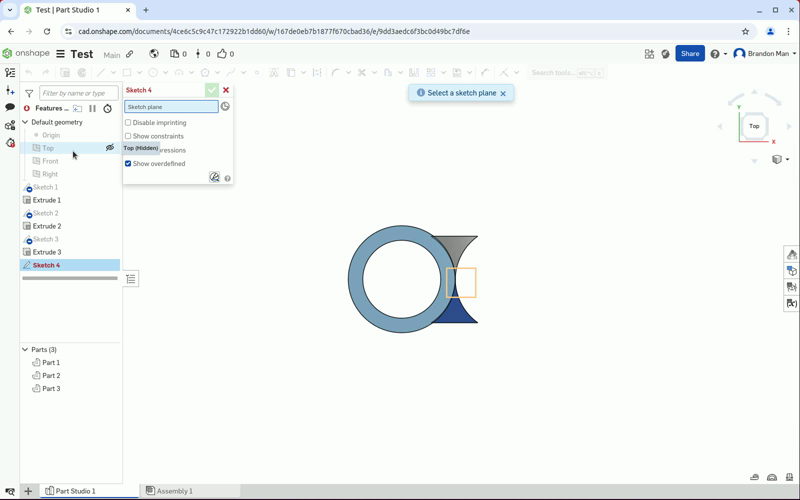
click(73, 150)
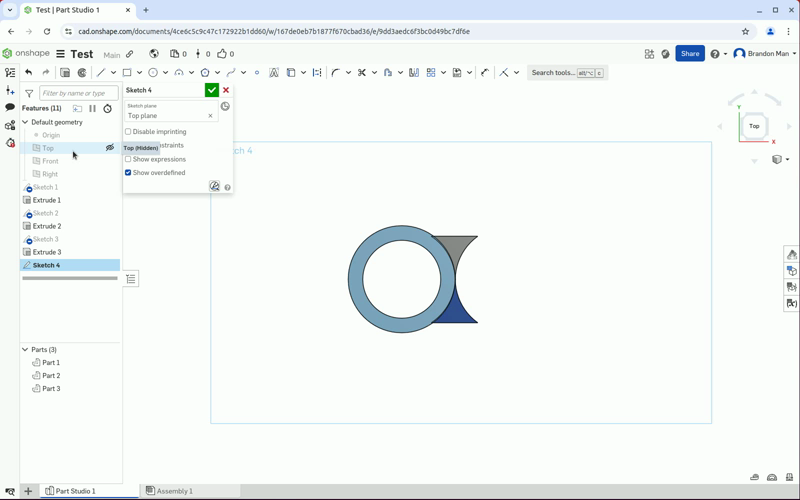
mouse_move(73, 352)
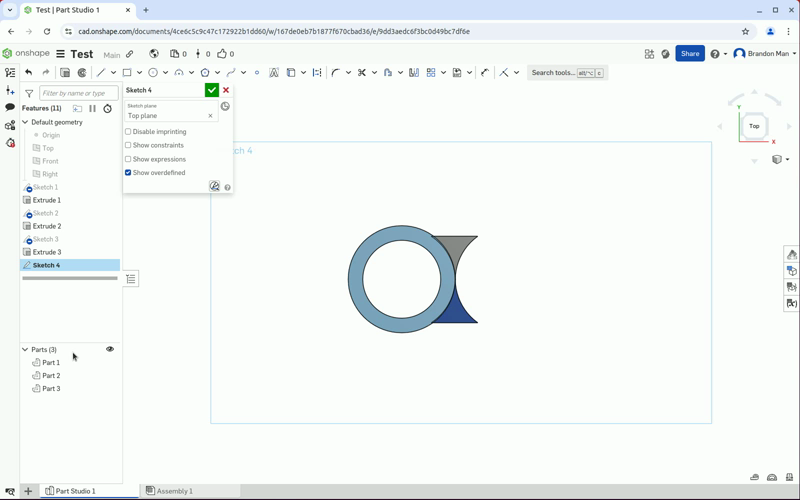
key(y)
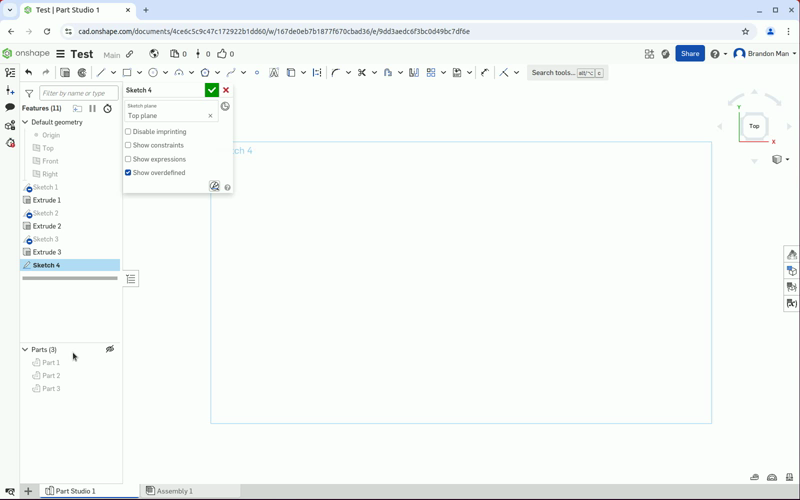
key(c)
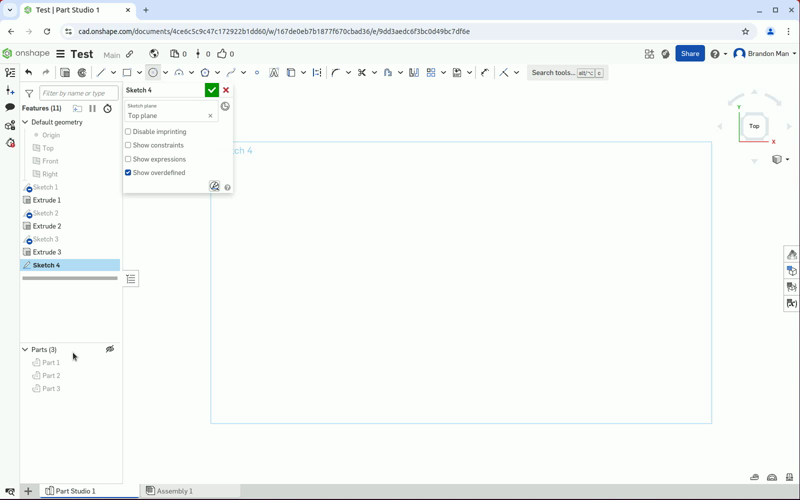
key_down(shift)
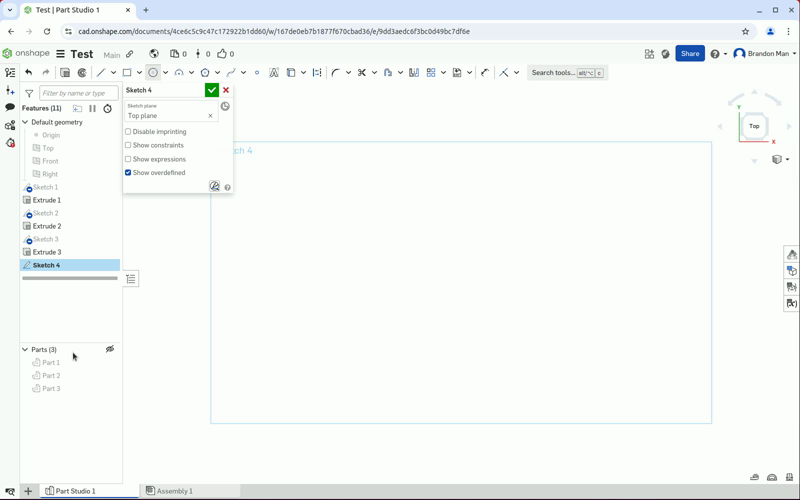
mouse_move(507, 279)
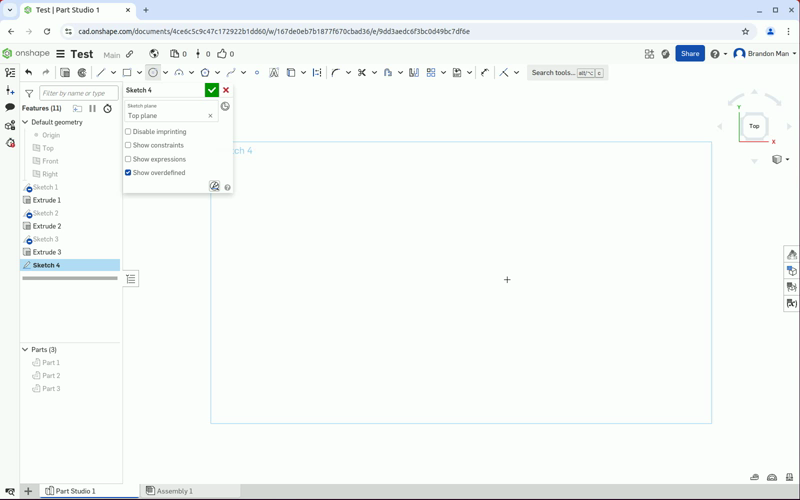
click(507, 279)
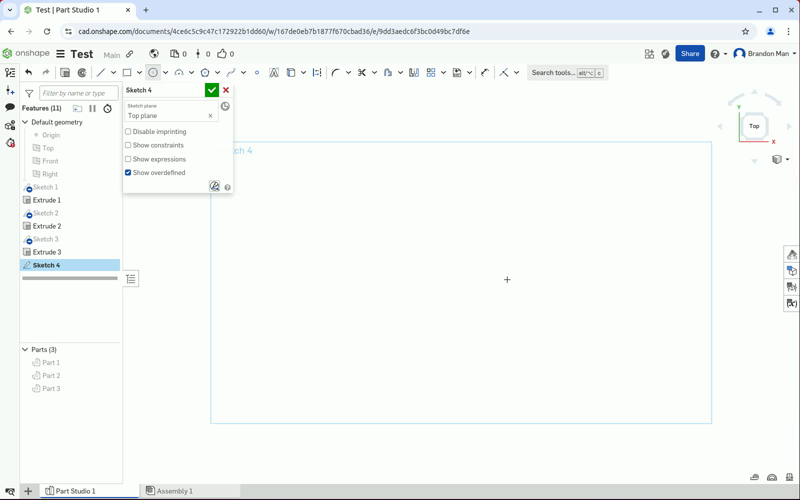
key_up(shift)
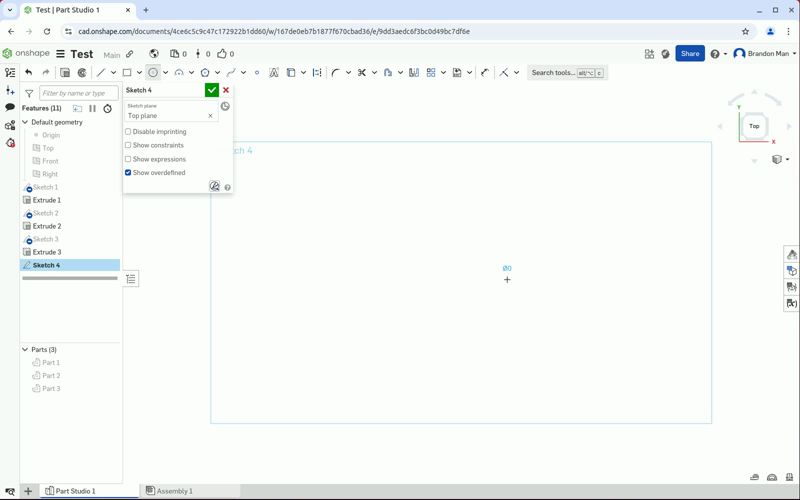
mouse_move(560, 279)
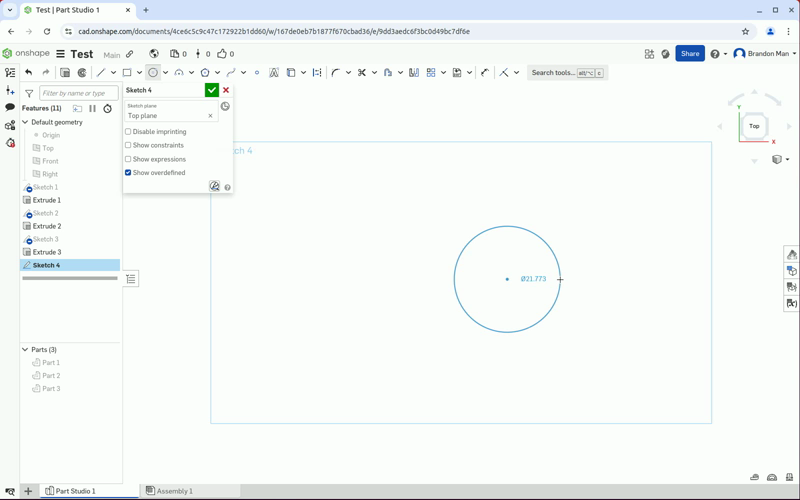
click(560, 279)
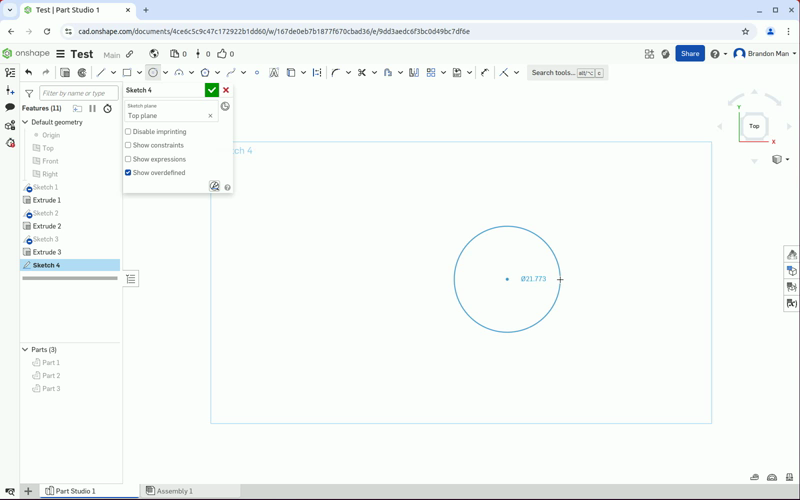
key(esc)
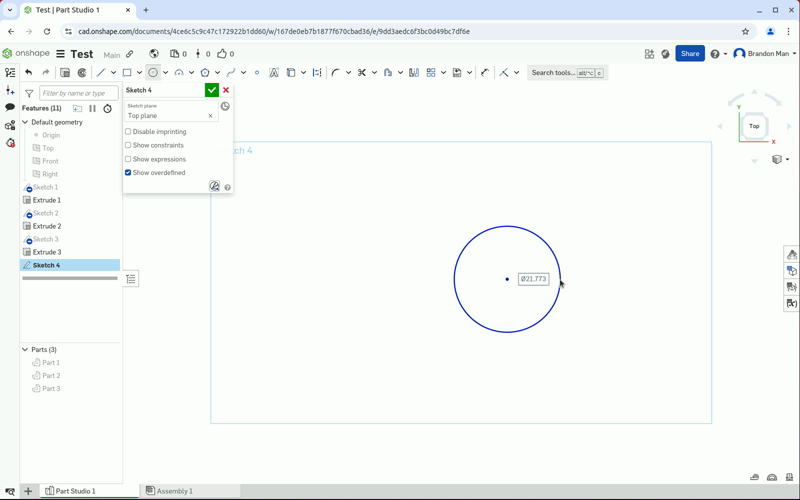
key(c)
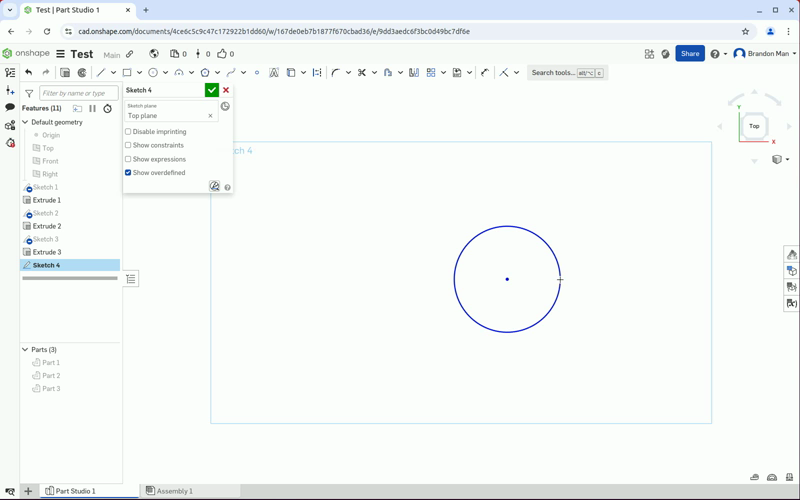
key_down(shift)
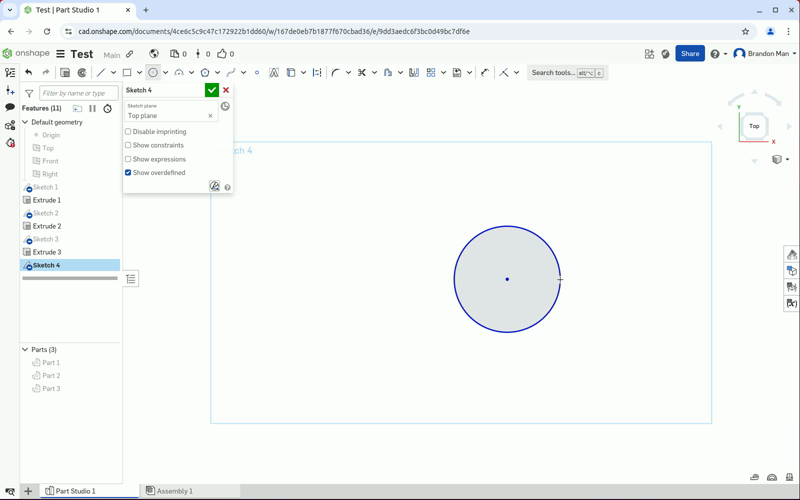
mouse_move(507, 279)
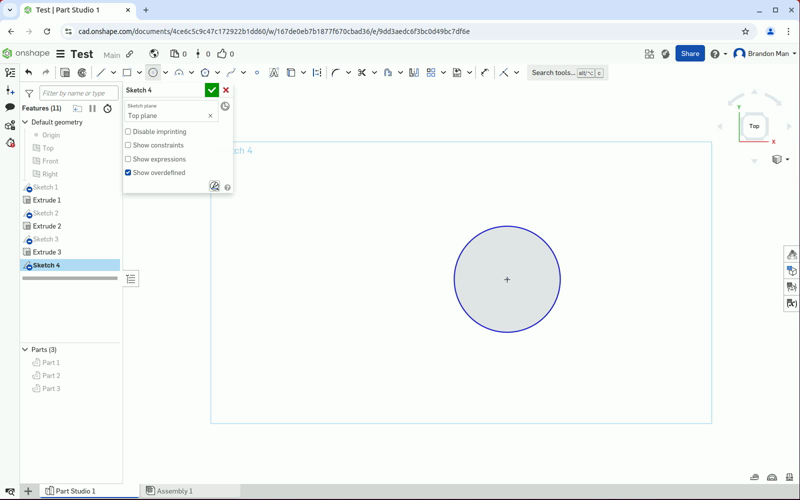
click(507, 279)
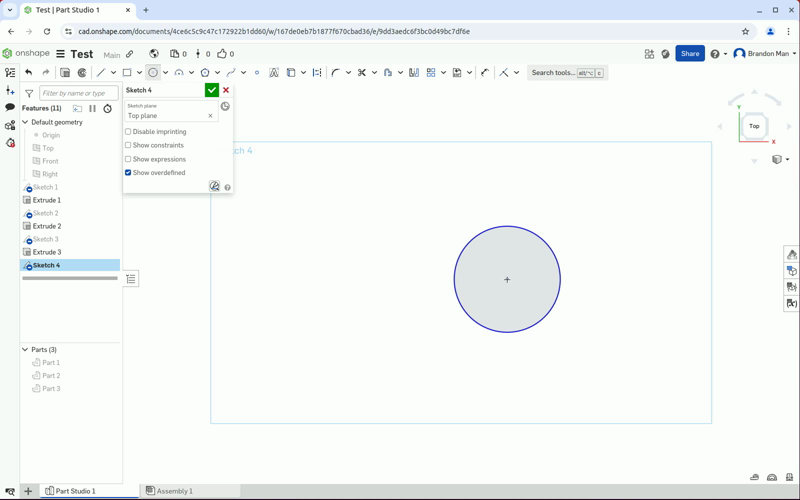
key_up(shift)
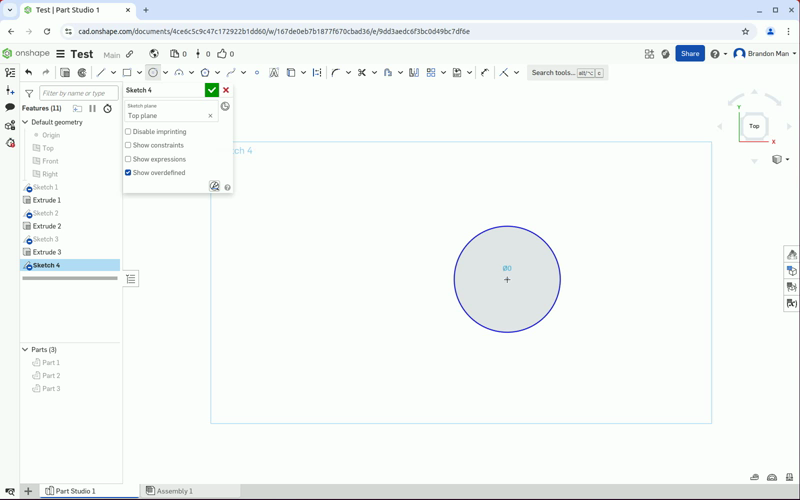
mouse_move(546, 279)
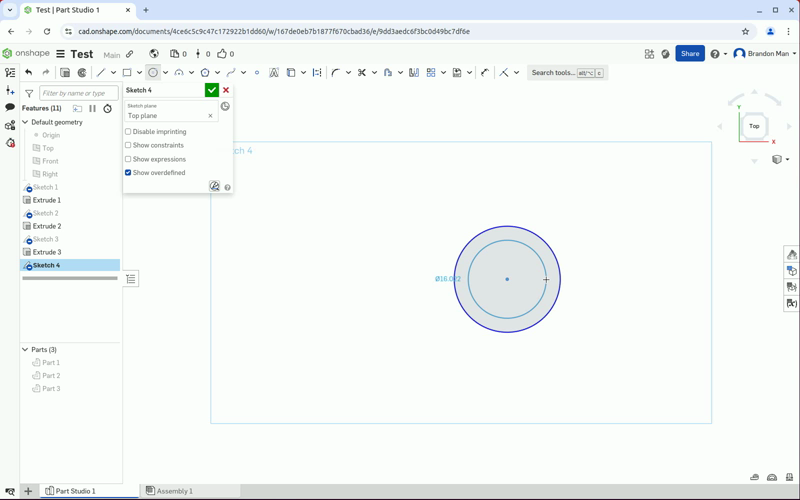
click(546, 279)
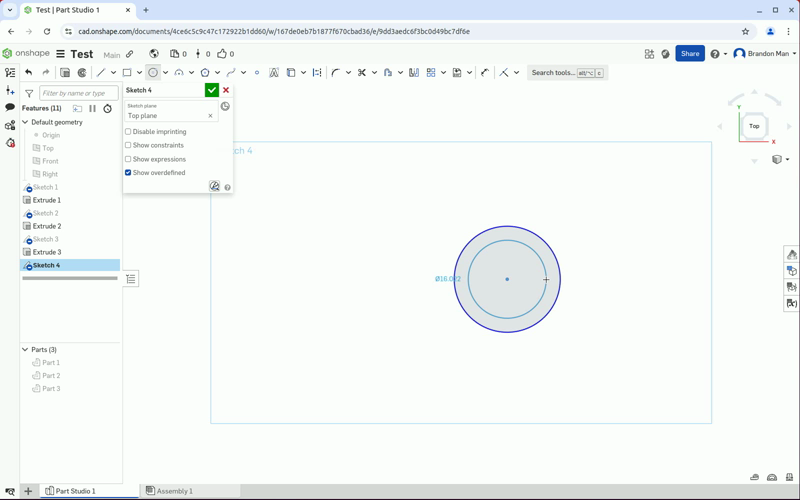
key(esc)
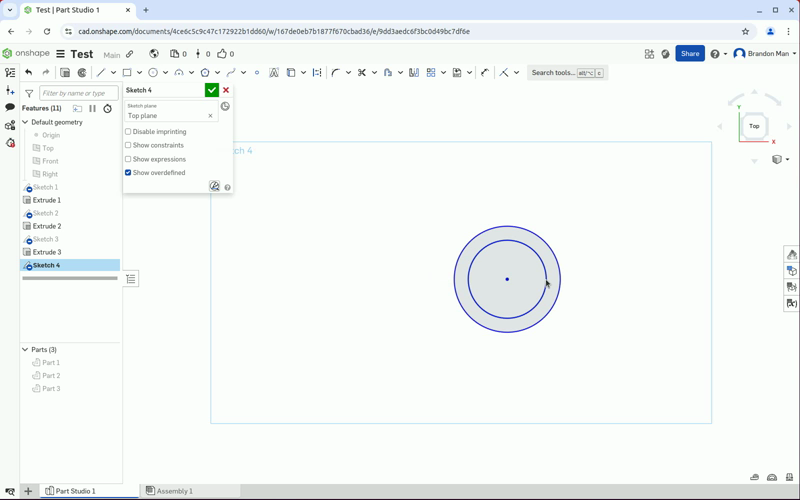
mouse_move(457, 286)
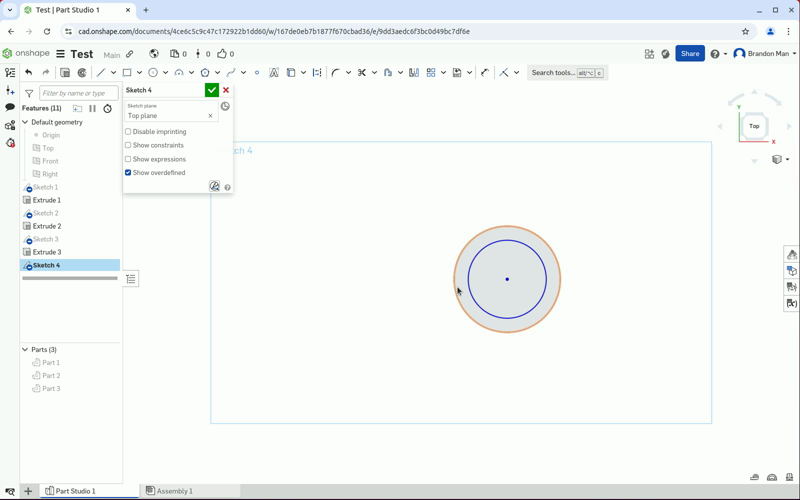
click(457, 286)
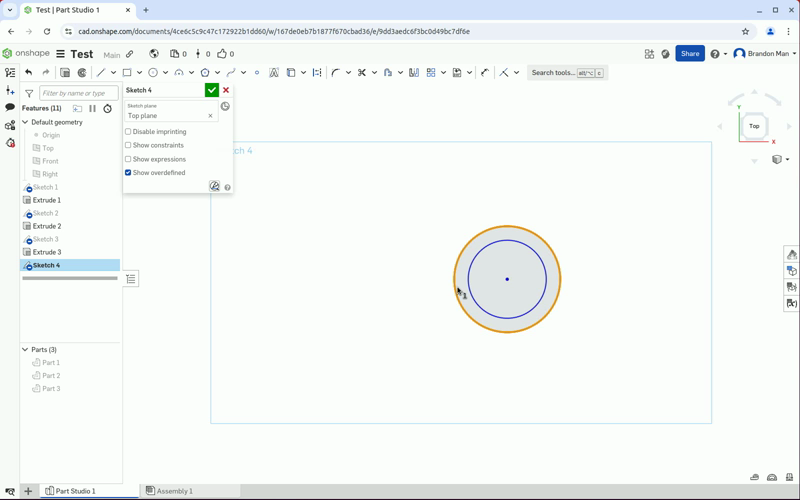
mouse_move(73, 352)
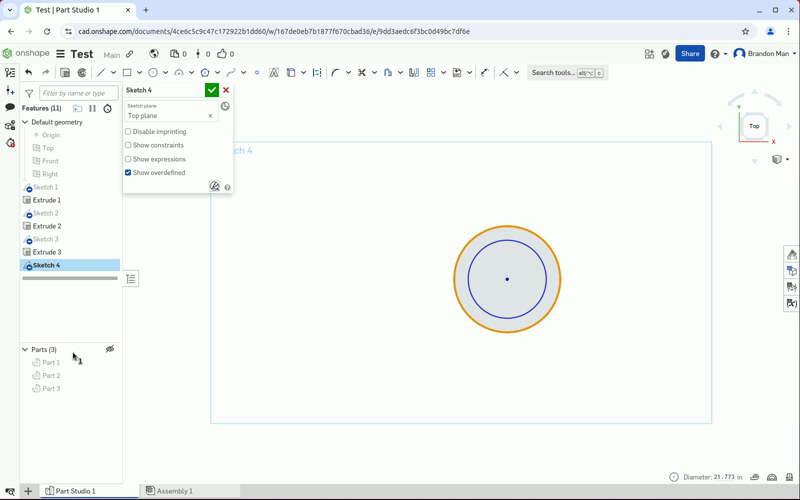
key(shift+y)
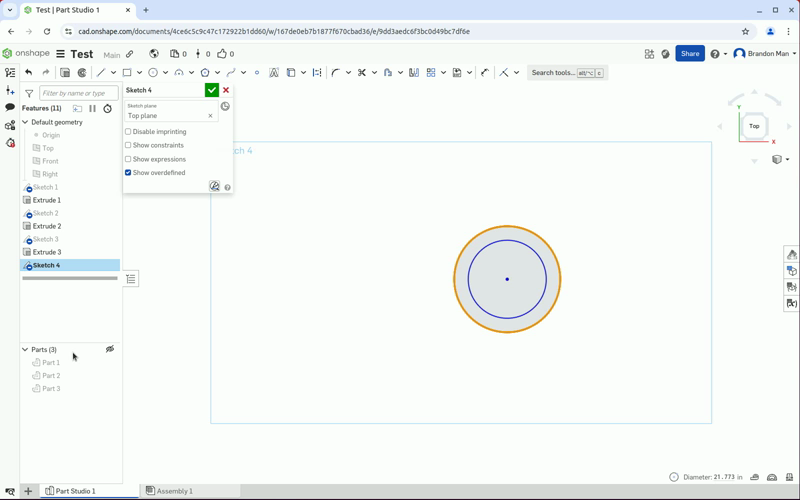
key(shift+e)
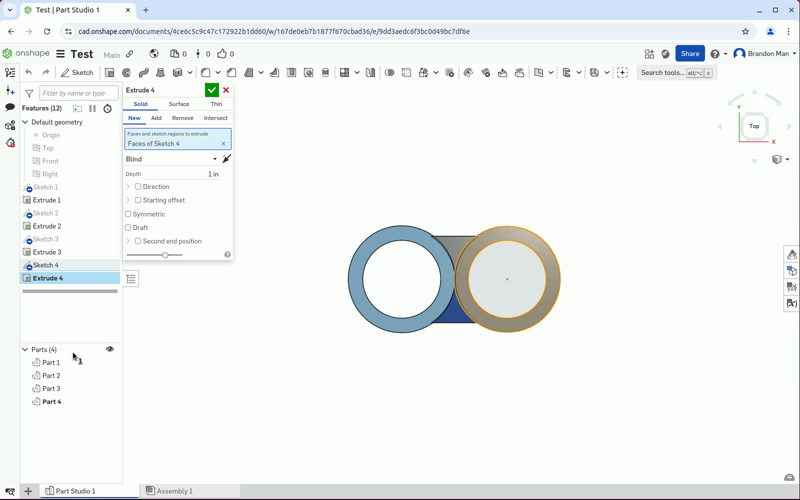
mouse_move(143, 106)
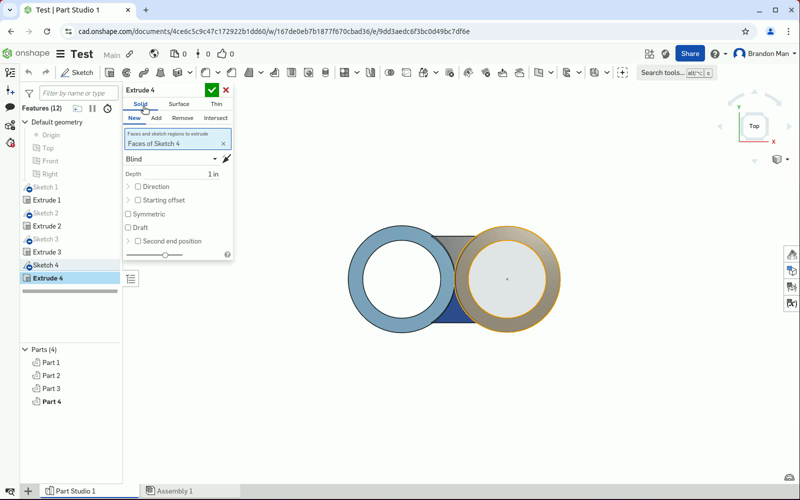
click(143, 106)
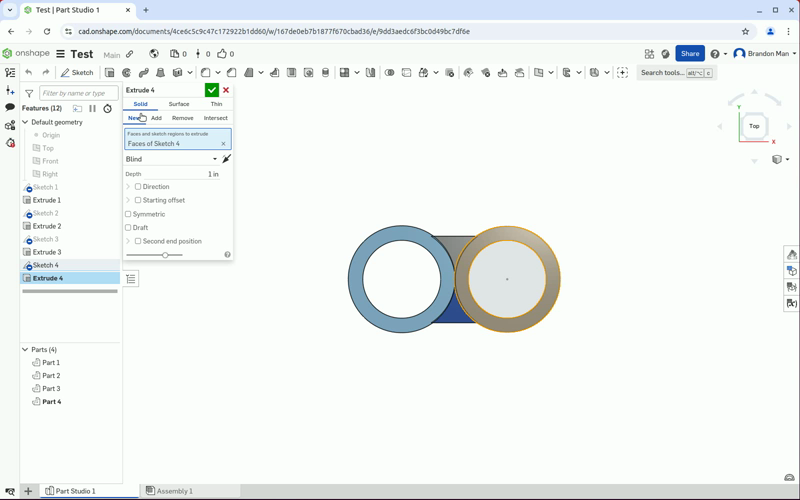
mouse_move(137, 120)
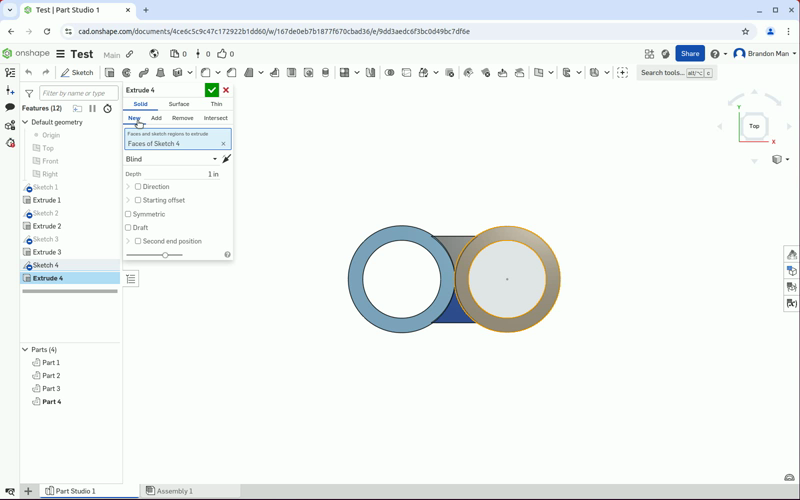
click(137, 120)
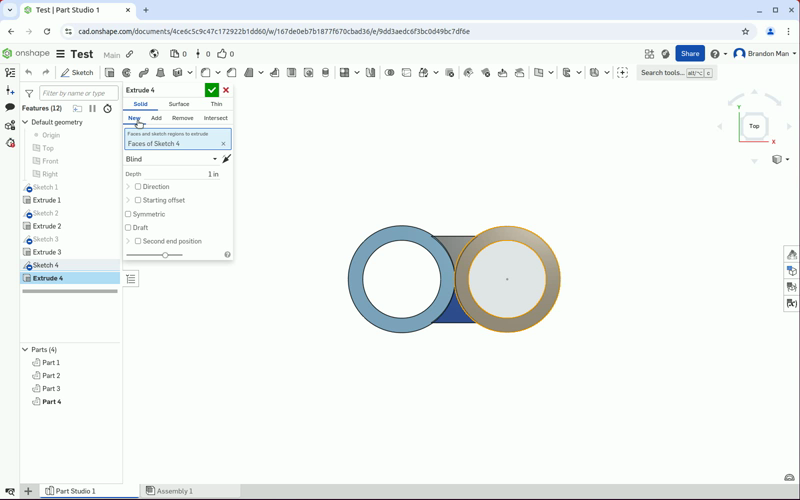
key(tab, 4)
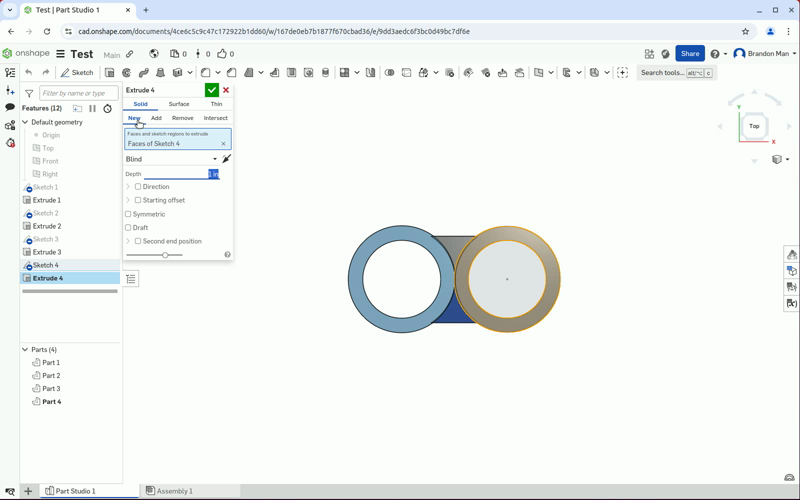
text(4.333)
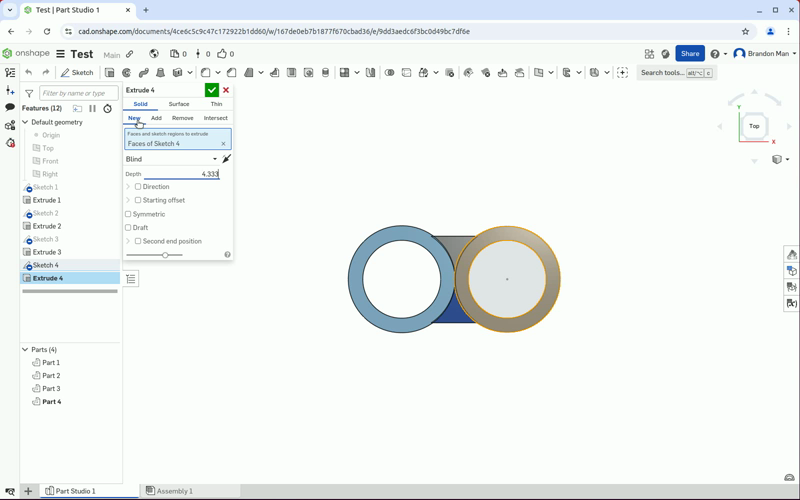
key(enter)
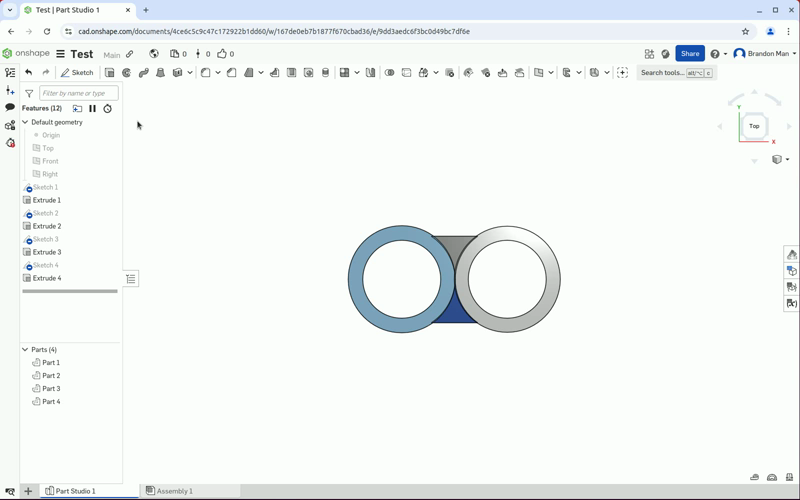
key(shift+h)
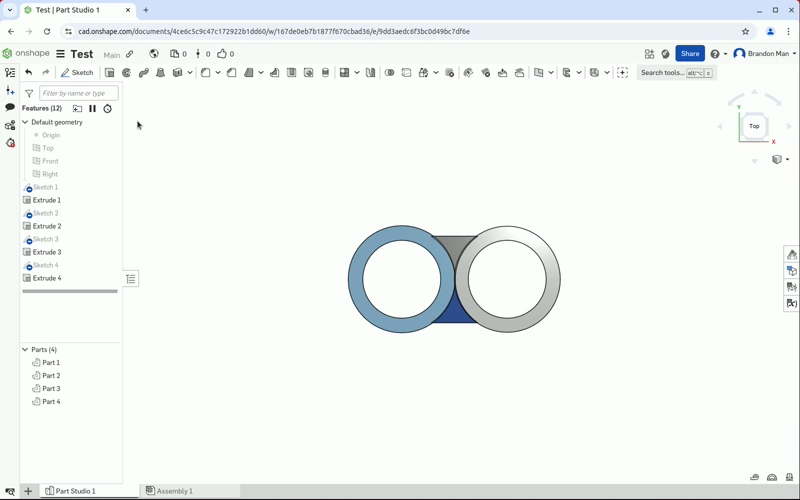
key(shift+h)
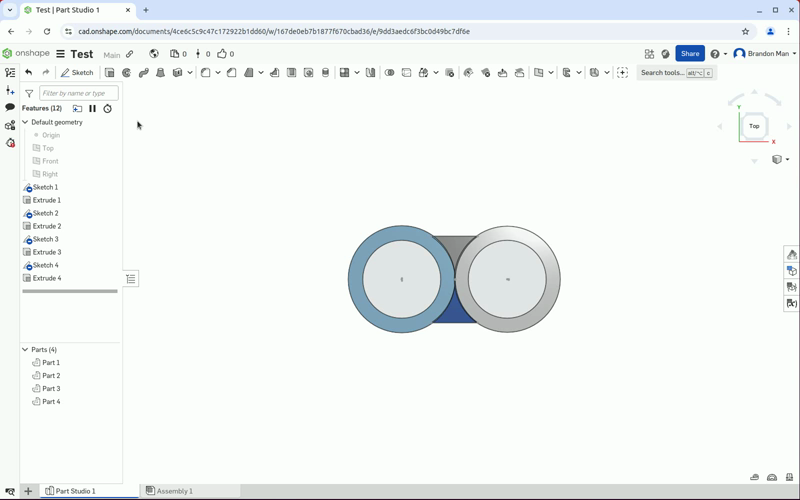
key(shift+7)
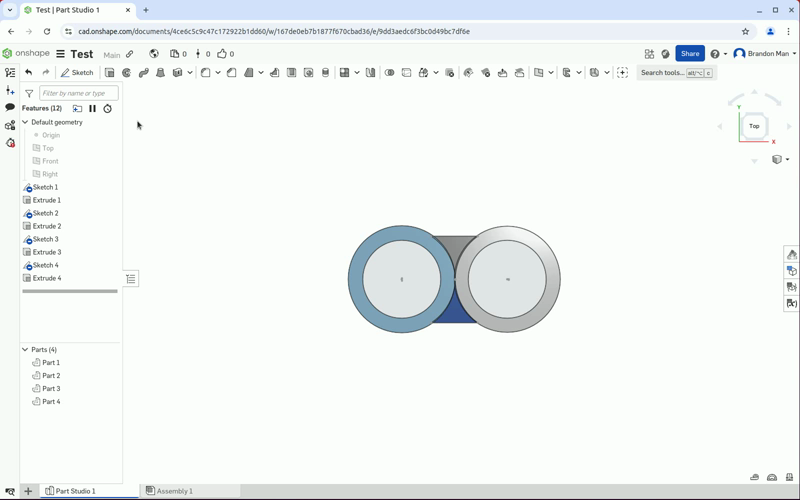
key(up, 3)
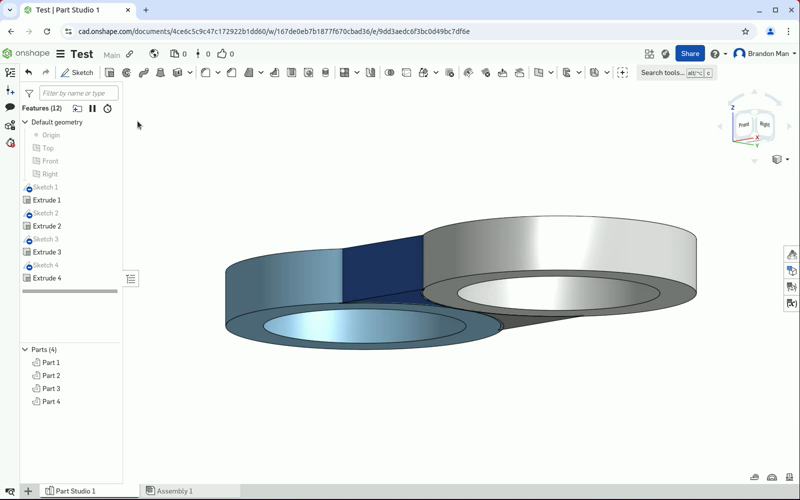
key(left, 3)
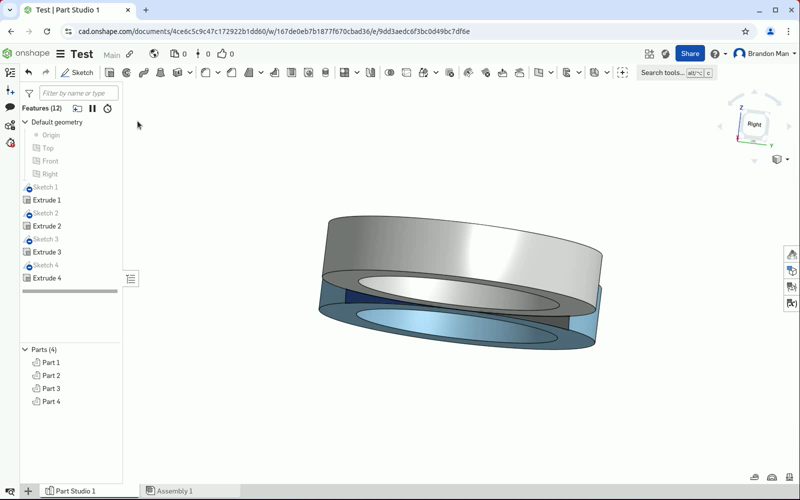
key(right, 3)
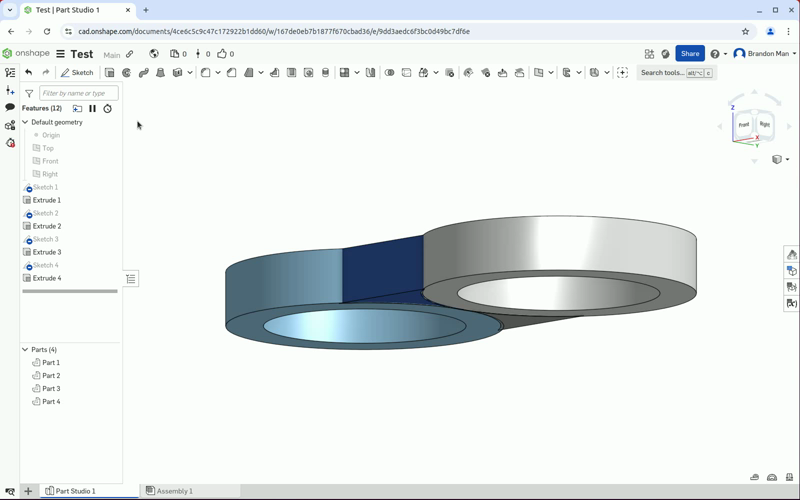
key(down, 3)
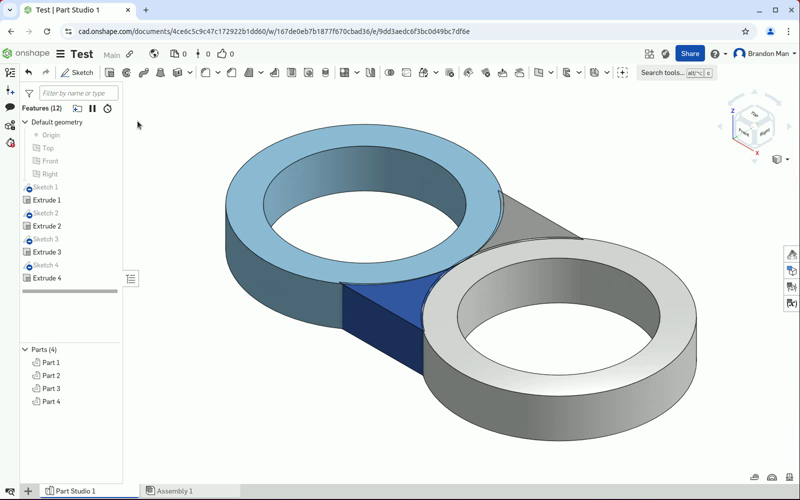
mouse_move(73, 189)
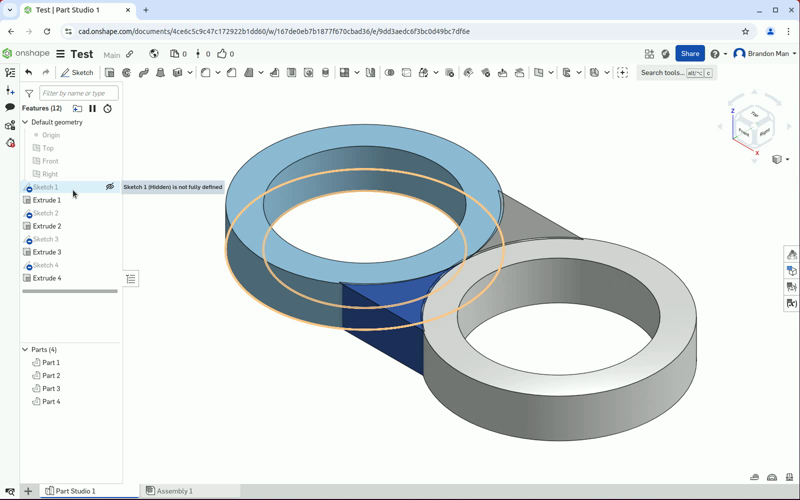
click(73, 189)